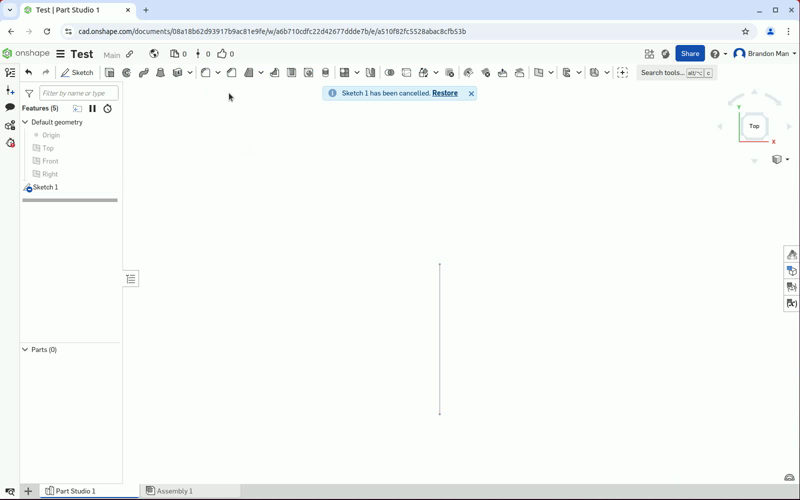
key(shift+h)
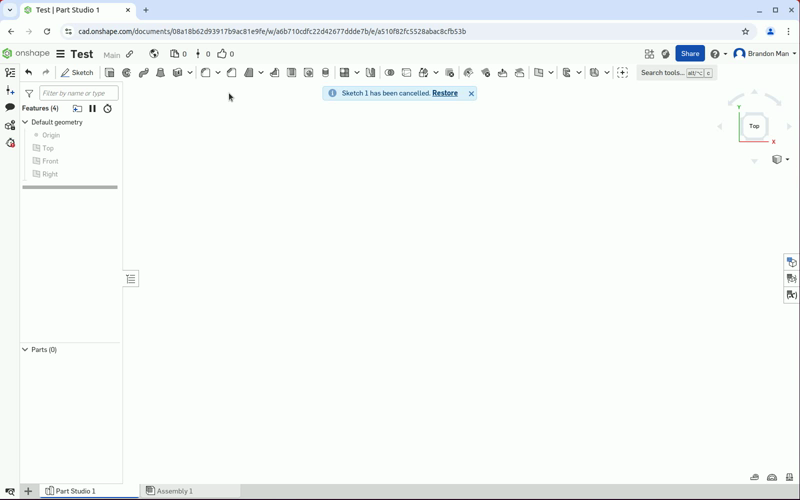
mouse_move(73, 352)
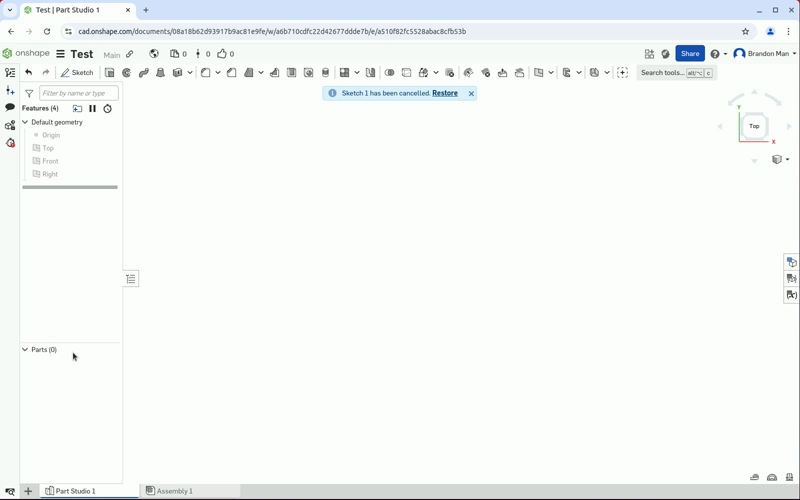
key(y)
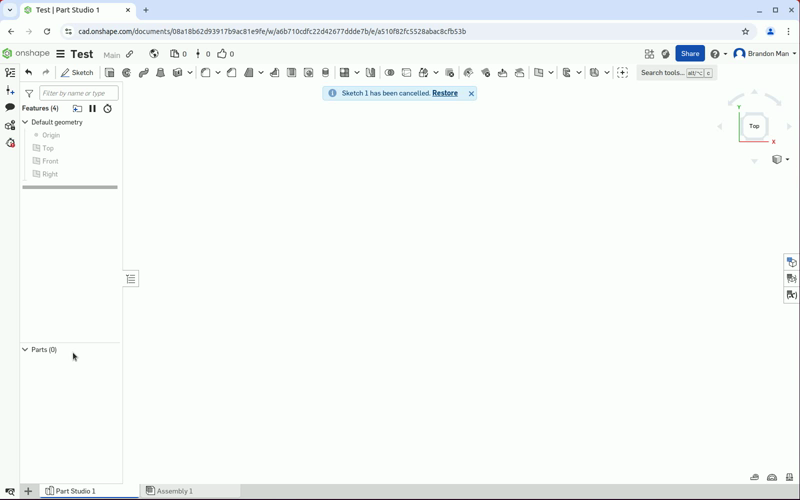
key(shift+p)
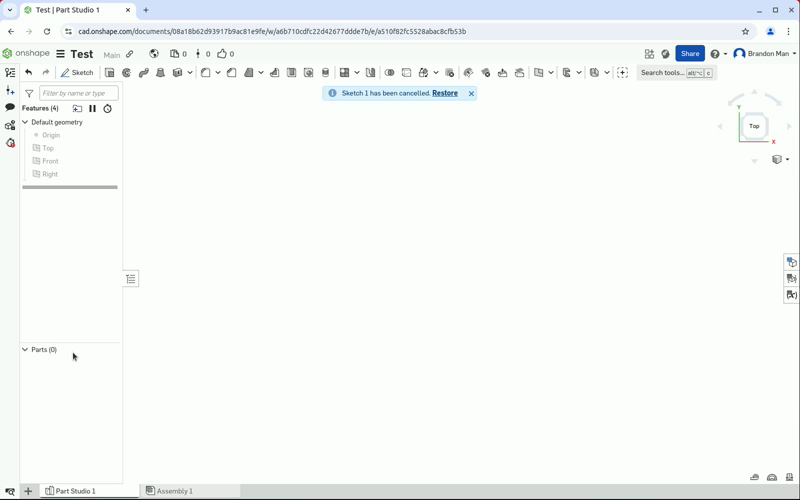
key(space)
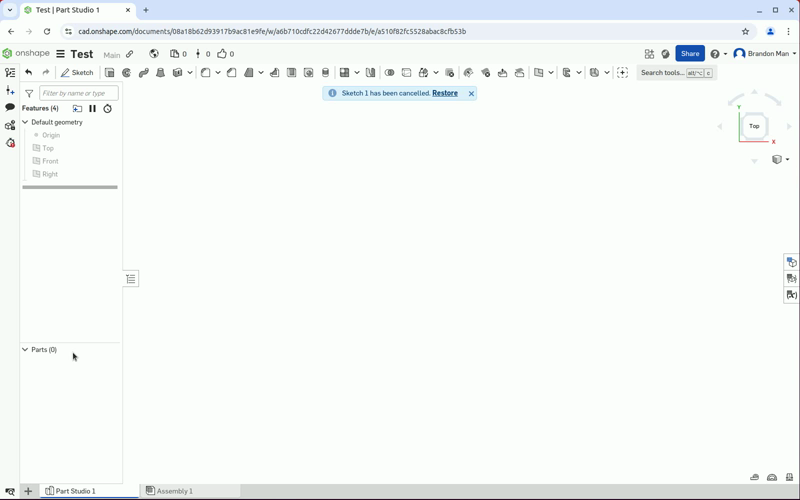
key_down(shift)
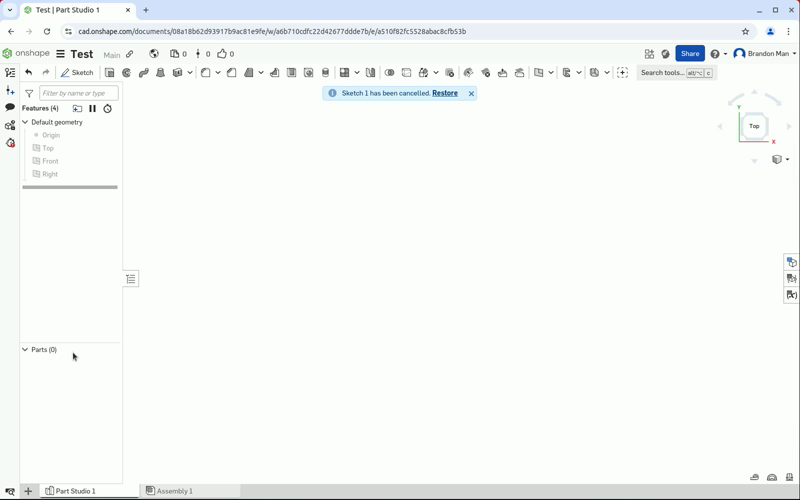
key(up)
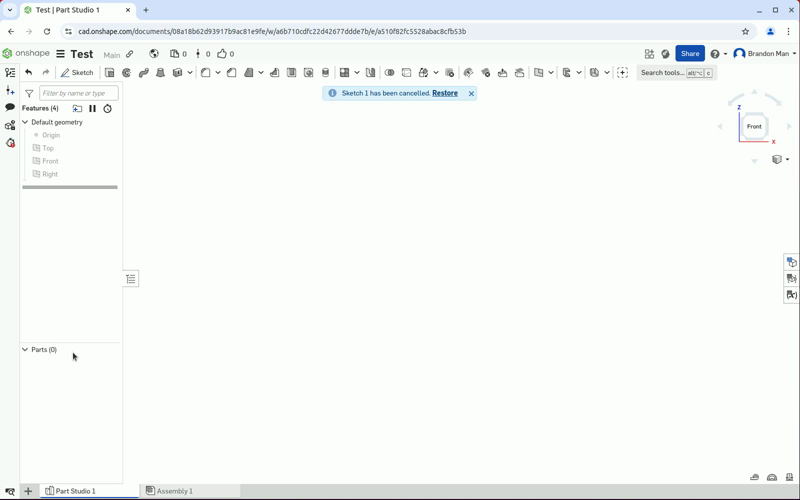
key_up(shift)
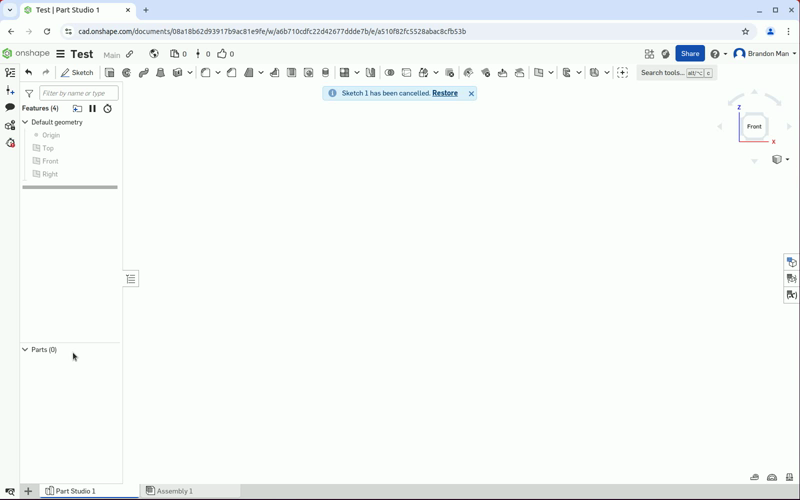
mouse_move(73, 352)
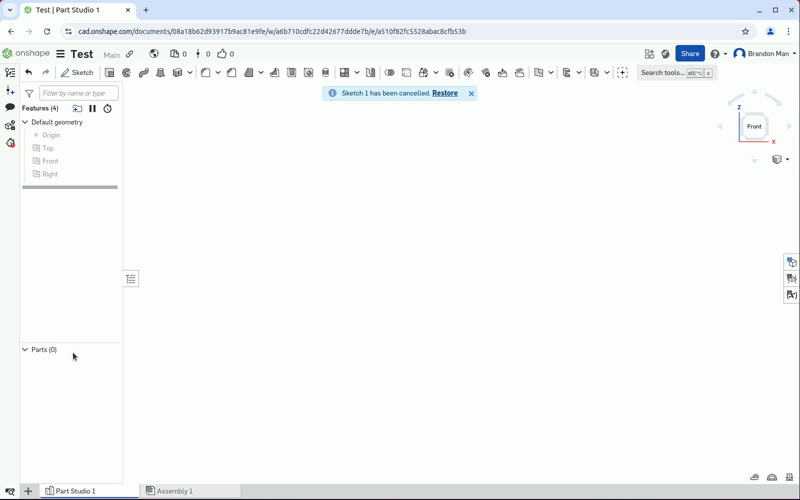
key(shift+y)
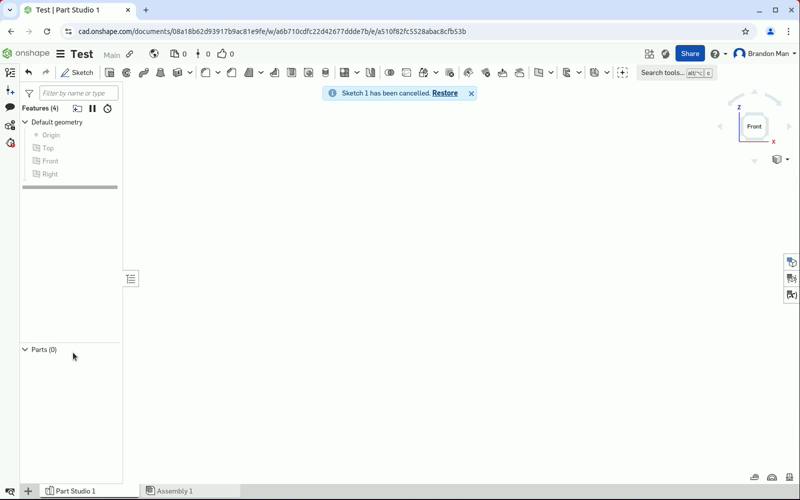
key(shift+s)
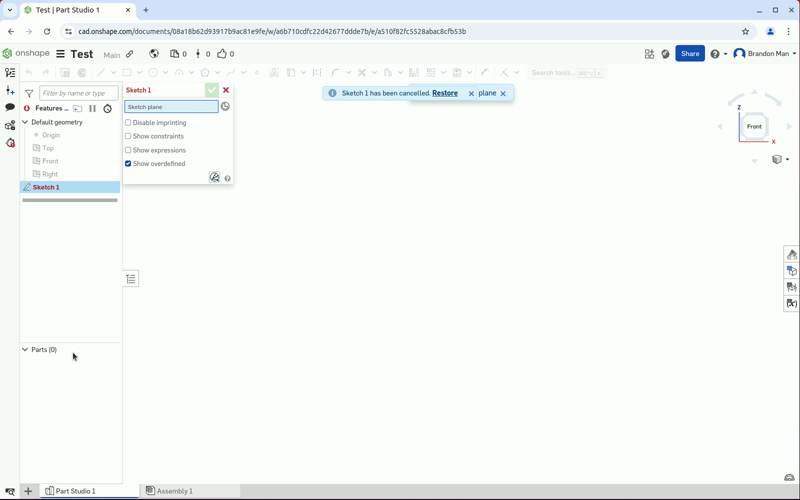
mouse_move(73, 163)
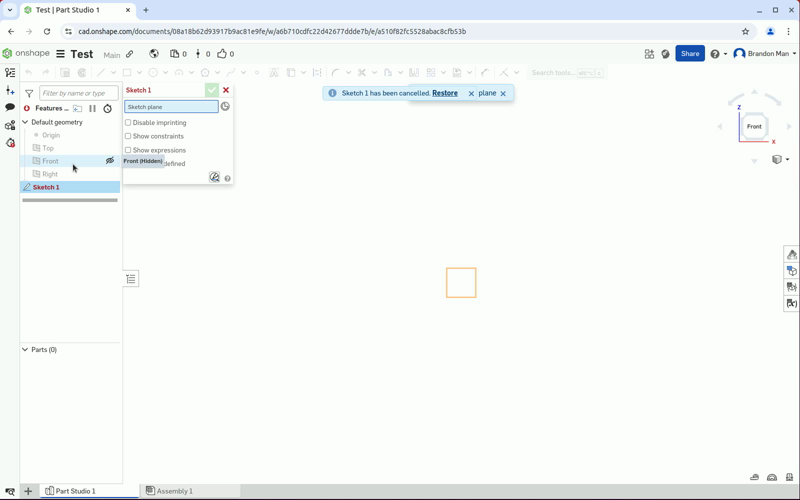
click(73, 163)
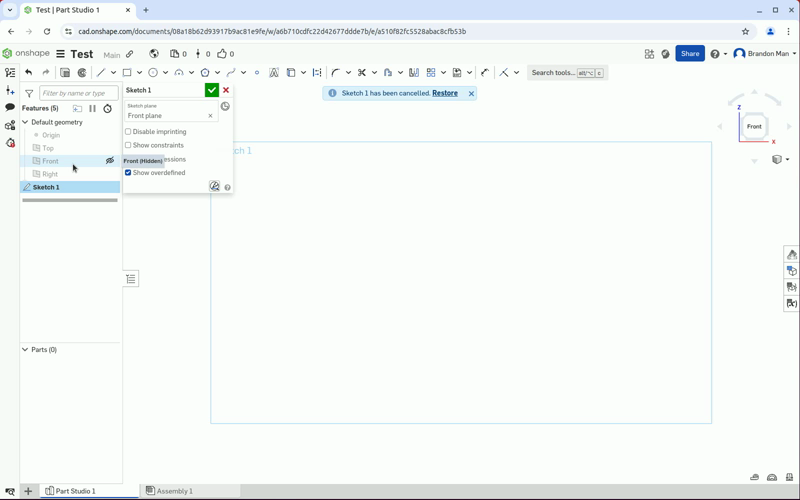
mouse_move(73, 352)
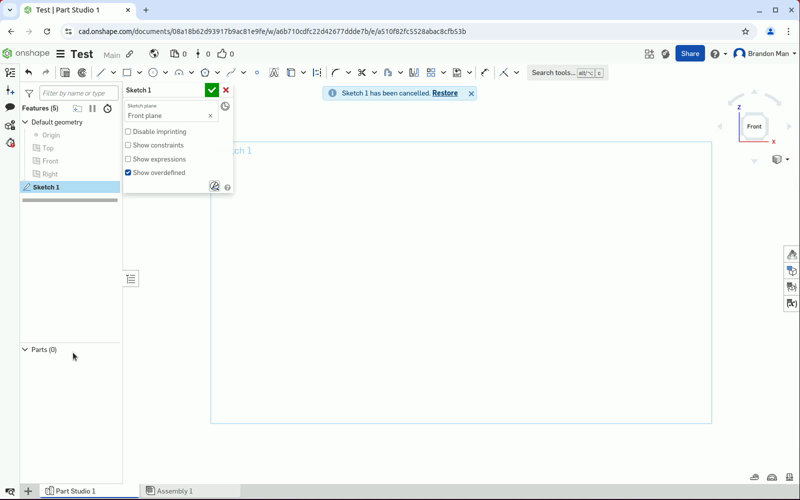
key(y)
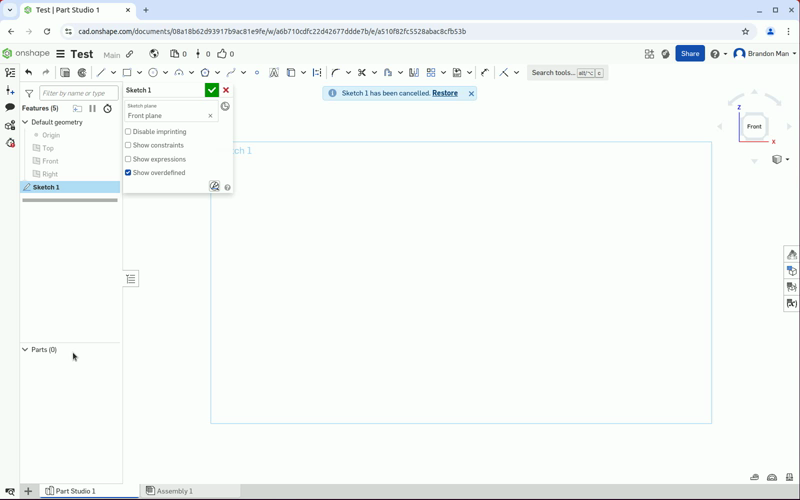
key(l)
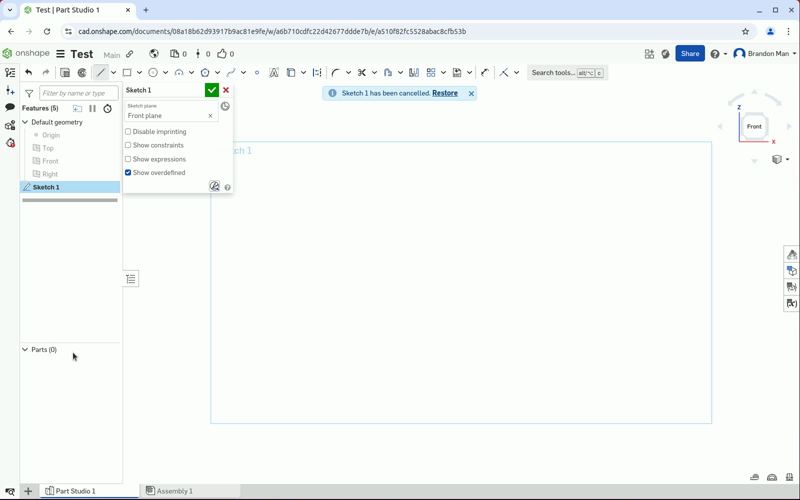
key_down(shift)
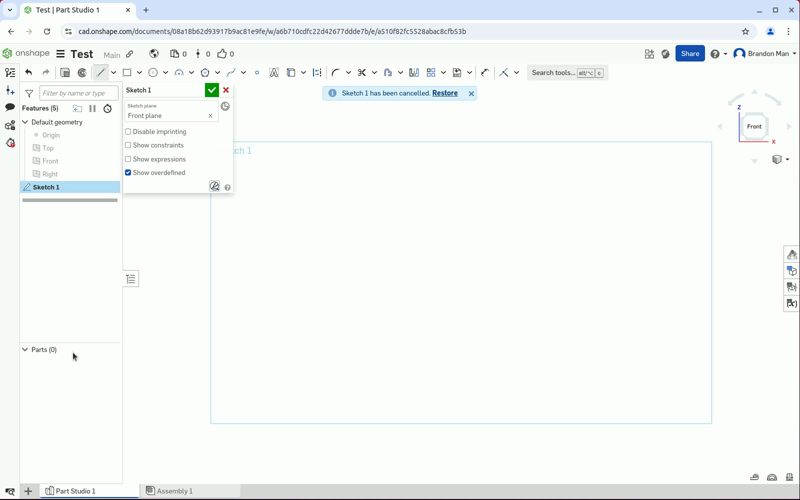
mouse_move(460, 282)
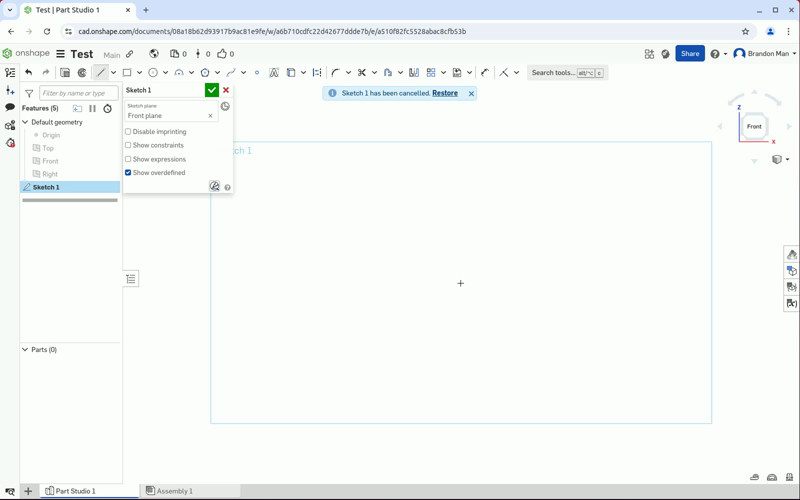
click(460, 282)
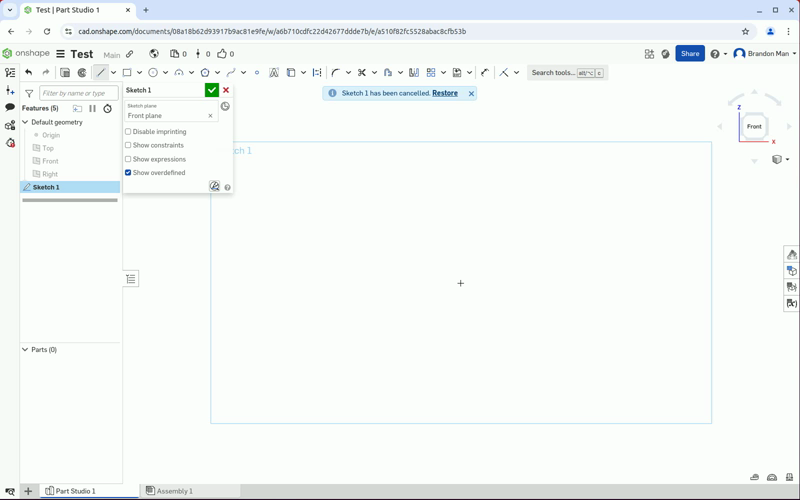
key_up(shift)
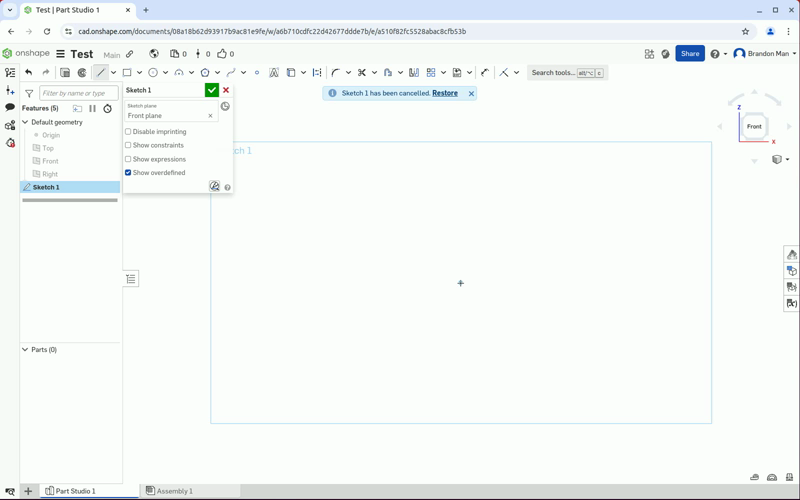
key_down(shift)
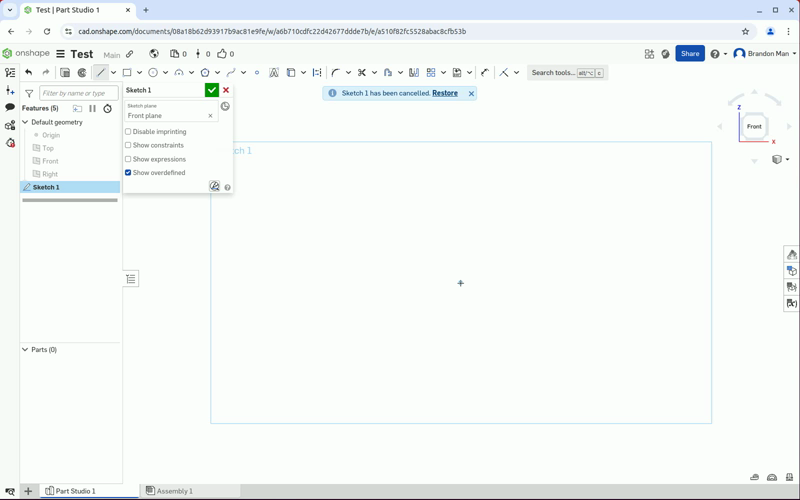
mouse_move(573, 282)
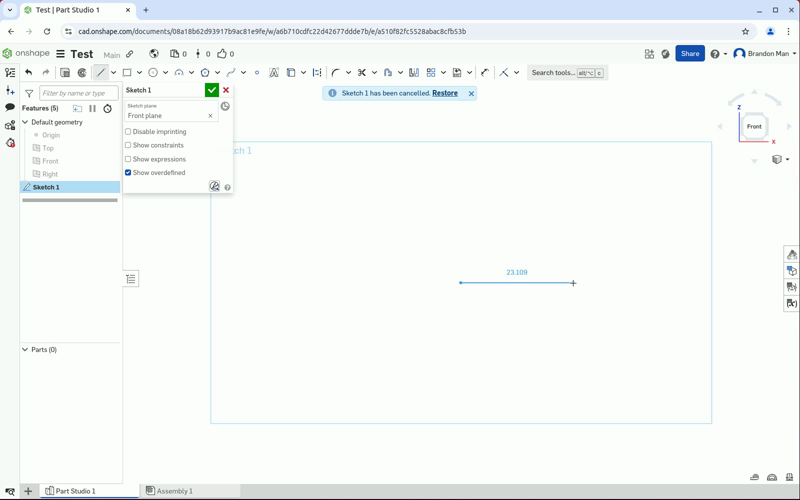
click(573, 282)
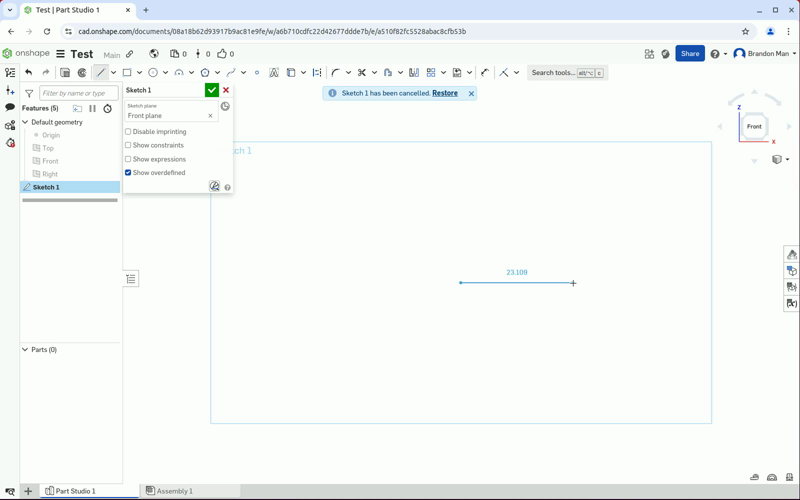
key_up(shift)
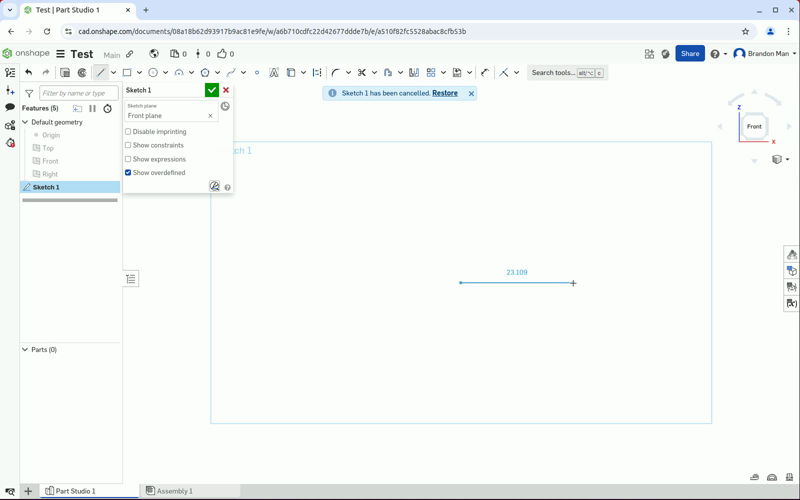
key_down(shift)
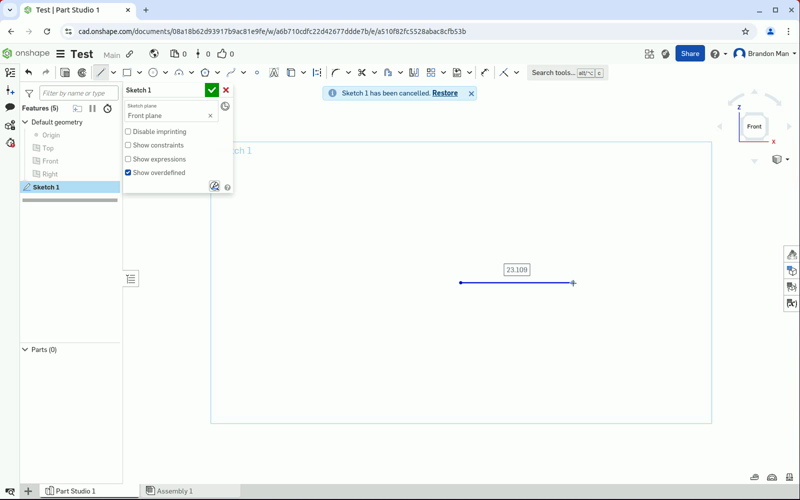
mouse_move(460, 170)
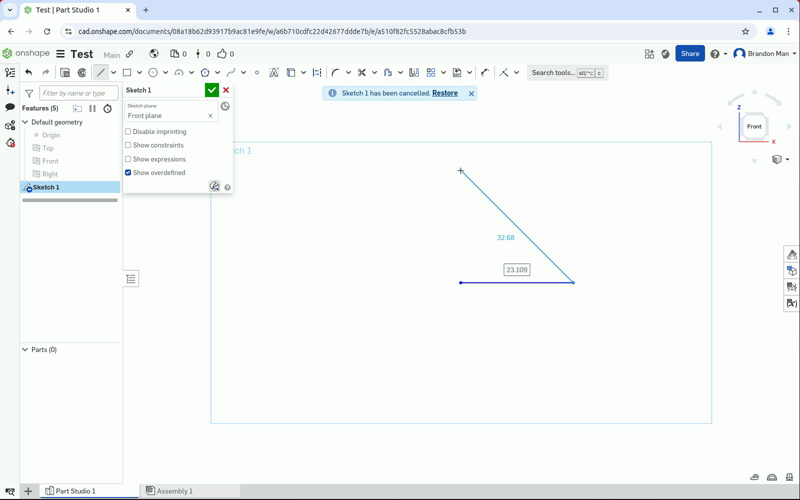
click(460, 170)
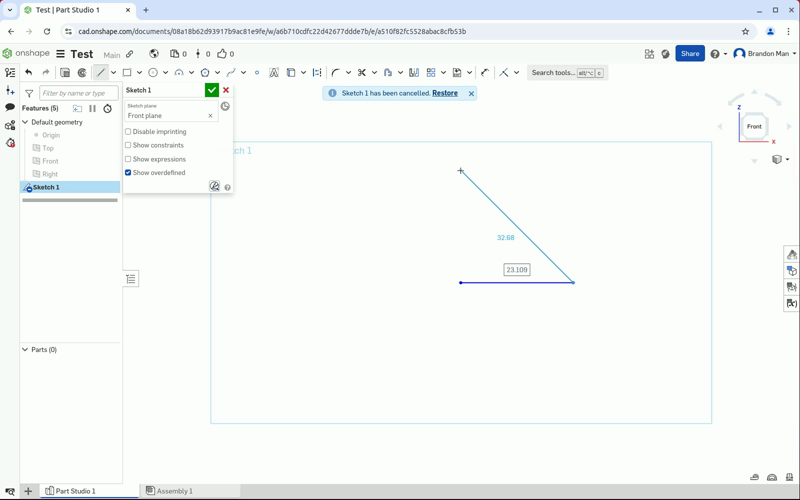
key_up(shift)
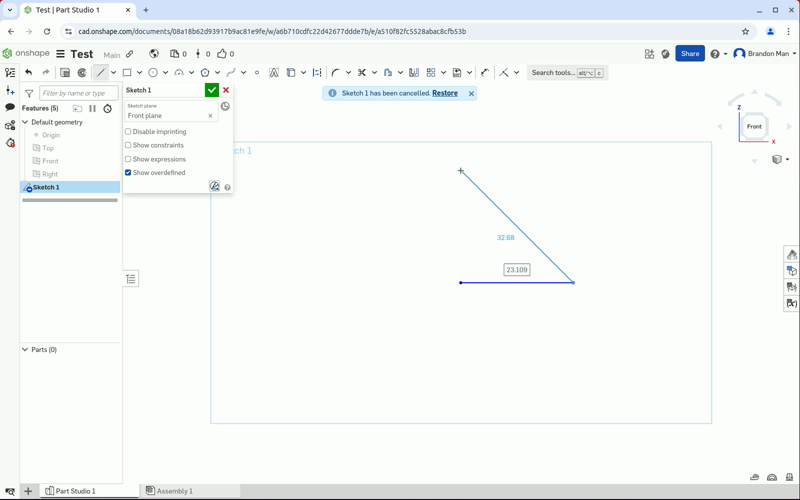
key_down(shift)
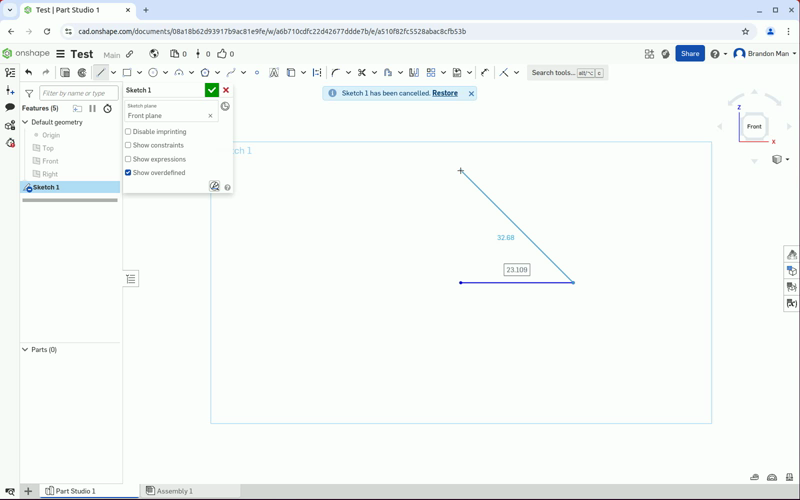
mouse_move(460, 282)
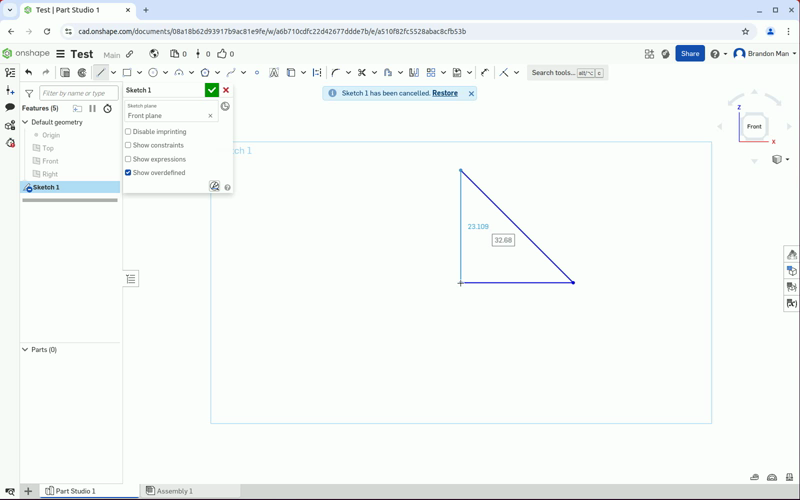
key_up(shift)
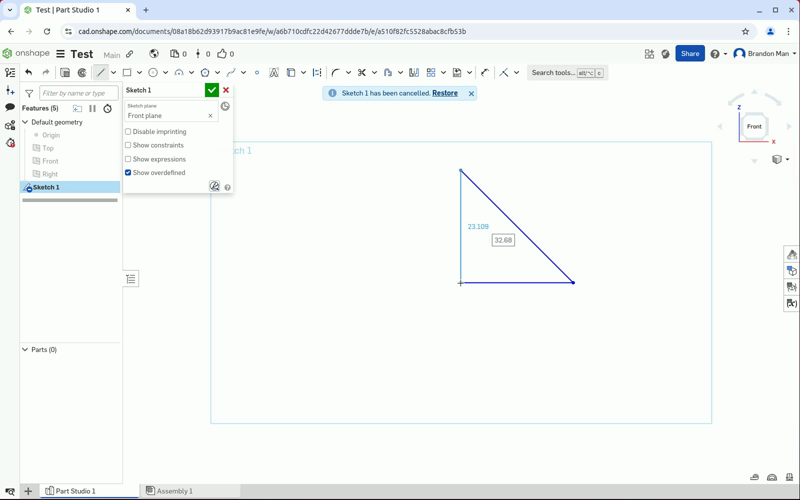
click(460, 282)
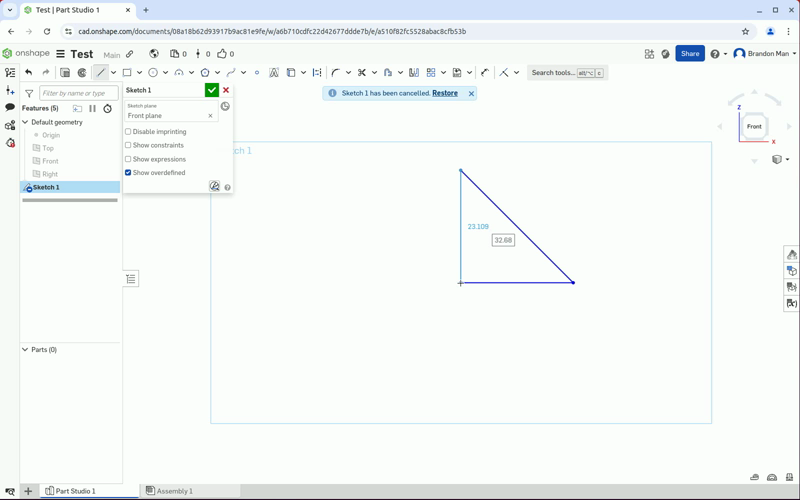
key(esc)
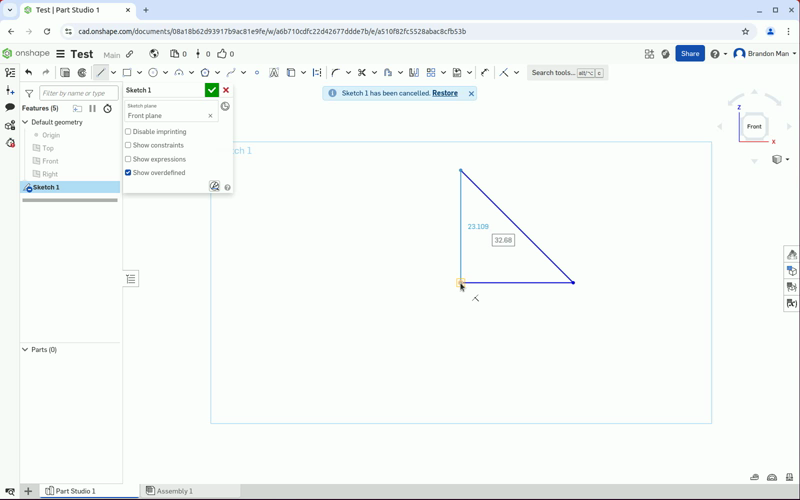
key(c)
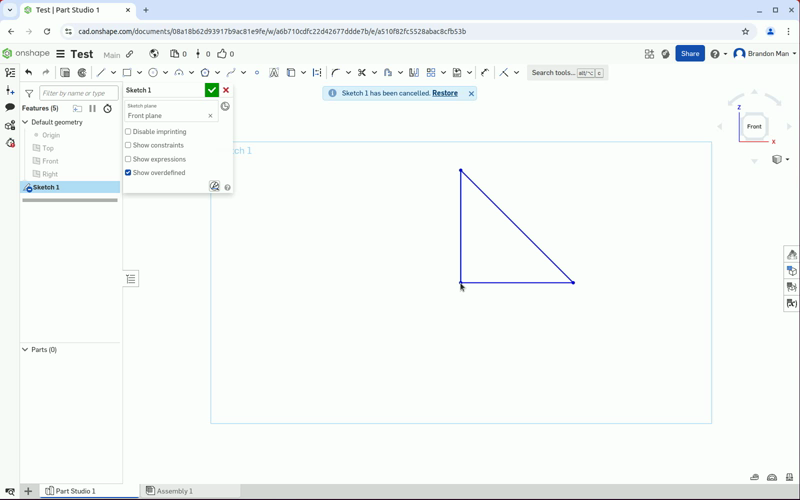
key_down(shift)
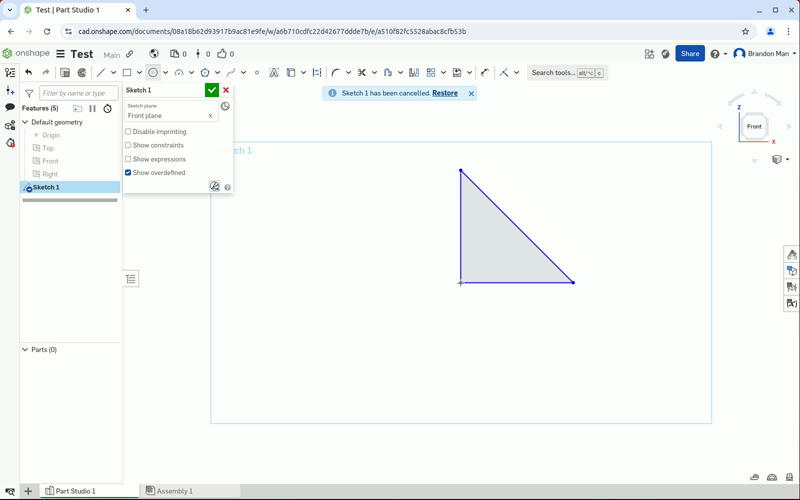
mouse_move(466, 276)
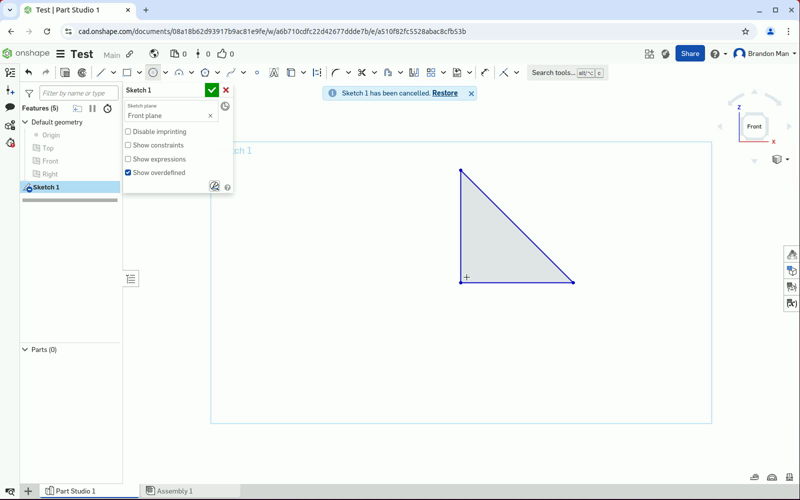
click(466, 276)
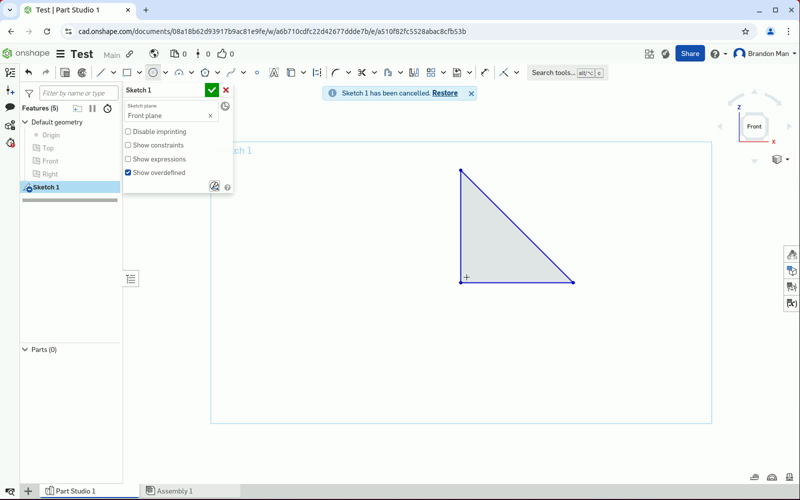
key_up(shift)
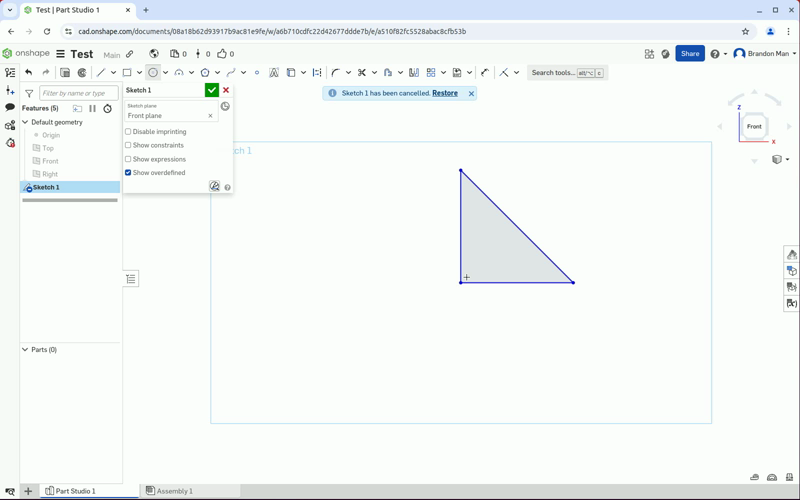
mouse_move(467, 276)
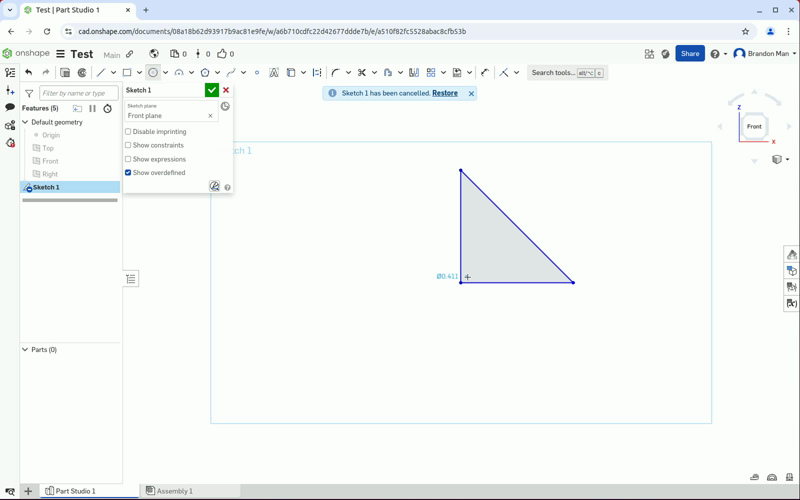
scroll(6)
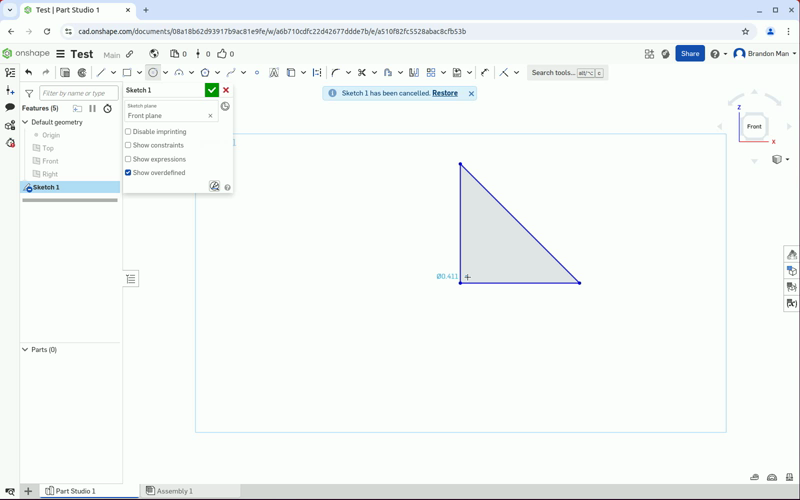
scroll(6)
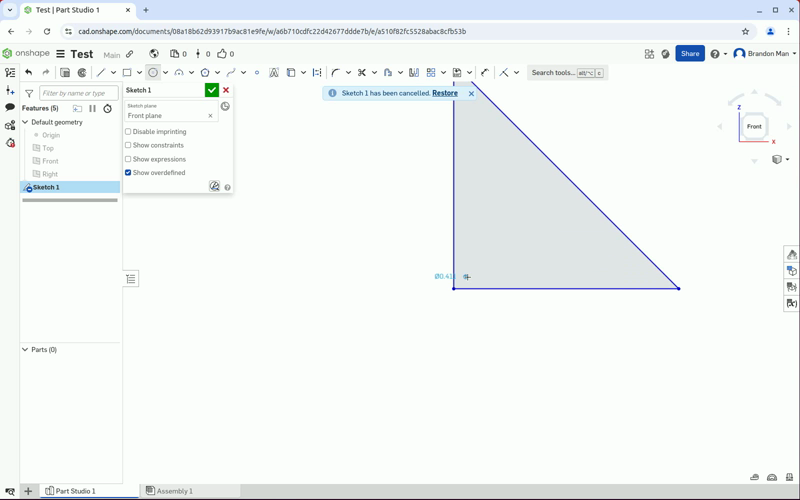
scroll(6)
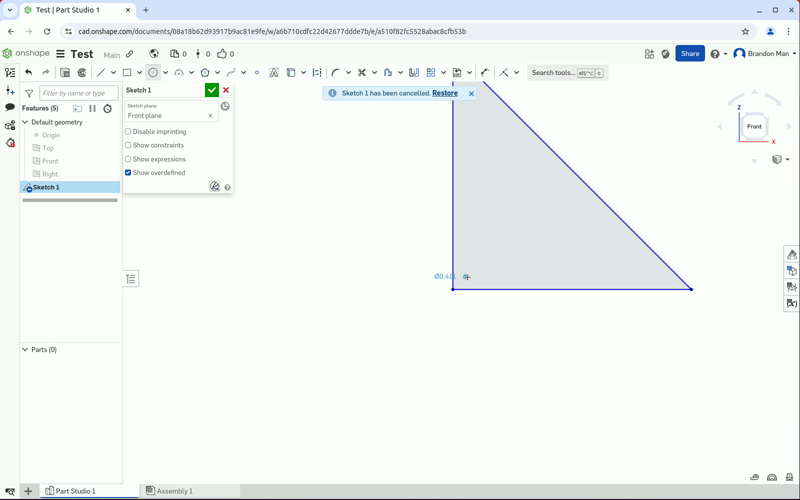
scroll(6)
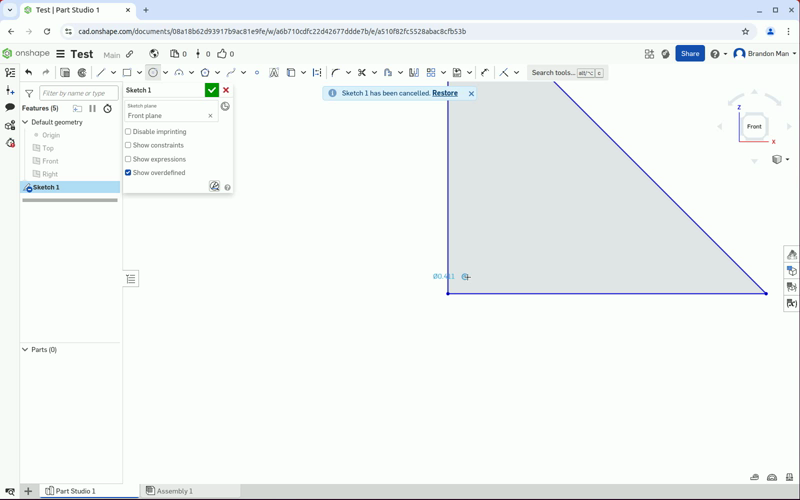
scroll(6)
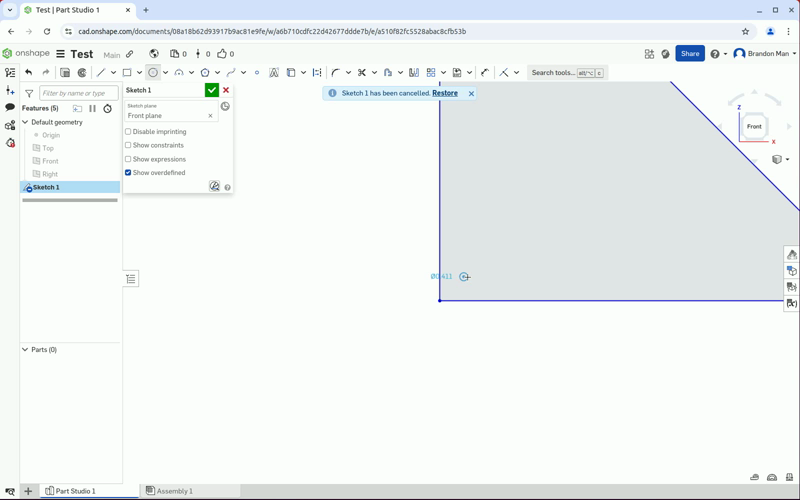
scroll(6)
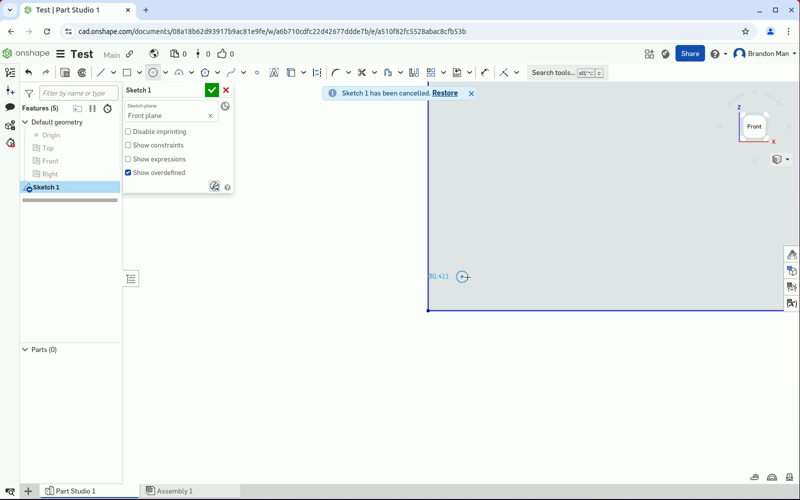
scroll(6)
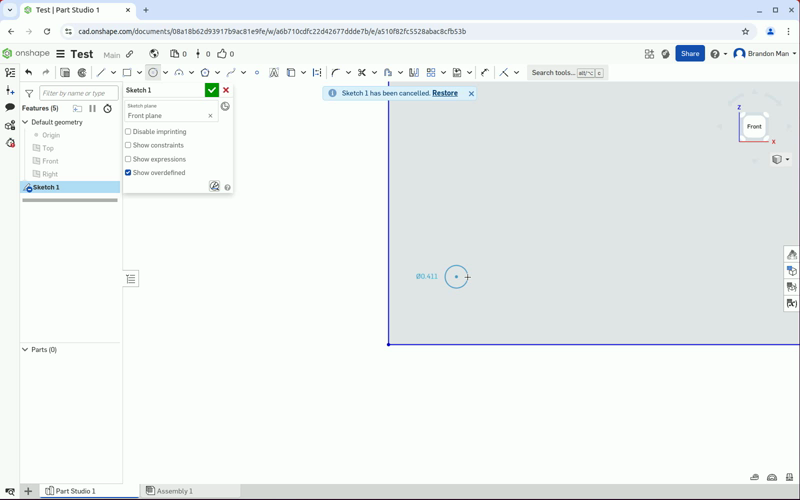
click(467, 276)
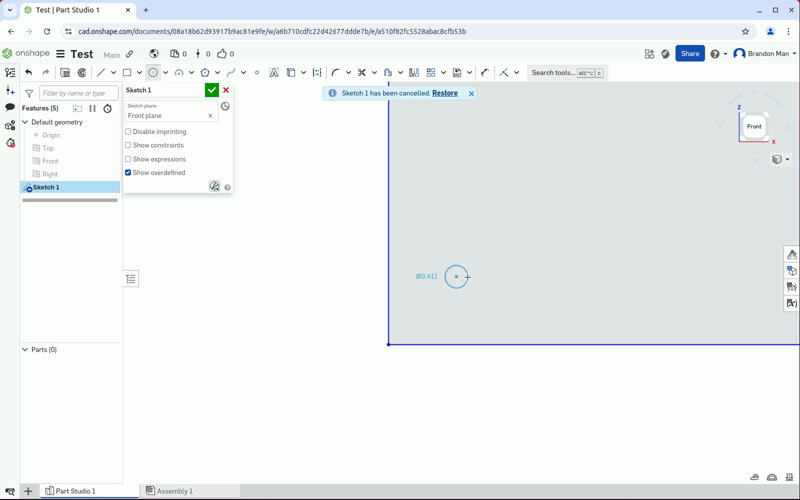
scroll(-6)
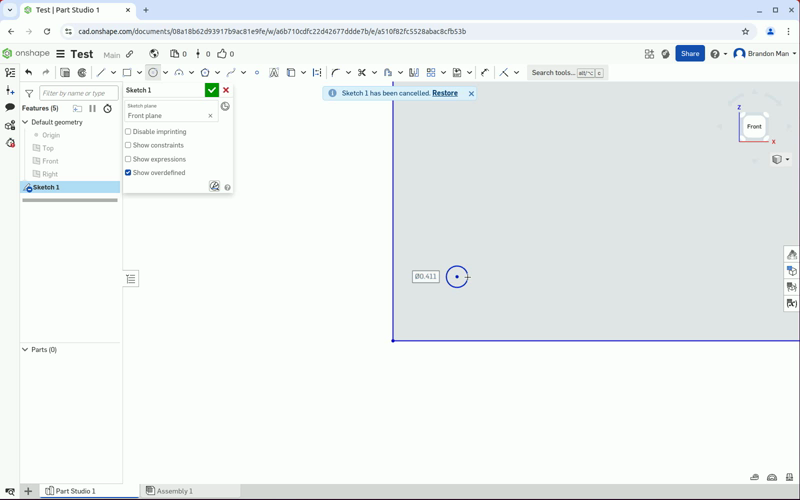
scroll(-6)
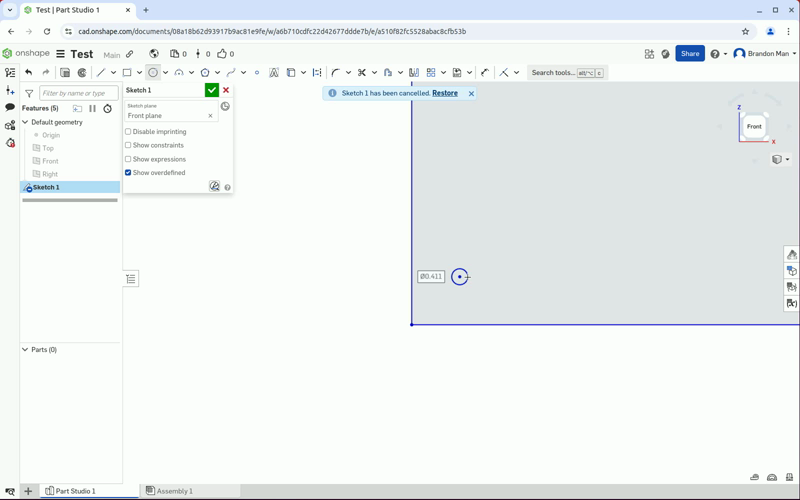
scroll(-6)
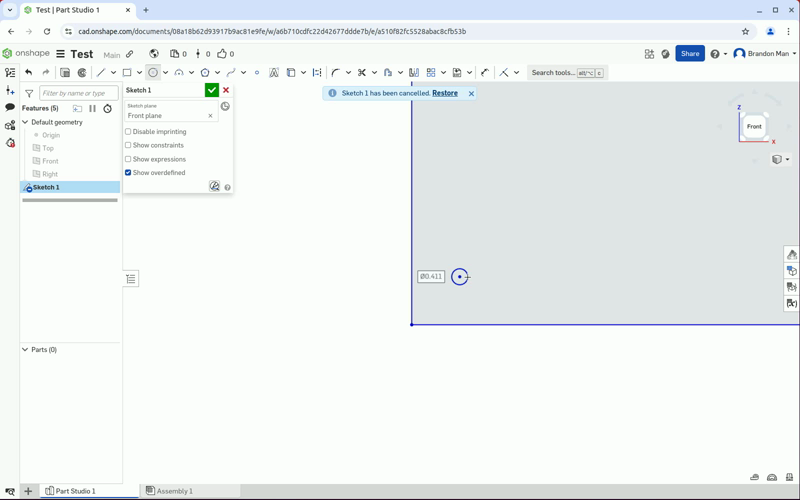
scroll(-6)
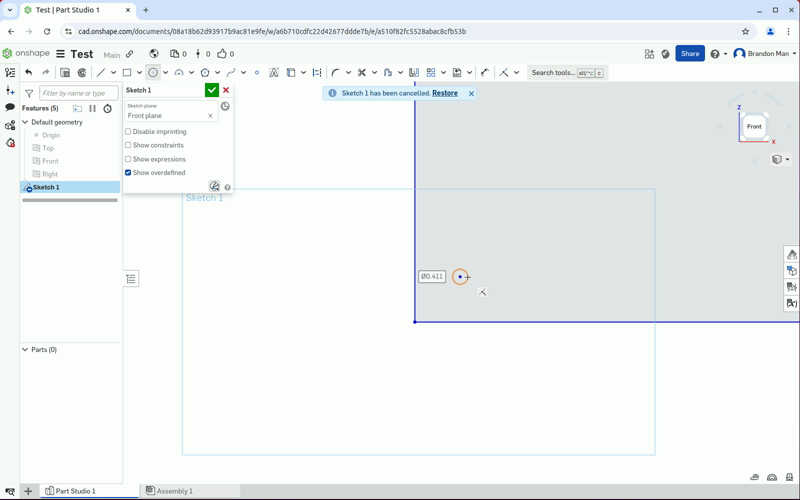
scroll(-6)
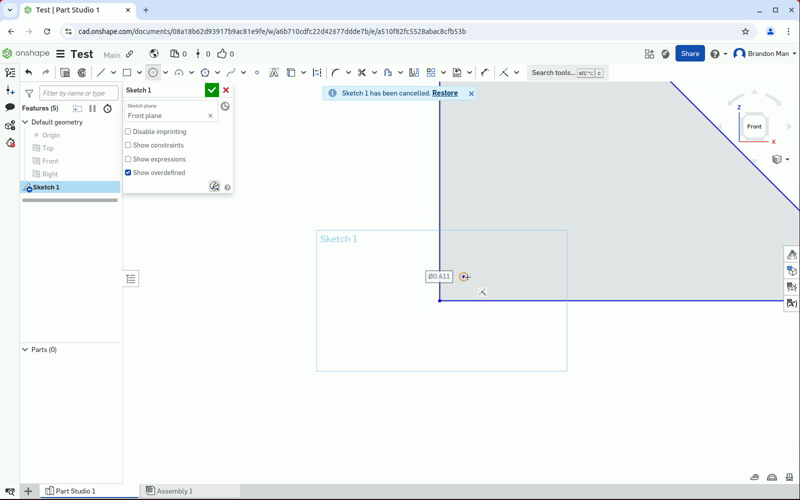
scroll(-6)
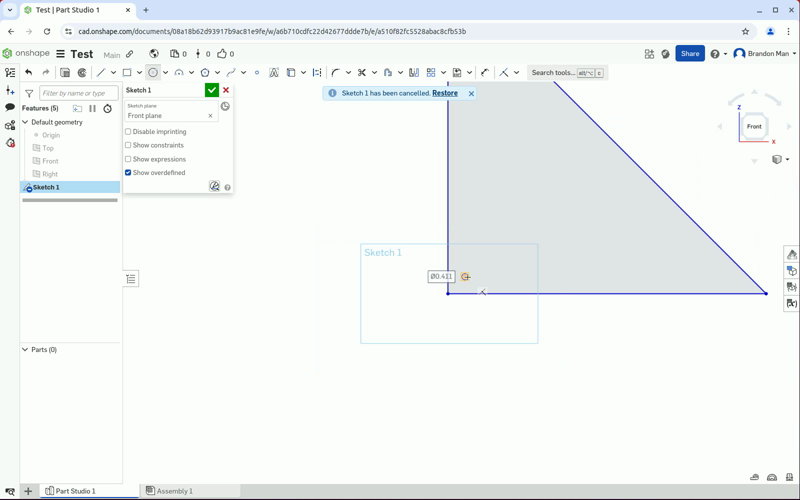
scroll(-6)
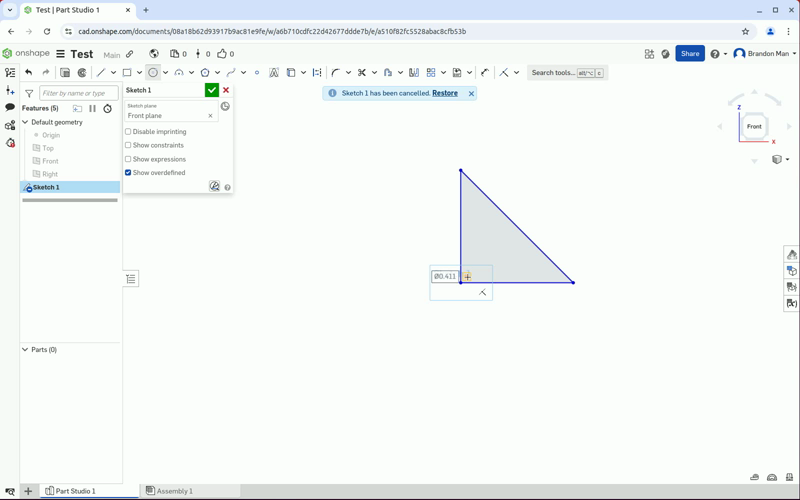
key(esc)
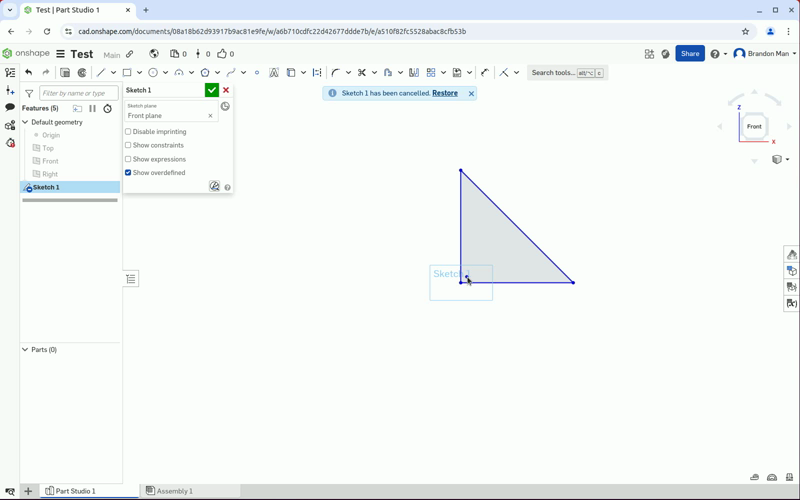
key(l)
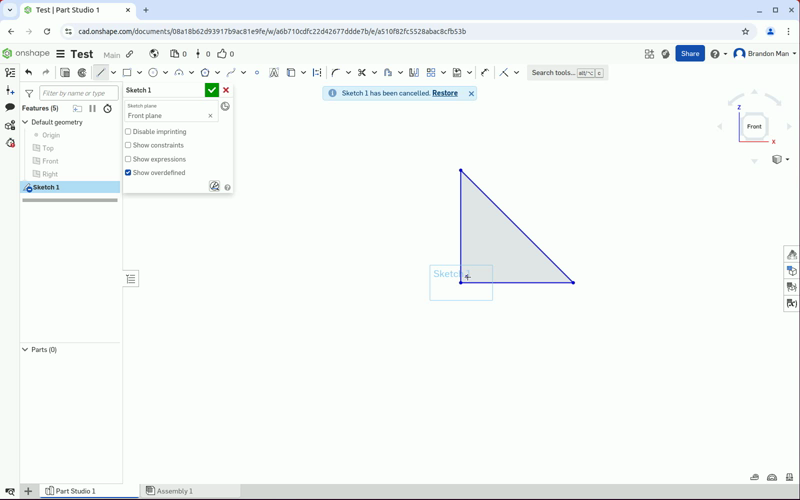
key_down(shift)
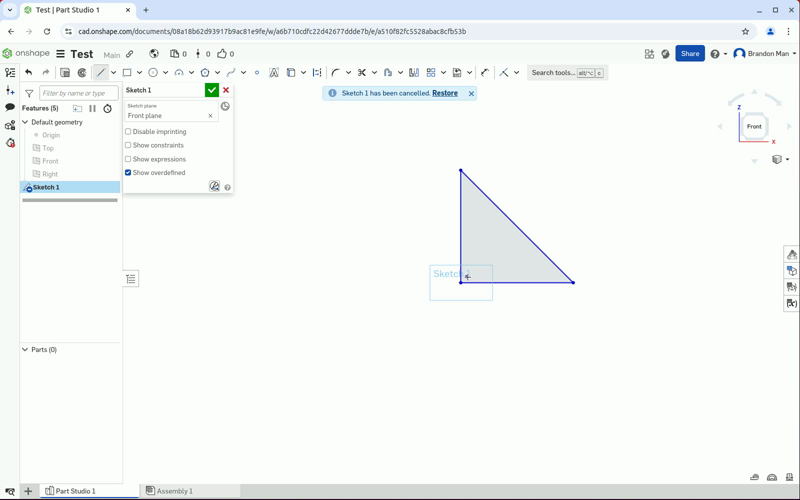
mouse_move(471, 272)
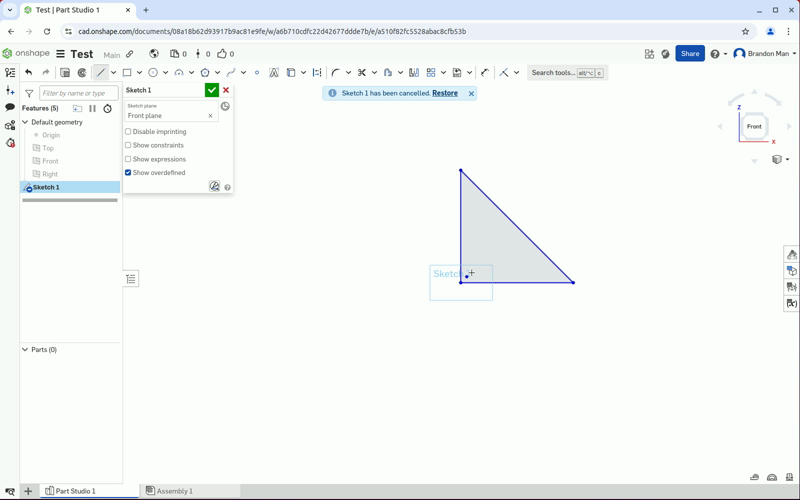
click(471, 272)
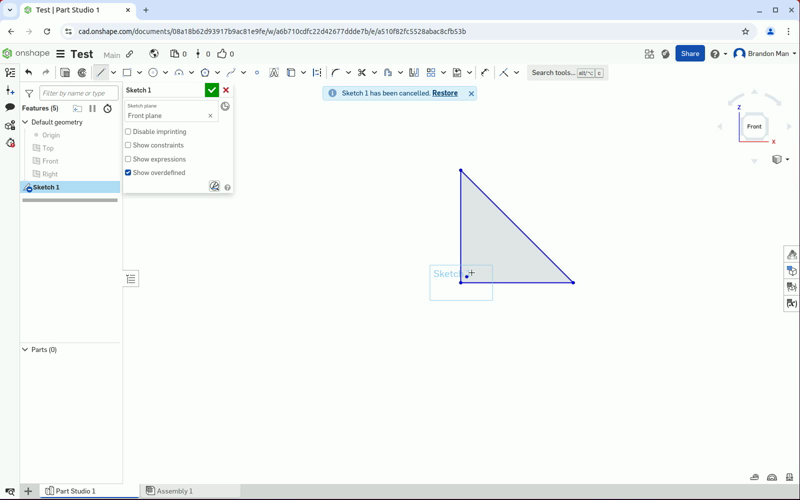
key_up(shift)
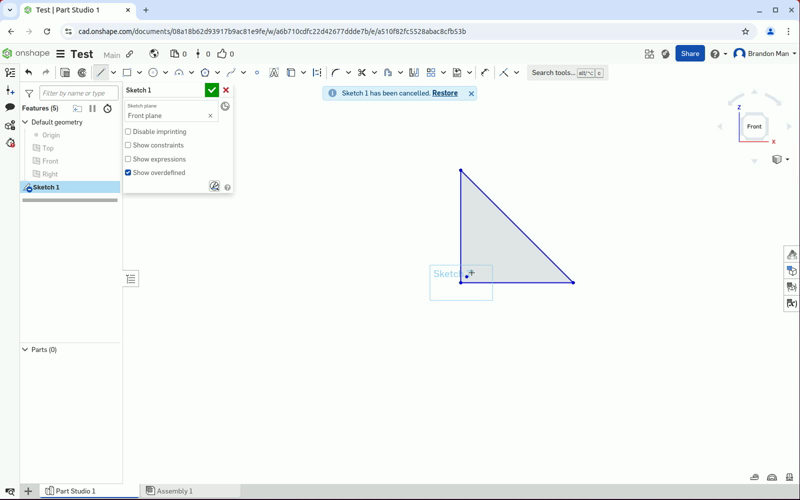
key_down(shift)
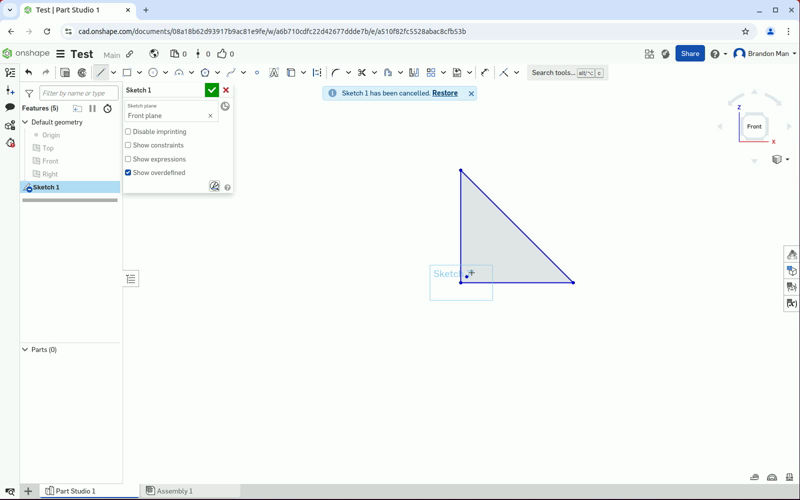
mouse_move(547, 272)
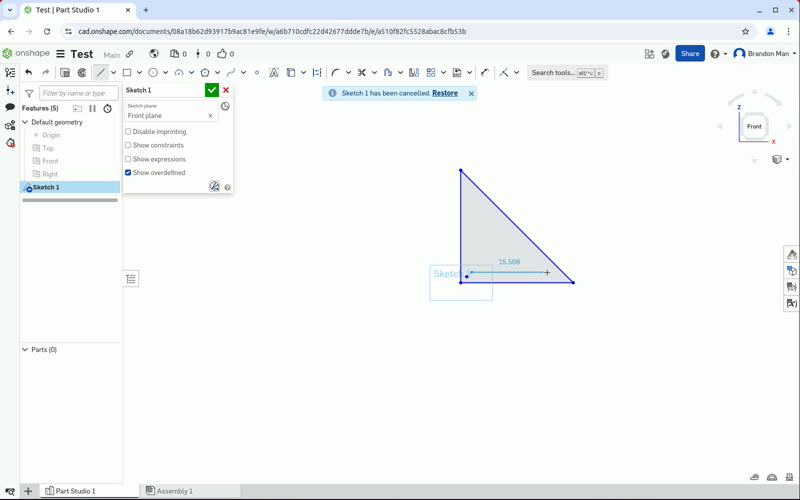
click(547, 272)
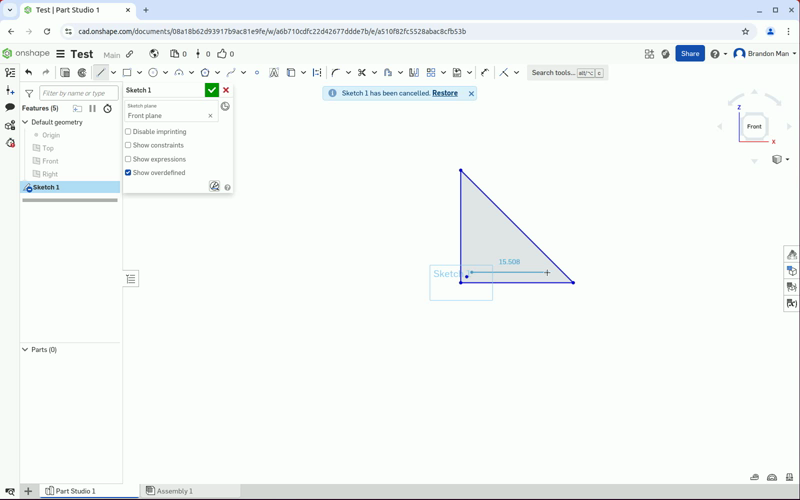
key_up(shift)
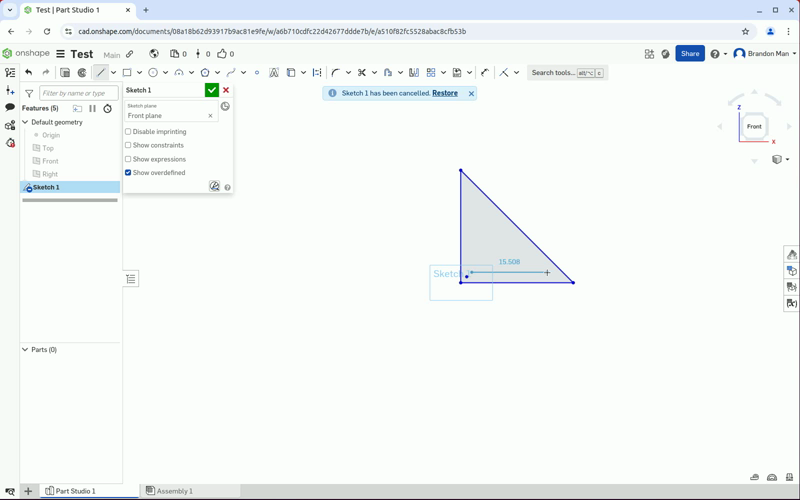
key_down(shift)
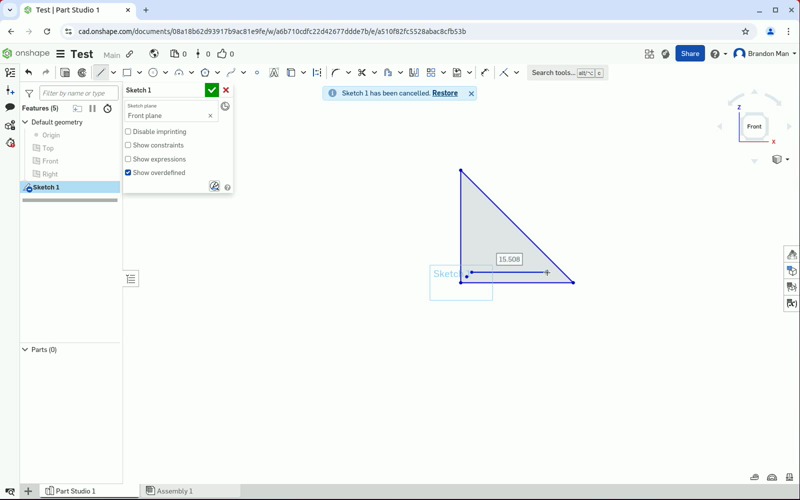
mouse_move(471, 196)
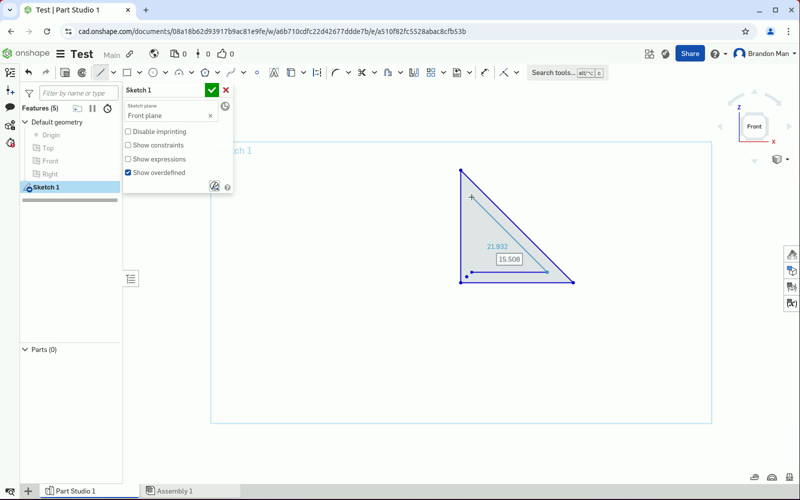
click(471, 196)
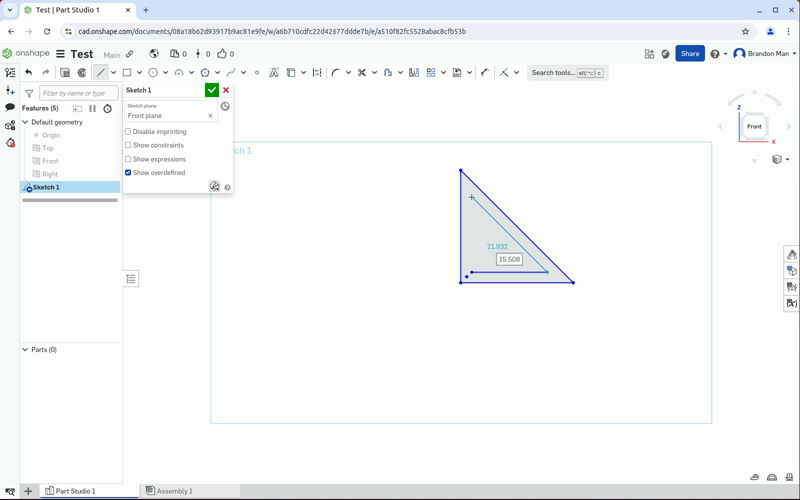
key_up(shift)
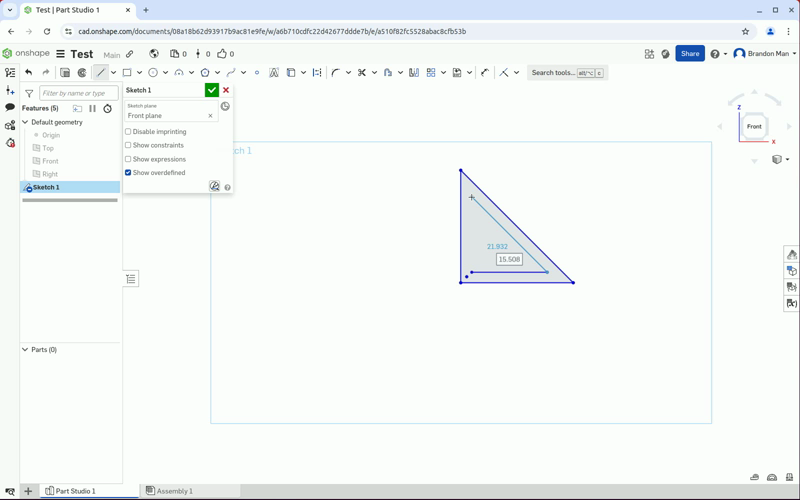
key_down(shift)
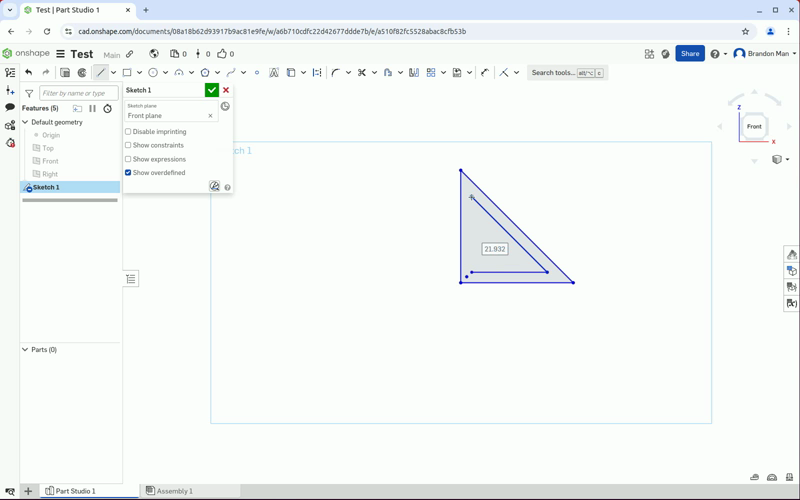
mouse_move(471, 272)
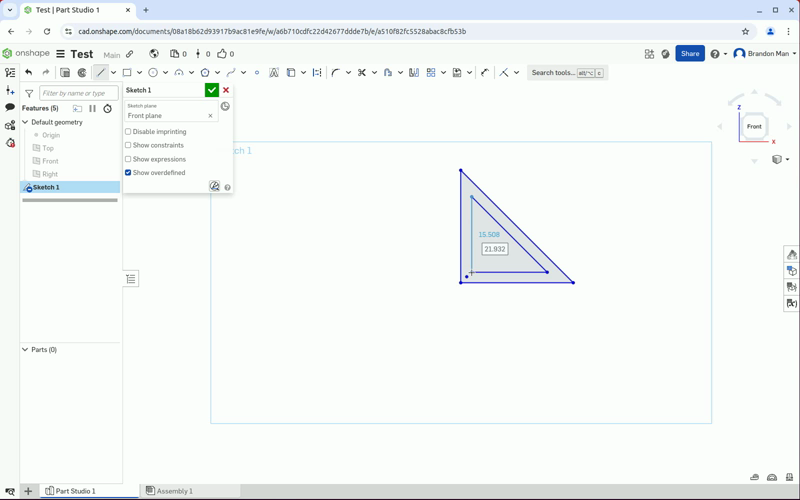
key_up(shift)
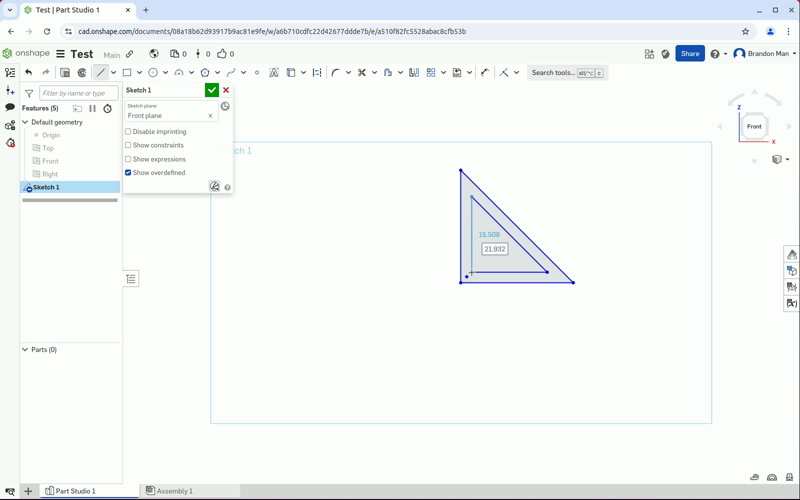
click(471, 272)
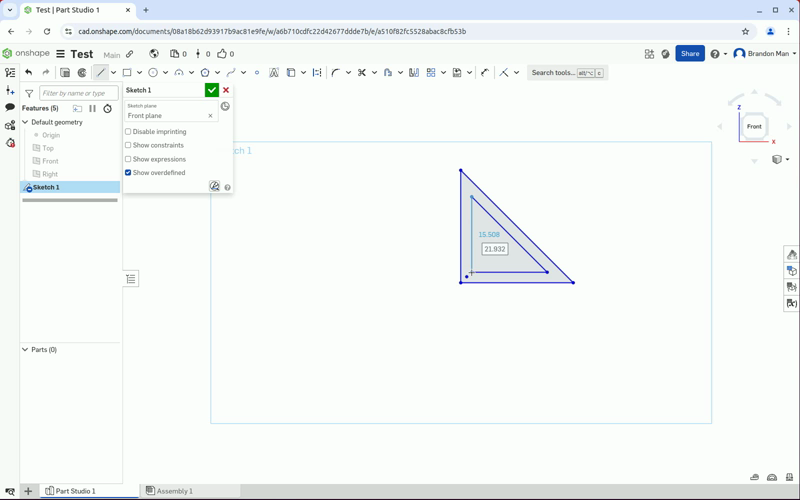
key(esc)
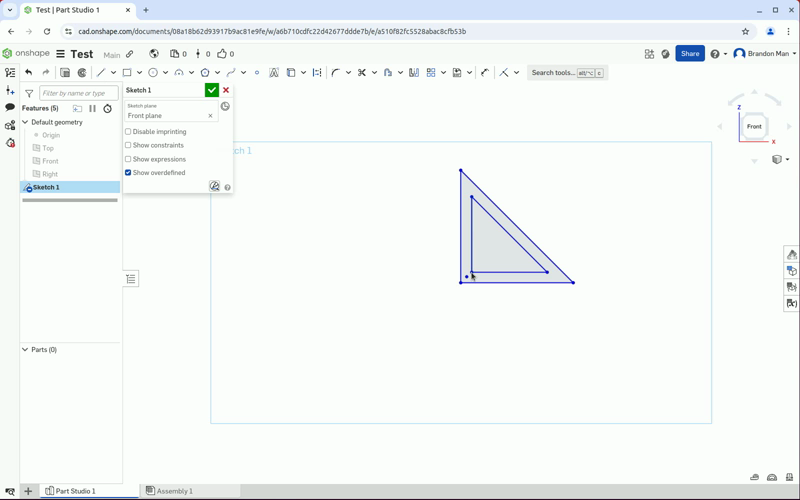
mouse_move(463, 261)
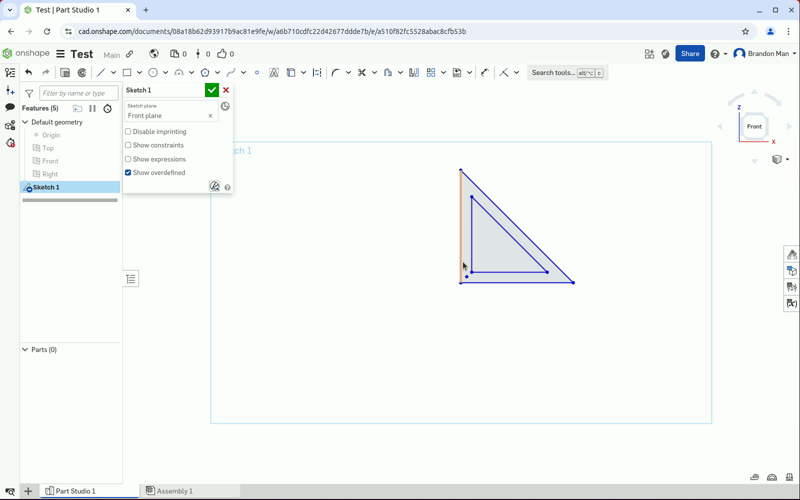
click(463, 261)
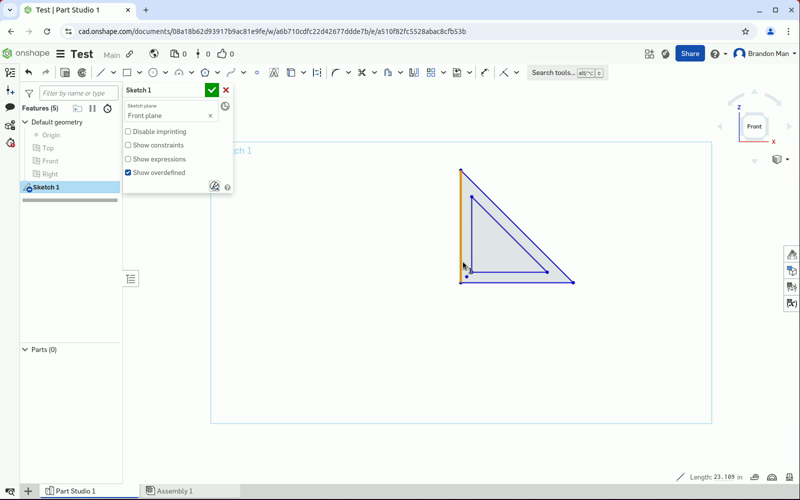
mouse_move(73, 352)
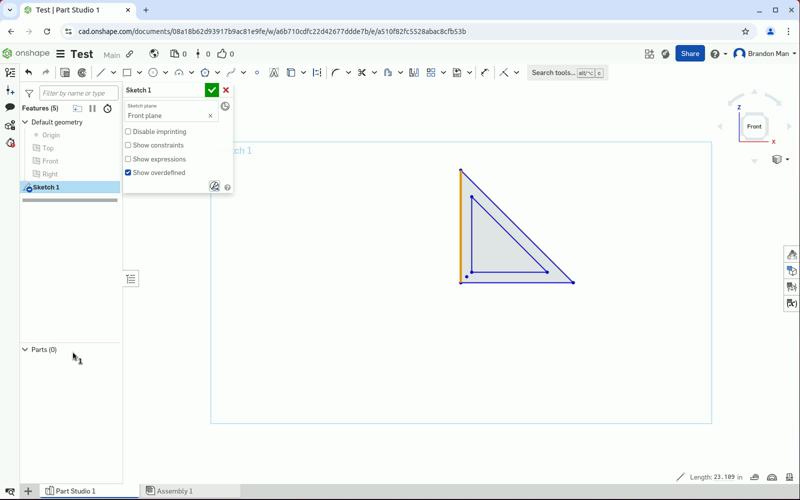
key(shift+y)
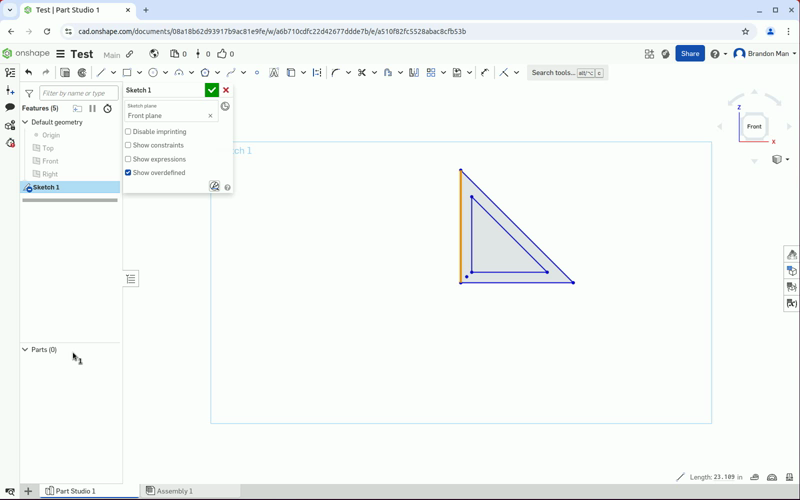
key(shift+e)
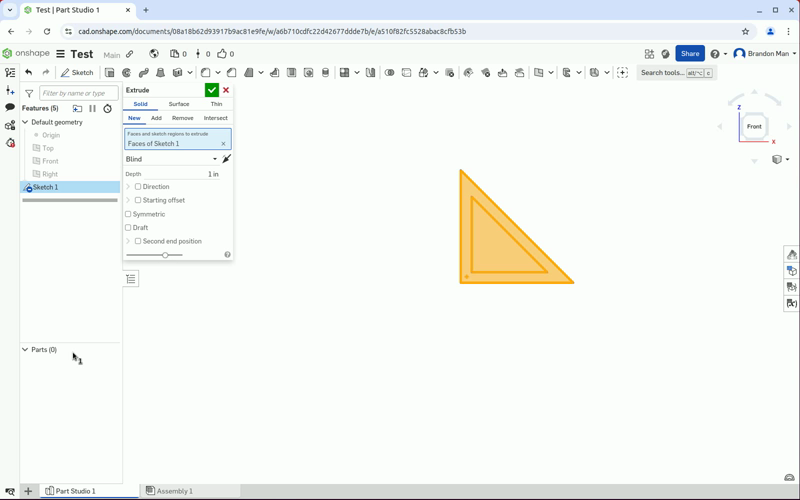
mouse_move(143, 106)
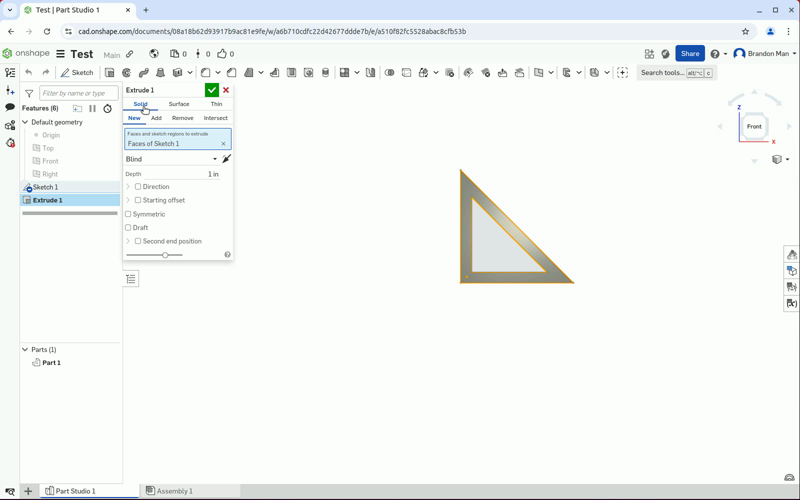
click(143, 106)
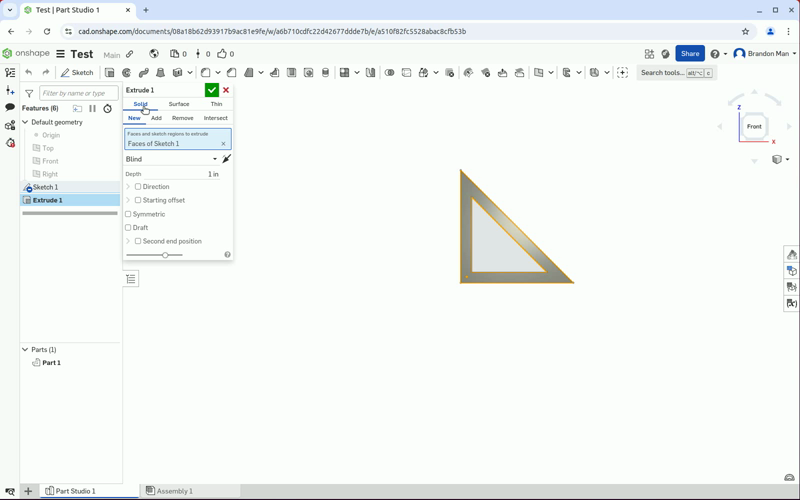
mouse_move(137, 120)
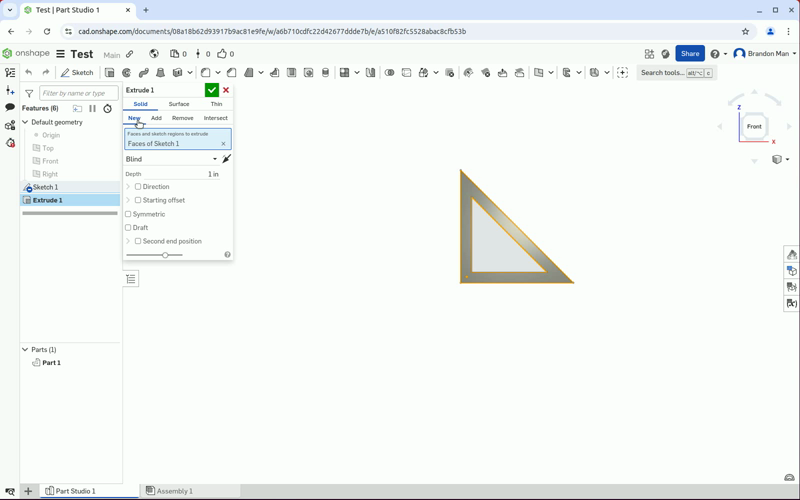
click(137, 120)
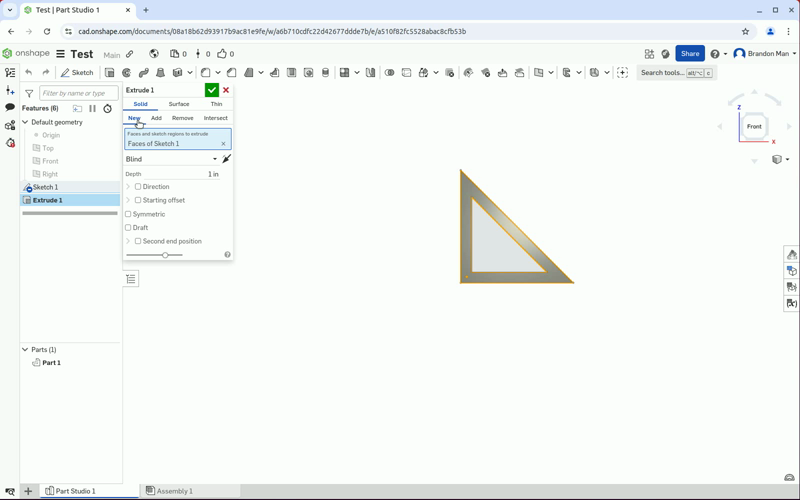
key(tab, 4)
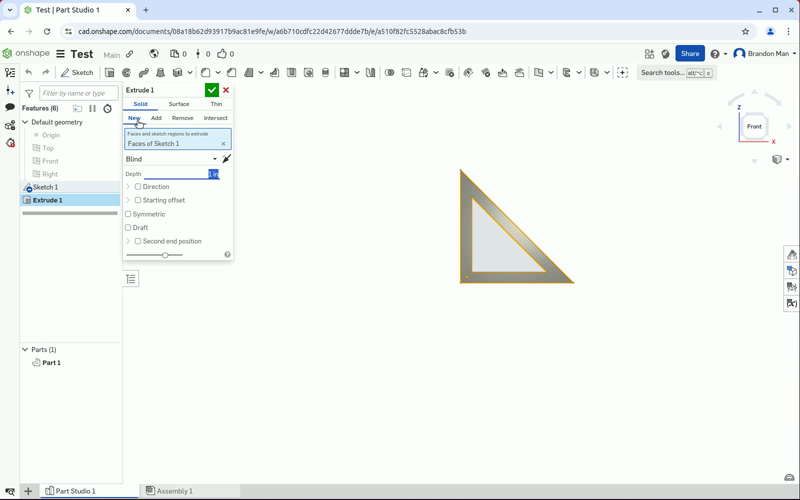
text(0.963)
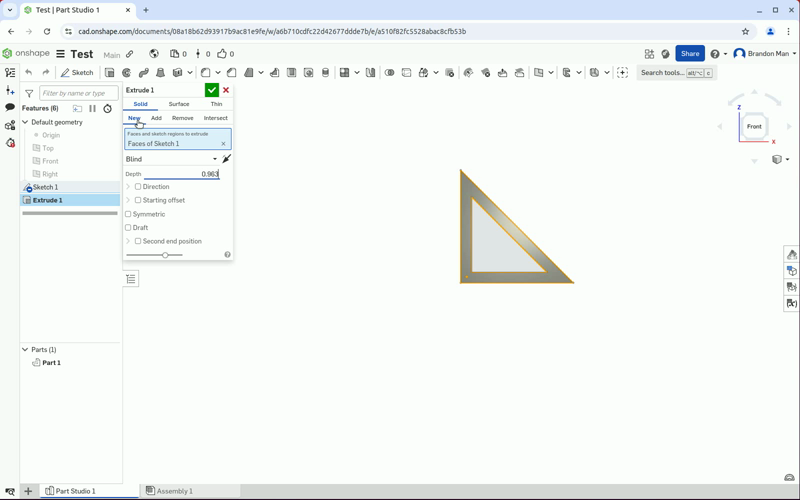
key(enter)
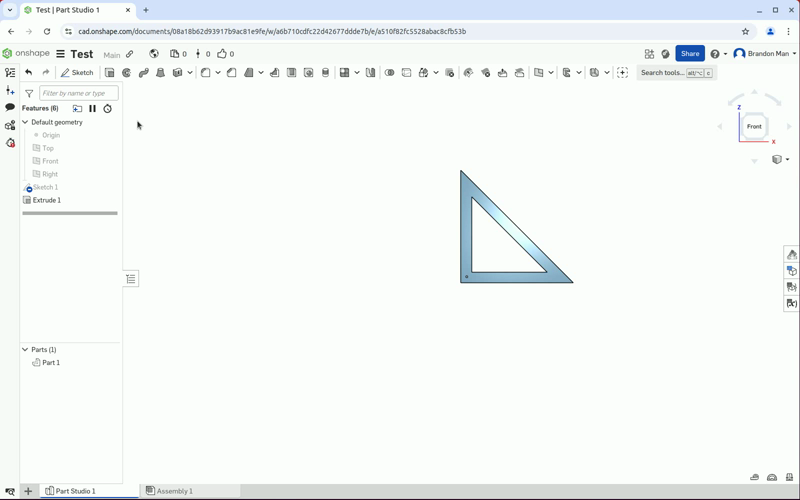
key(shift+h)
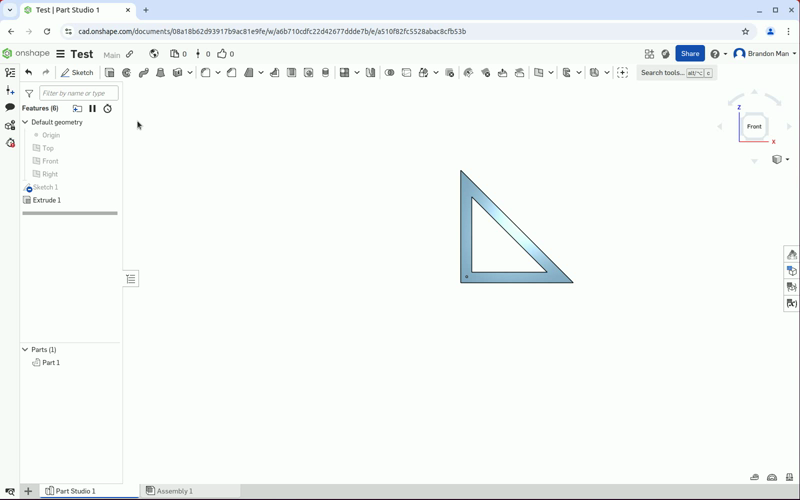
key(shift+h)
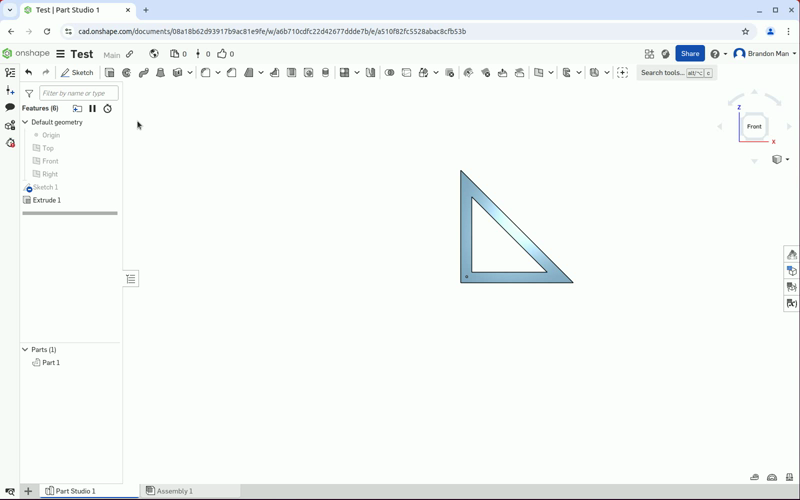
mouse_move(73, 189)
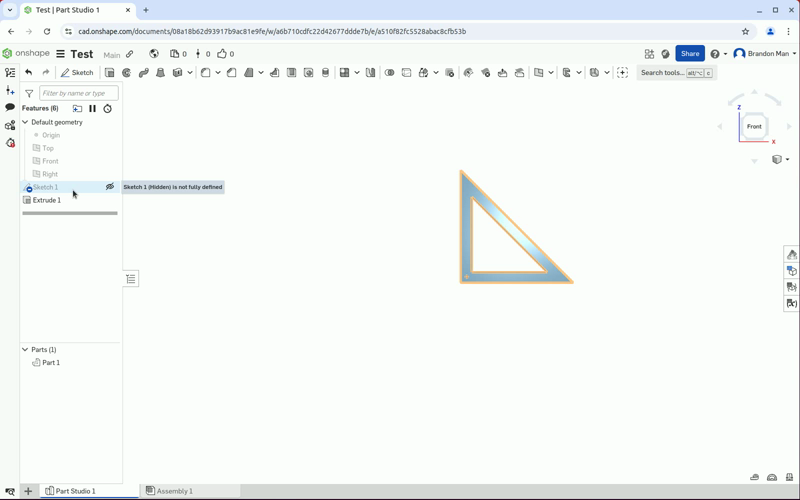
click(73, 189)
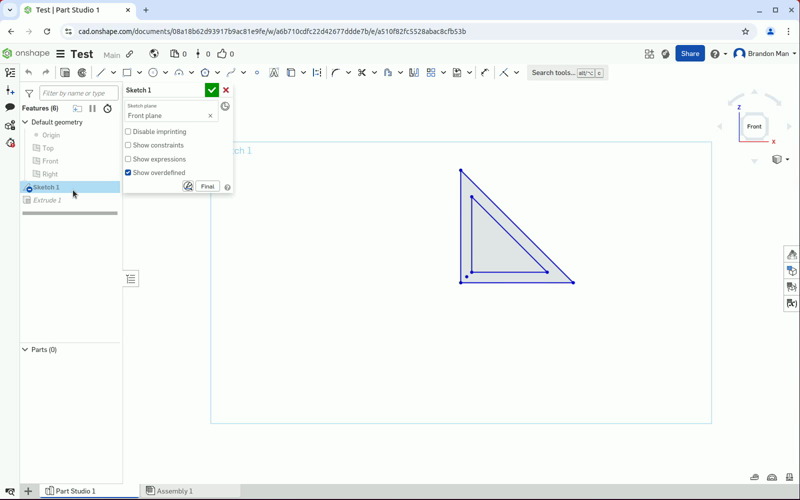
mouse_move(229, 92)
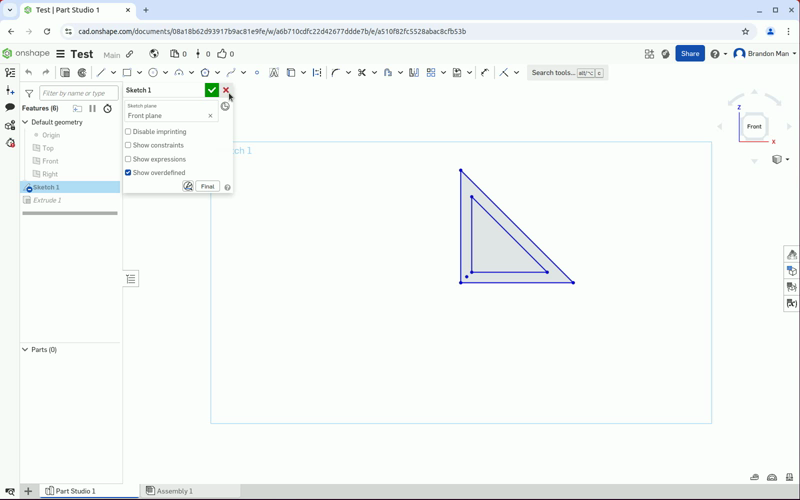
click(229, 92)
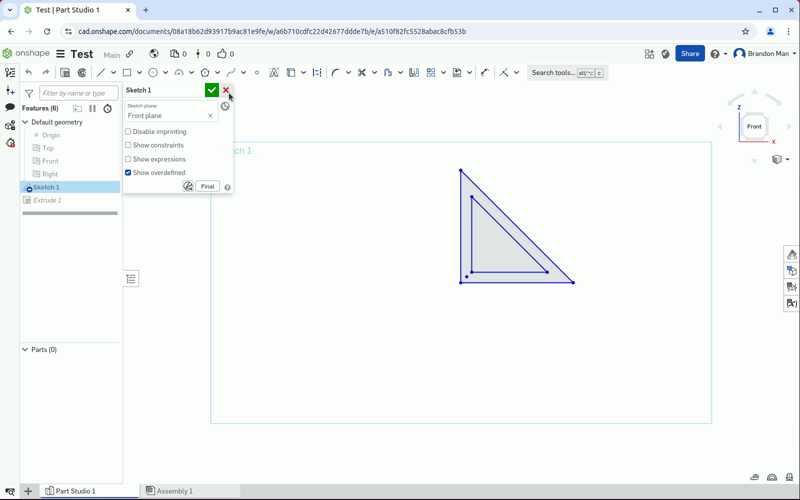
key(shift+s)
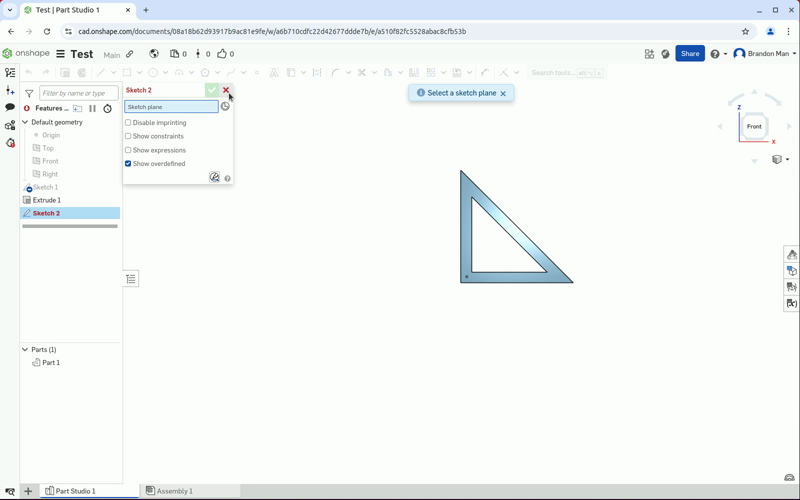
mouse_move(73, 163)
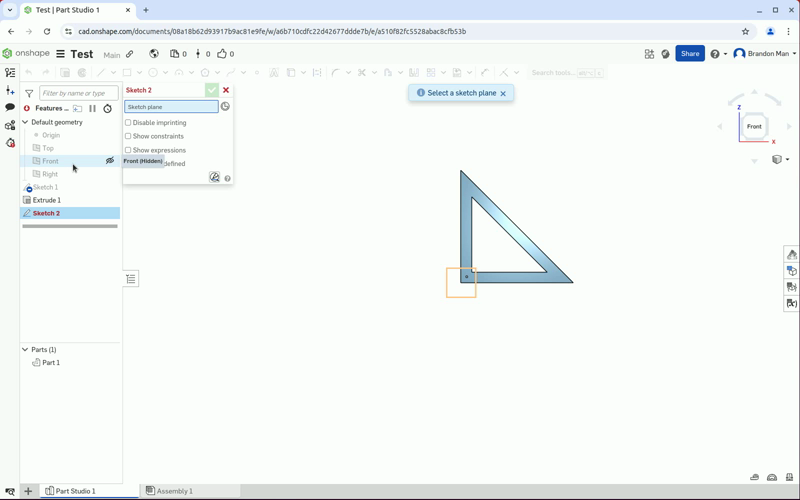
click(73, 163)
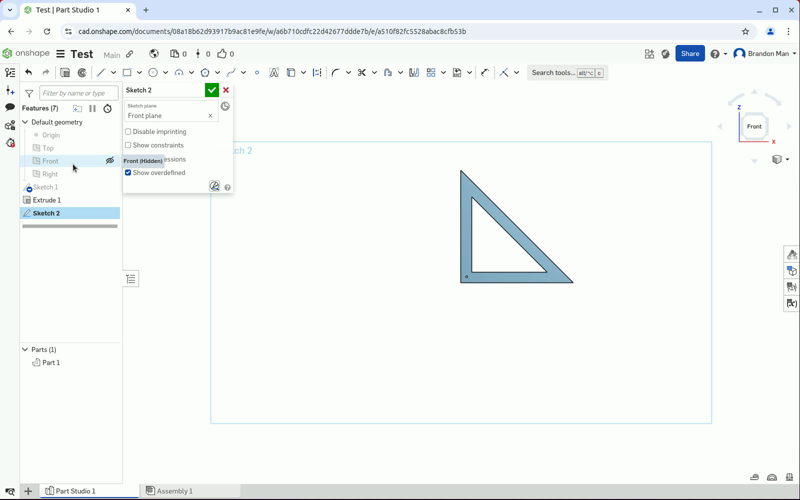
mouse_move(73, 352)
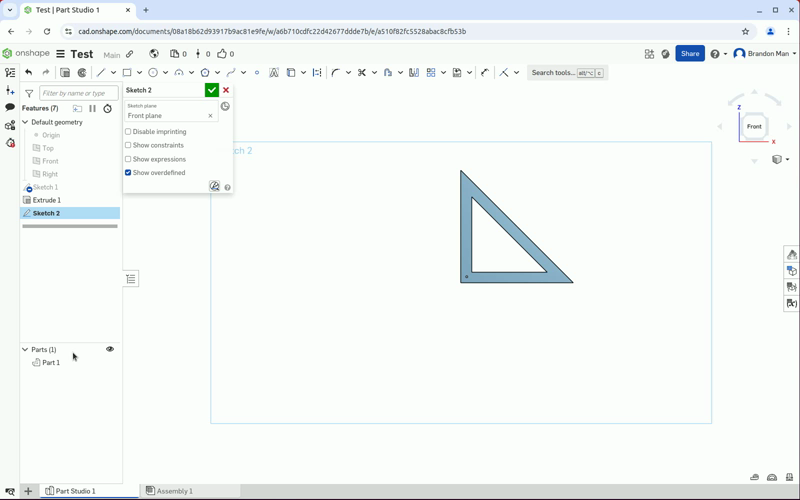
key(y)
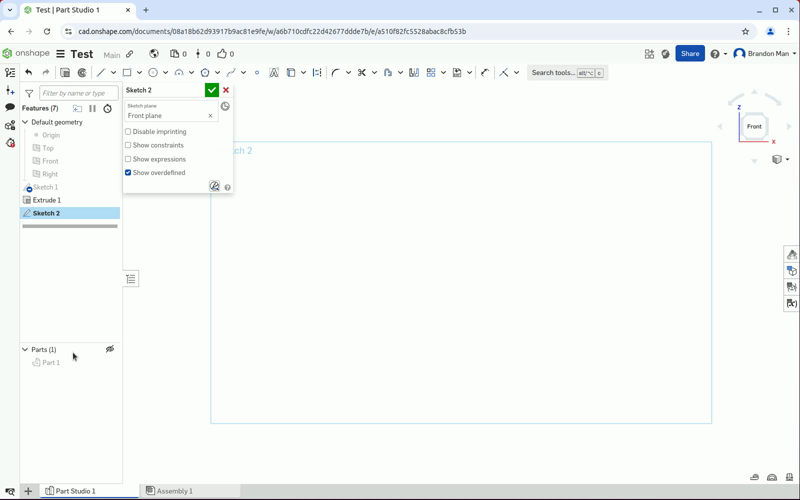
key(c)
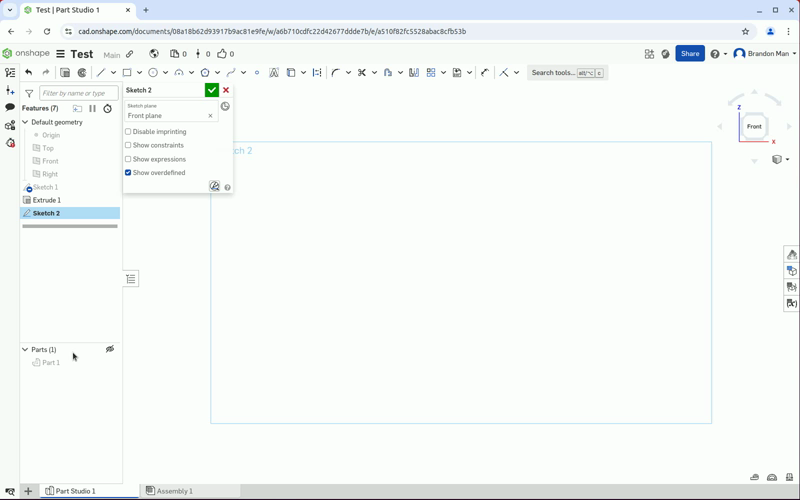
key_down(shift)
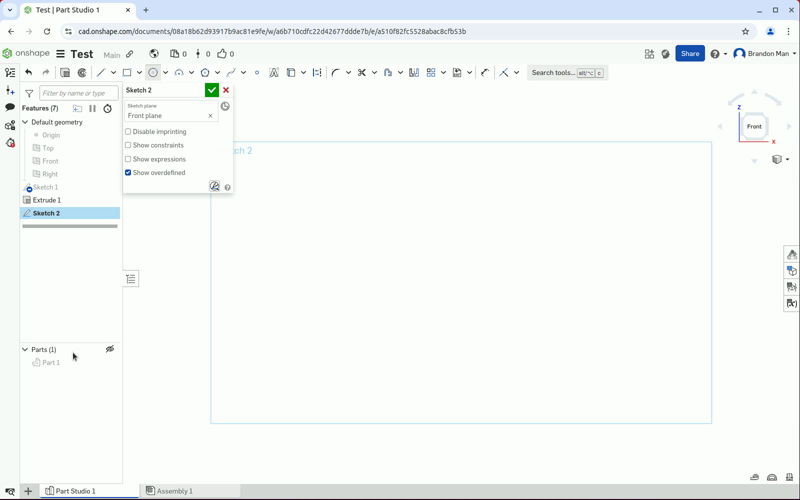
mouse_move(467, 276)
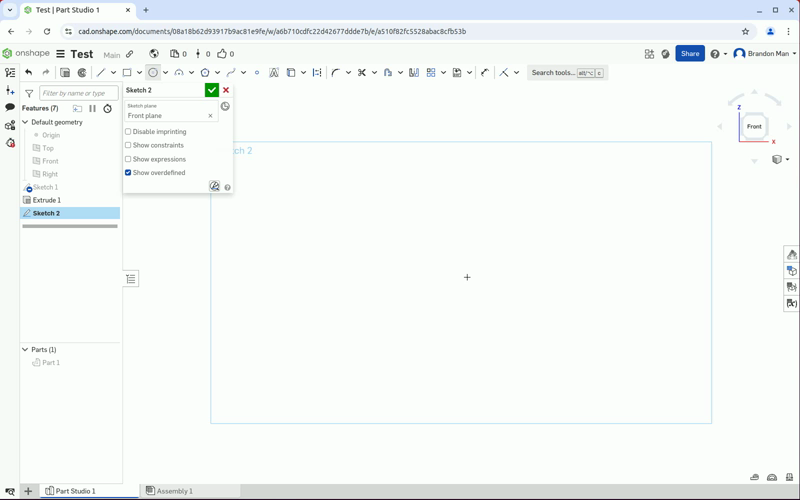
click(467, 276)
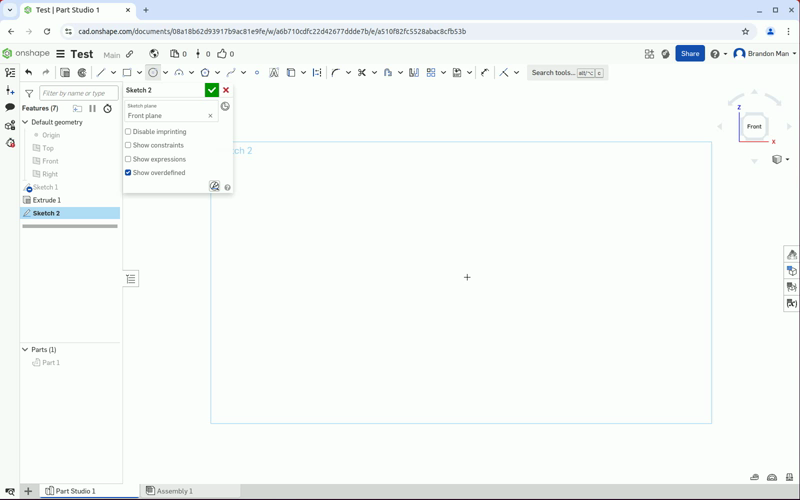
key_up(shift)
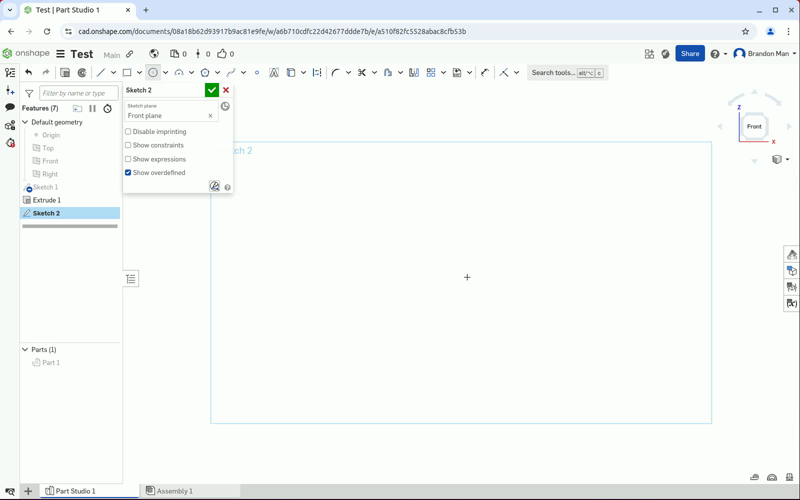
mouse_move(468, 276)
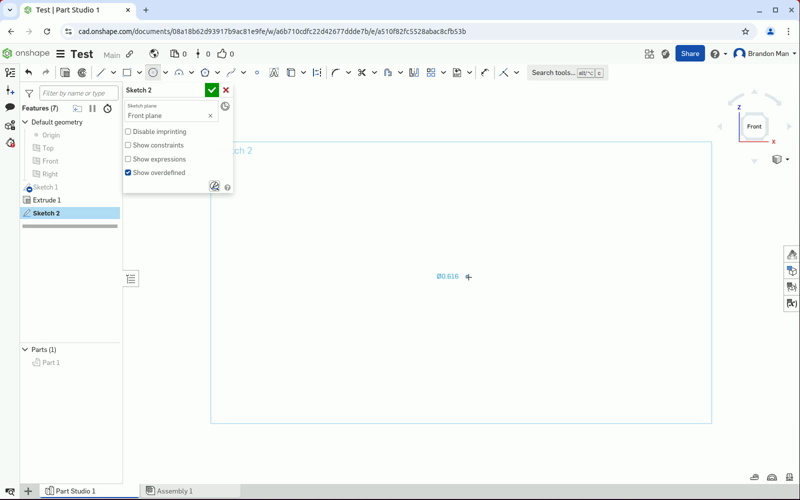
scroll(6)
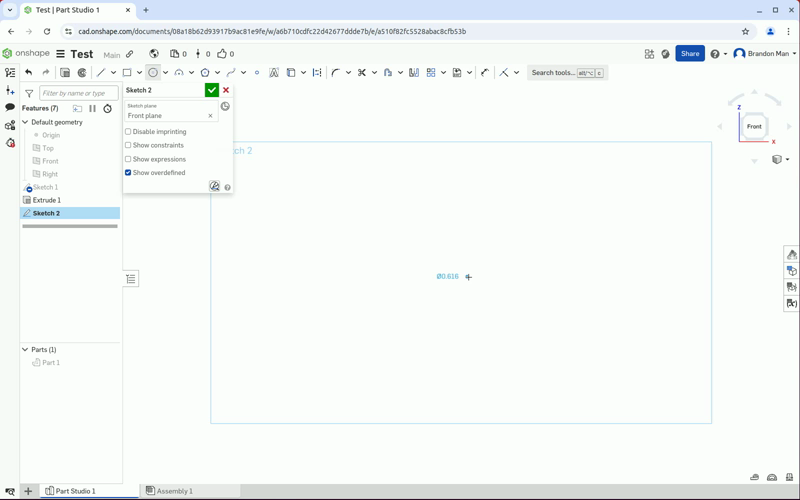
scroll(6)
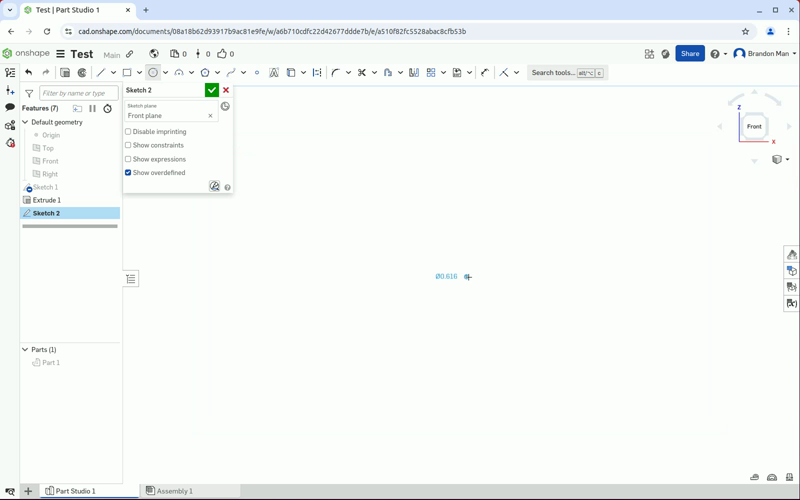
scroll(6)
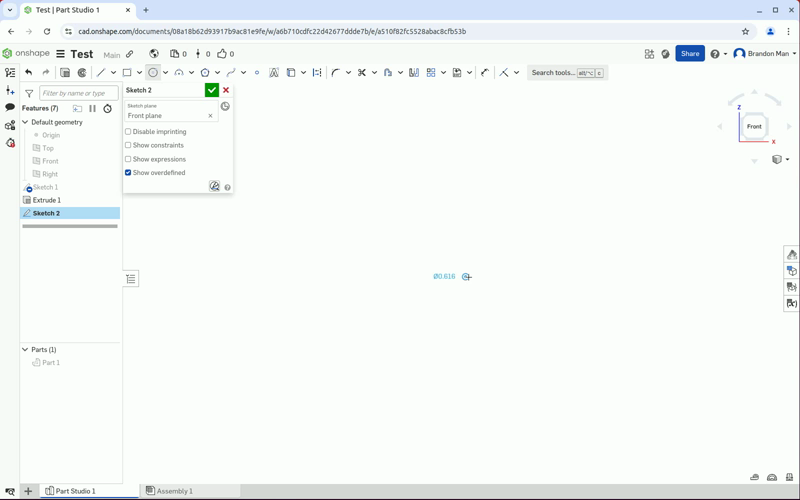
scroll(6)
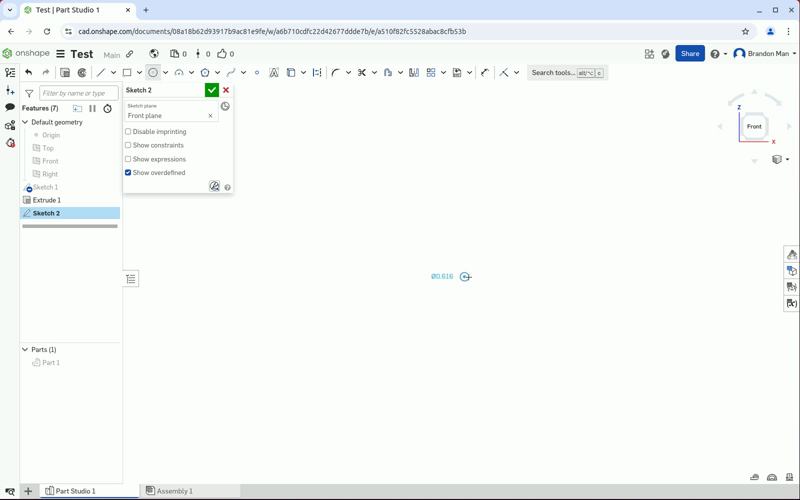
scroll(6)
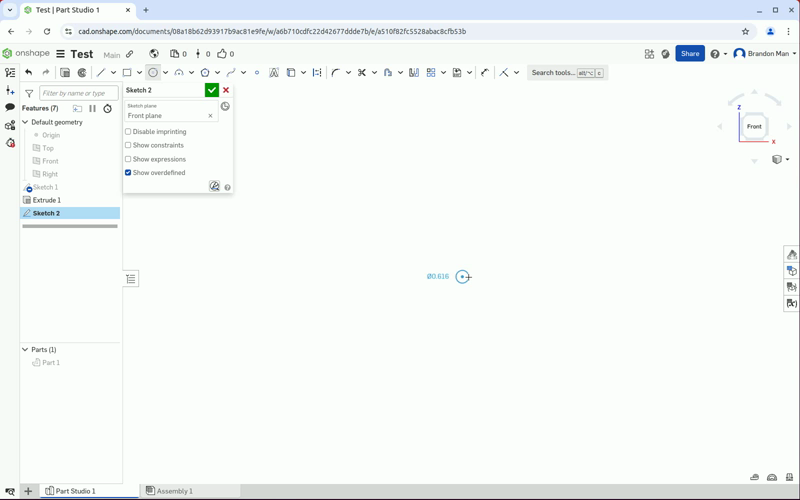
scroll(6)
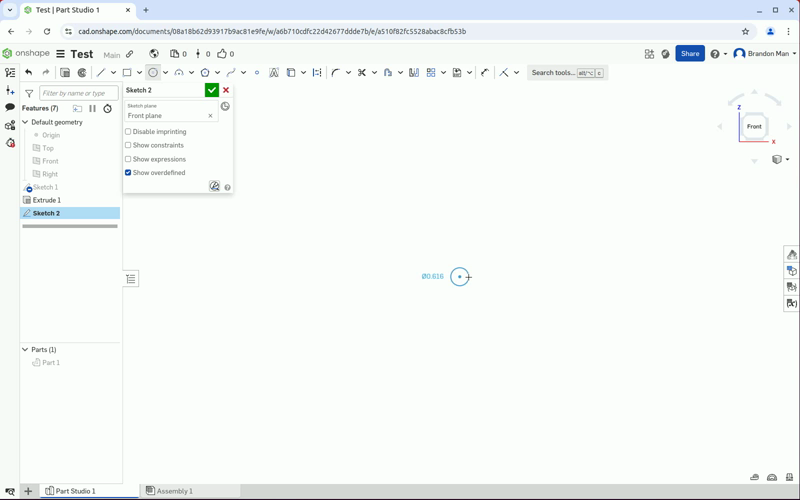
scroll(6)
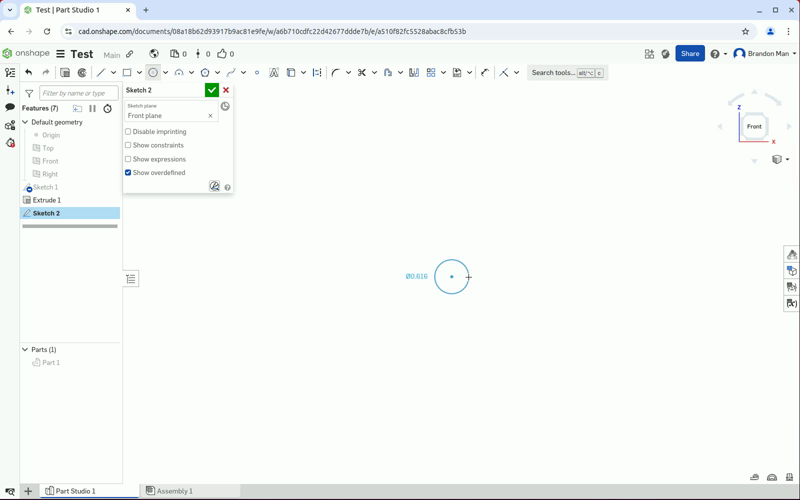
click(468, 276)
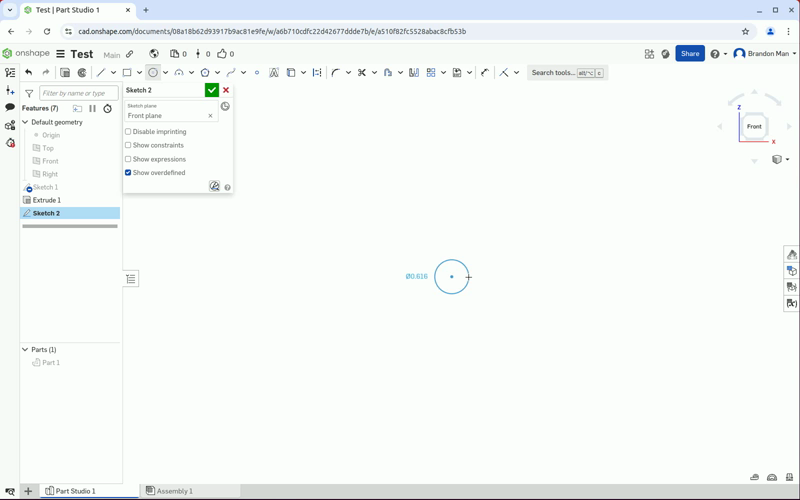
scroll(-6)
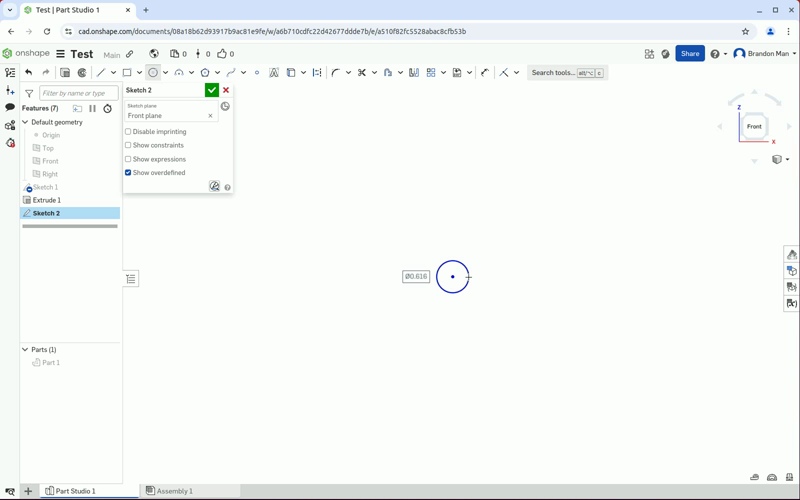
scroll(-6)
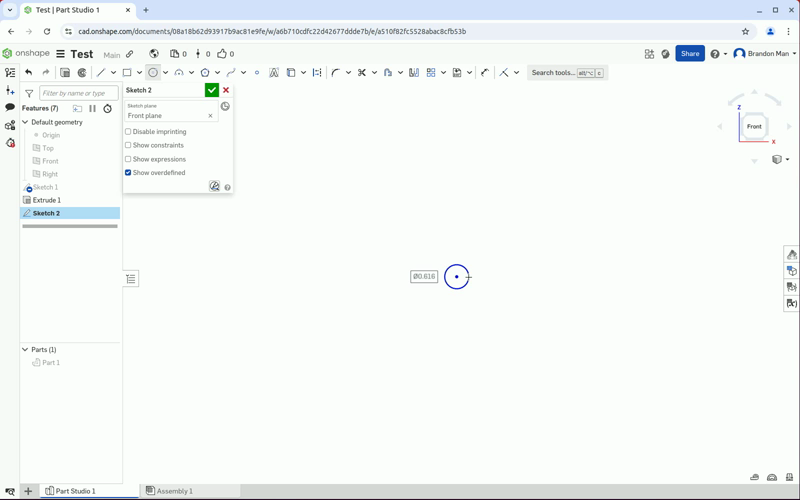
scroll(-6)
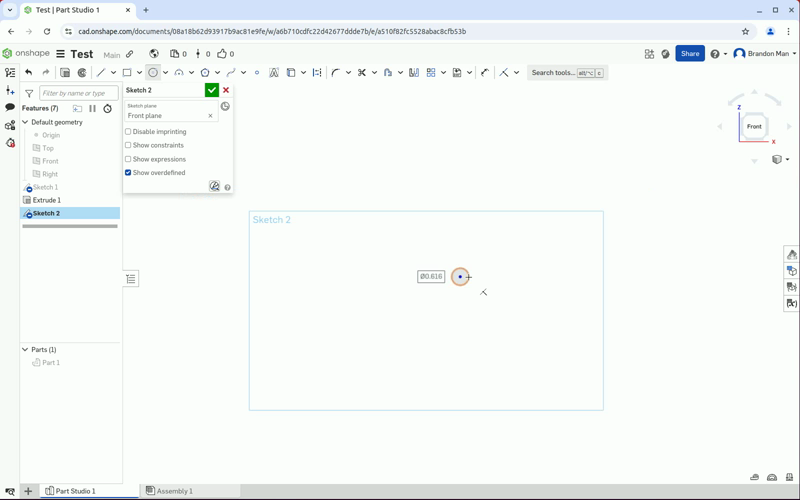
scroll(-6)
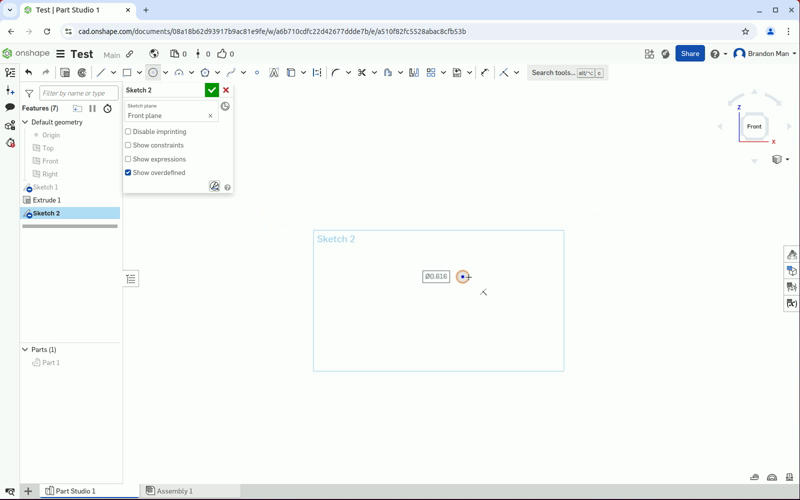
scroll(-6)
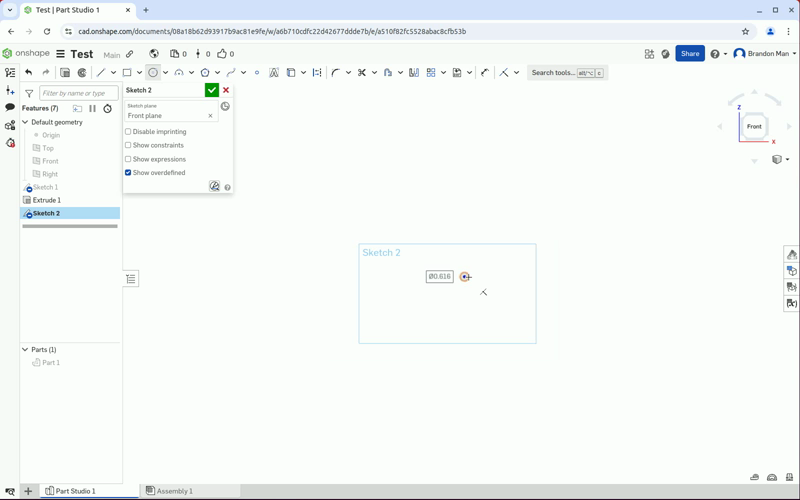
scroll(-6)
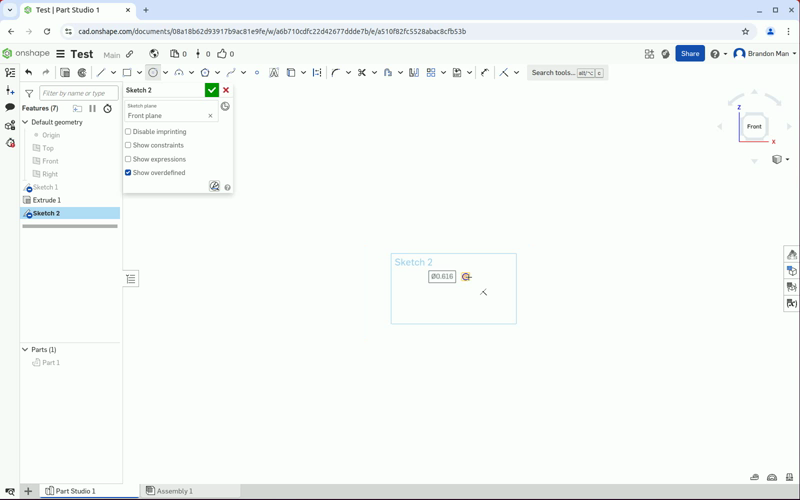
scroll(-6)
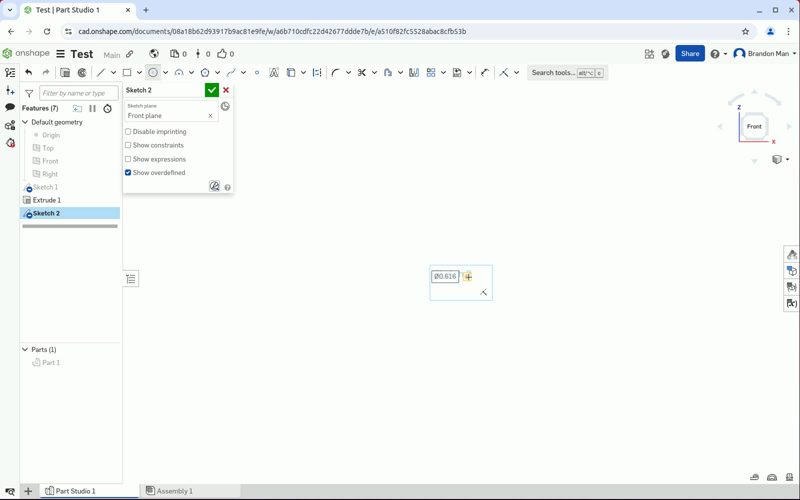
key(esc)
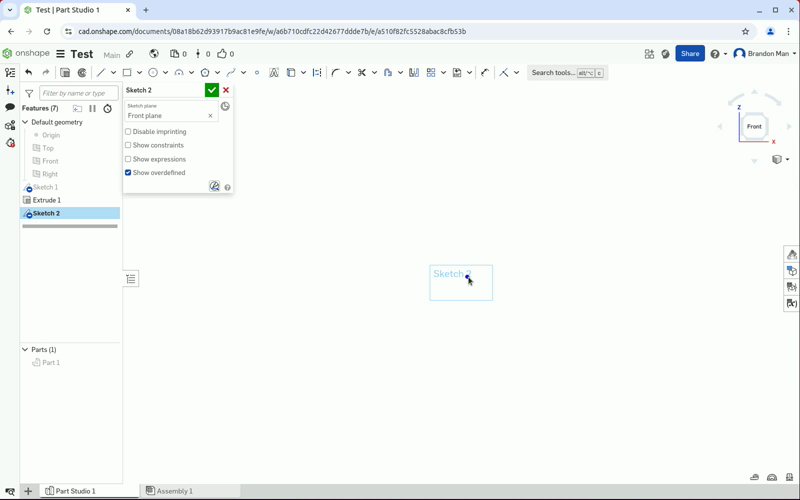
mouse_move(465, 275)
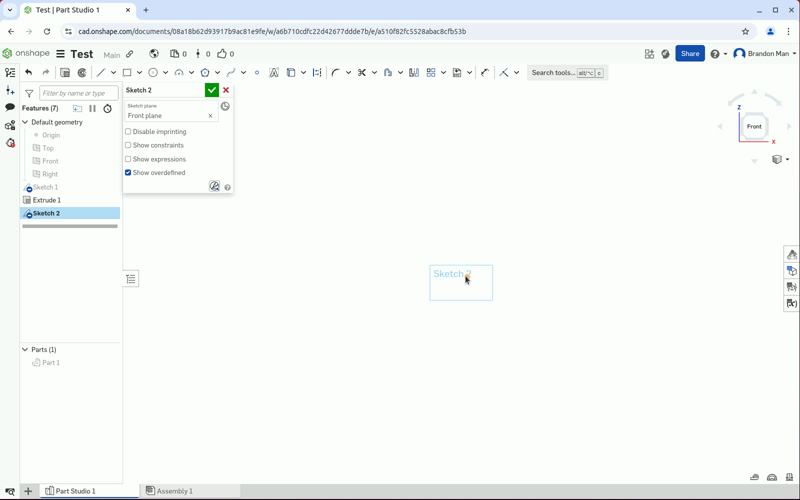
scroll(6)
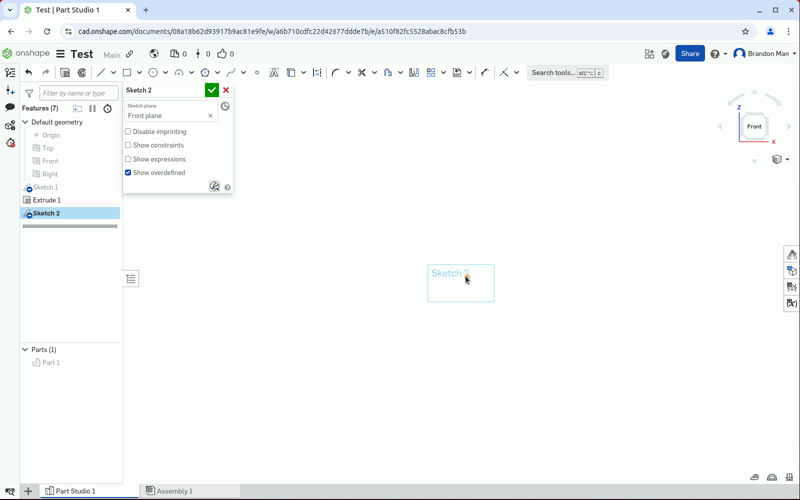
scroll(6)
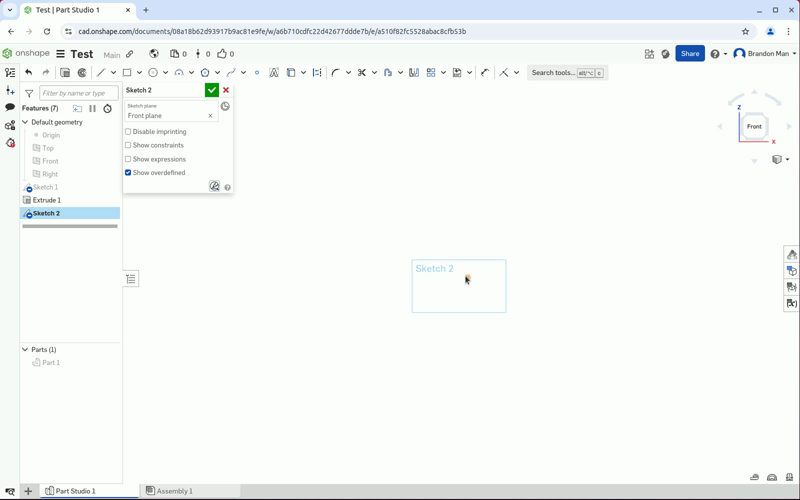
scroll(6)
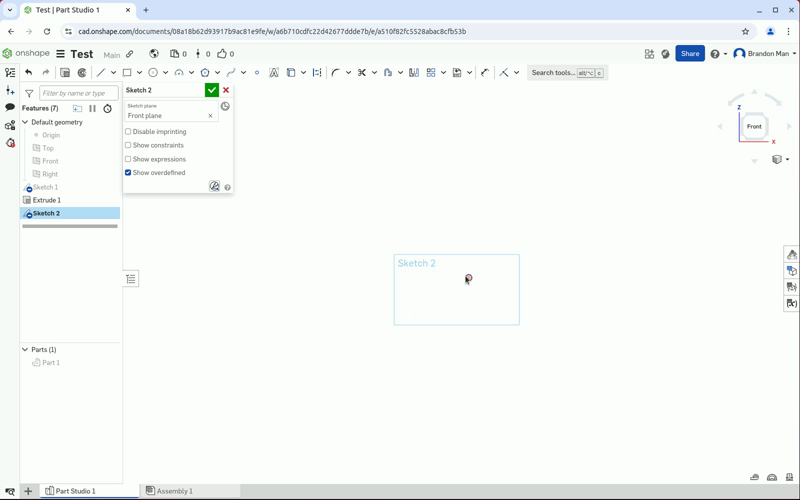
scroll(6)
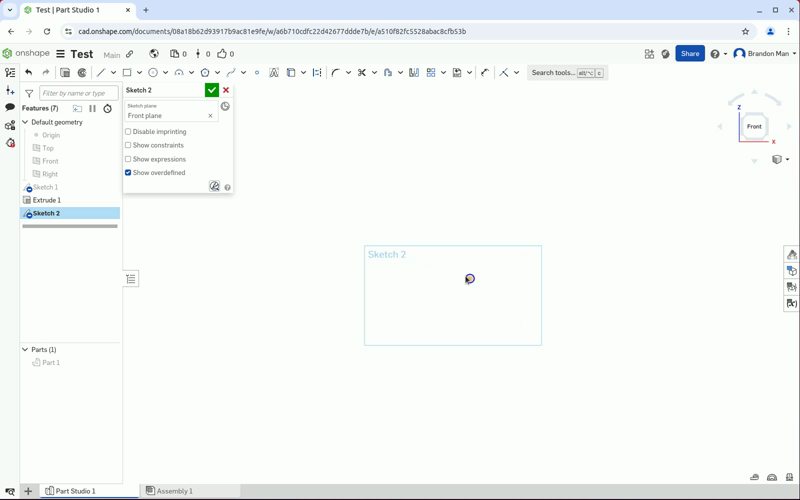
scroll(6)
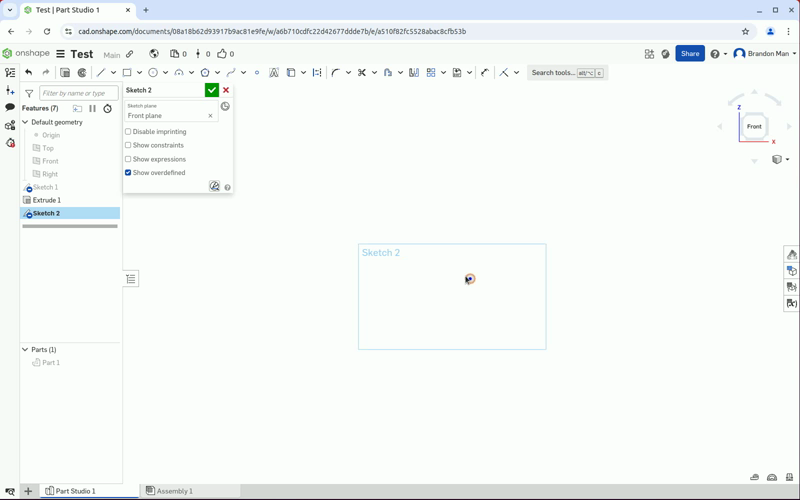
scroll(6)
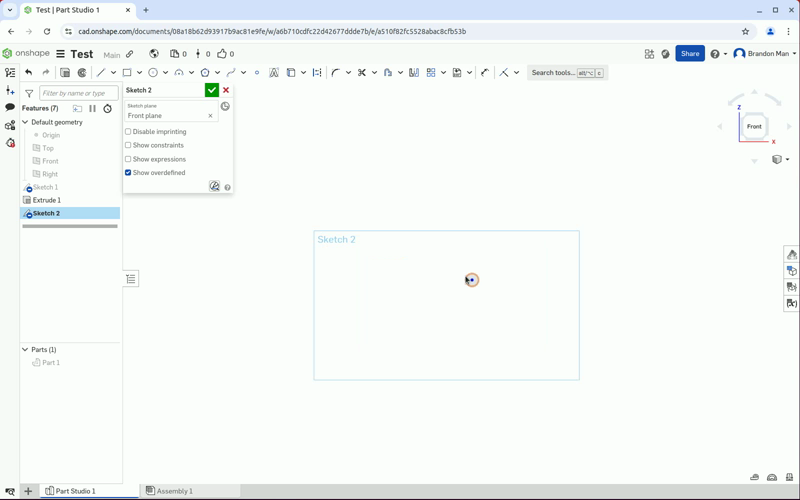
scroll(6)
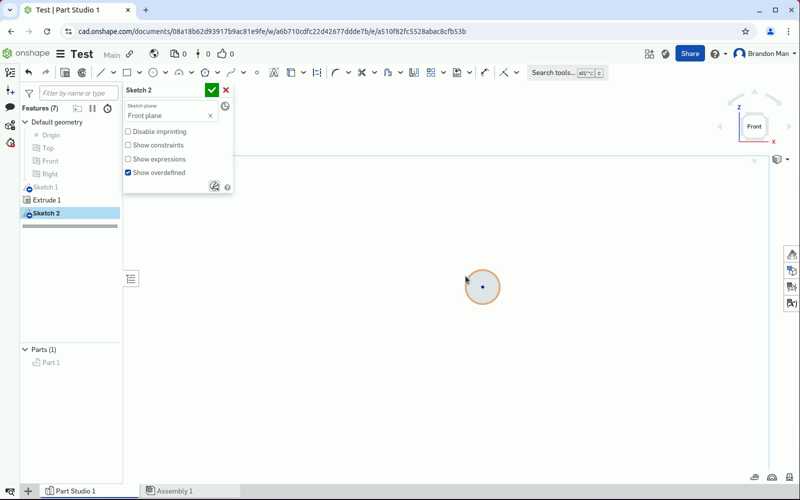
click(465, 275)
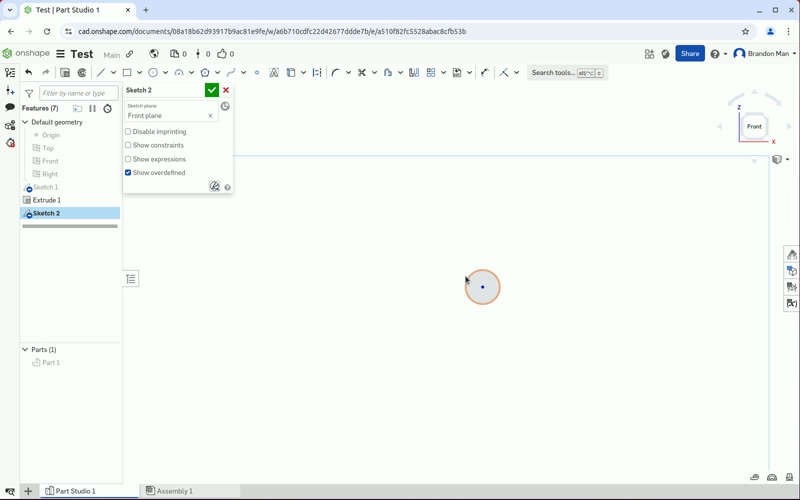
scroll(-6)
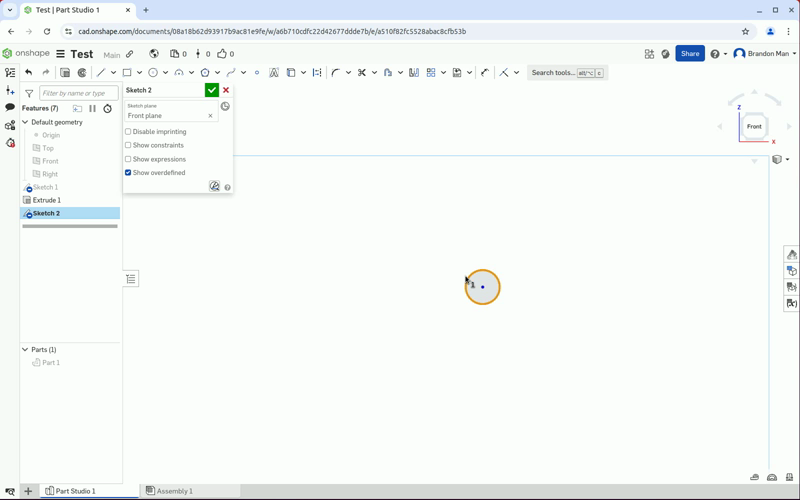
scroll(-6)
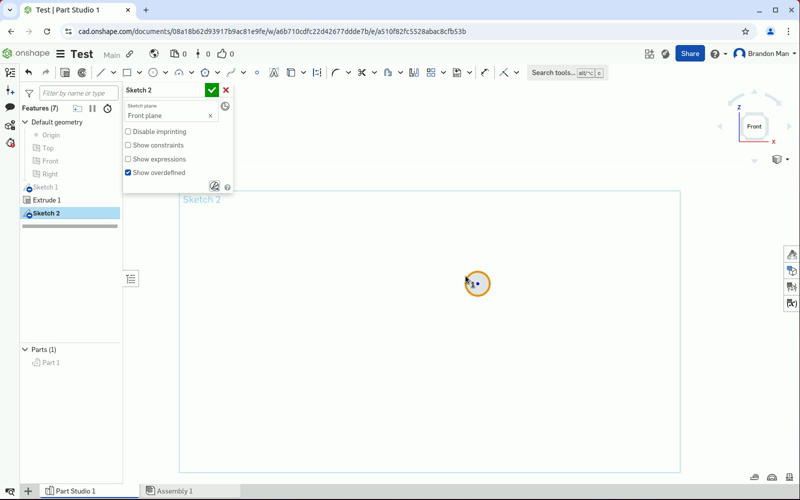
scroll(-6)
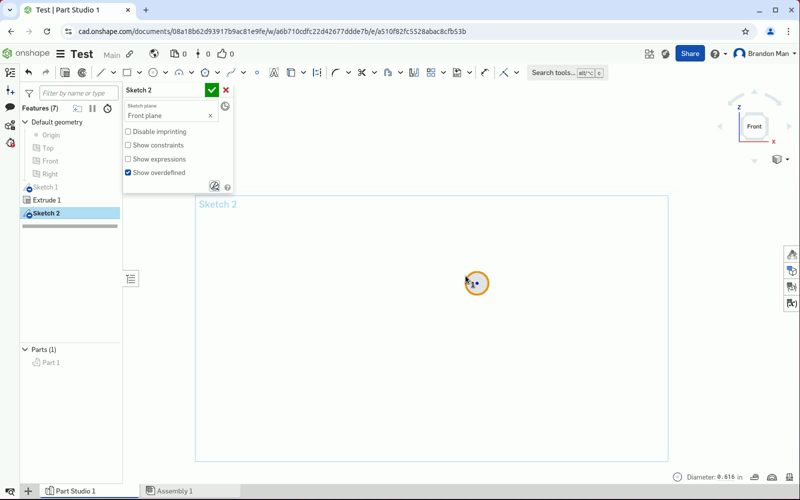
scroll(-6)
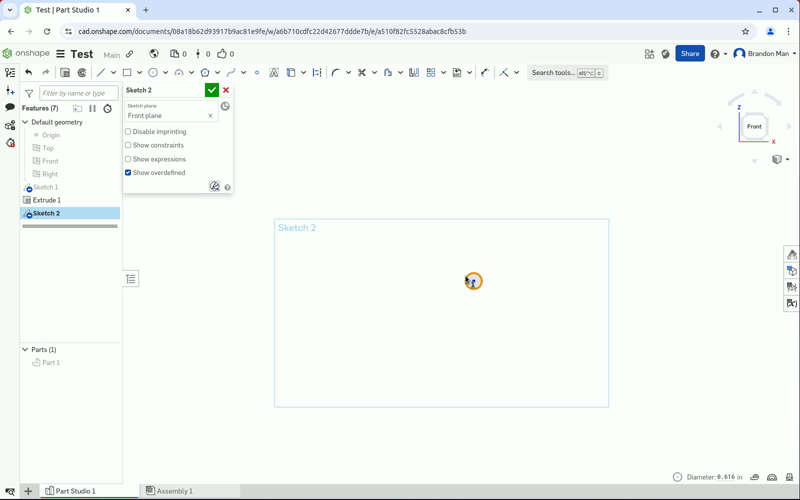
scroll(-6)
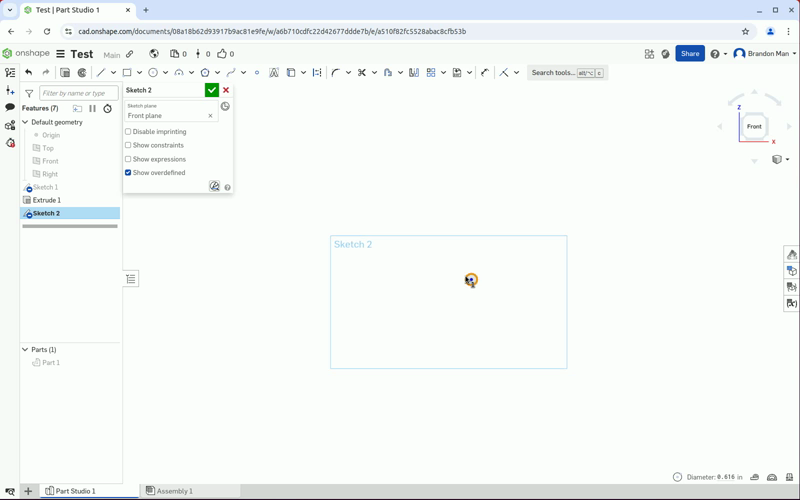
scroll(-6)
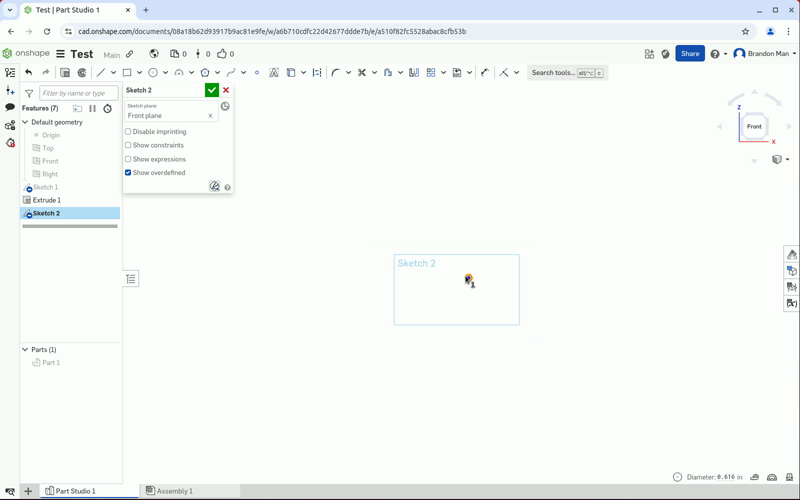
scroll(-6)
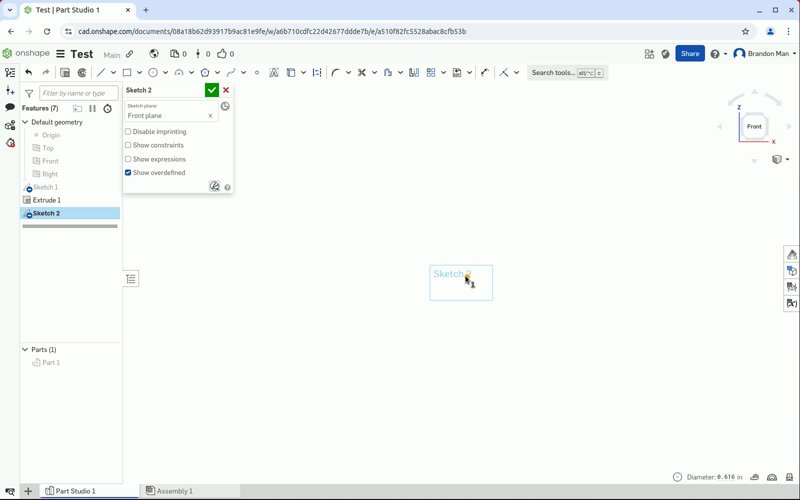
mouse_move(73, 352)
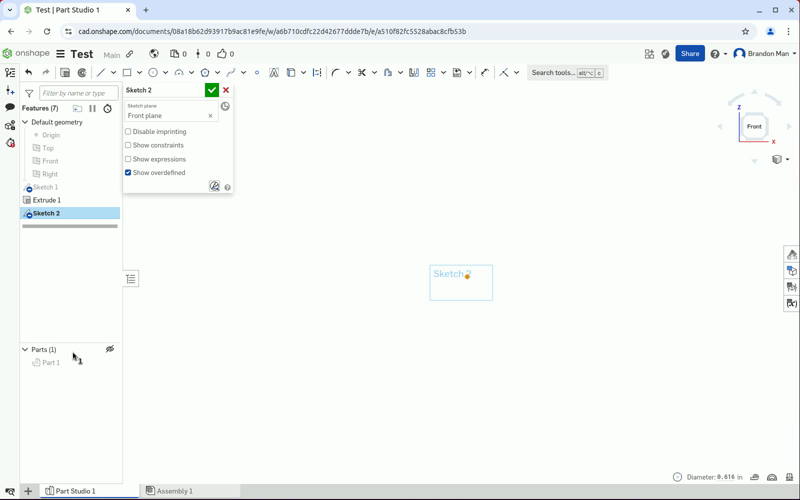
key(shift+y)
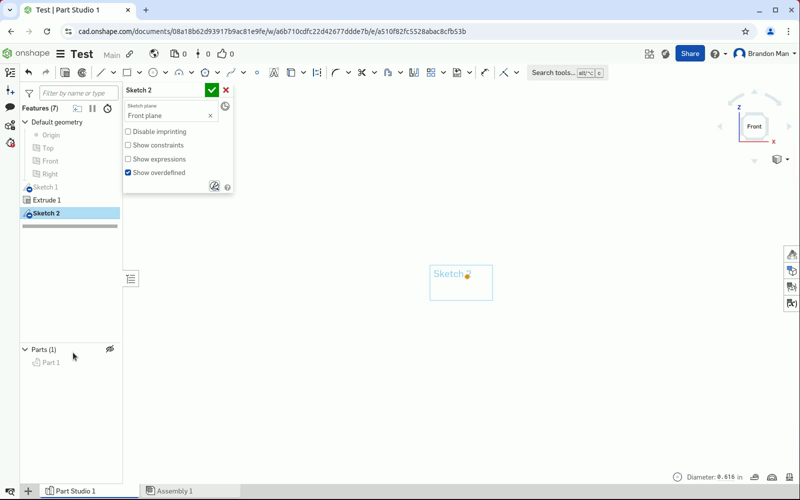
key(shift+e)
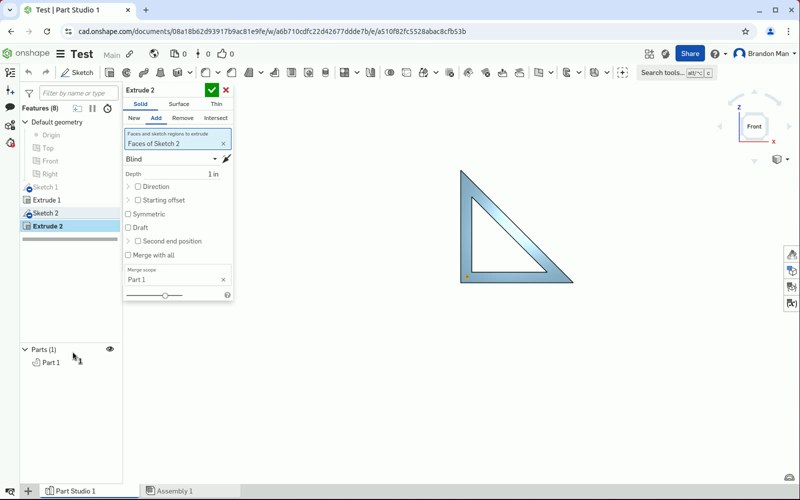
mouse_move(143, 106)
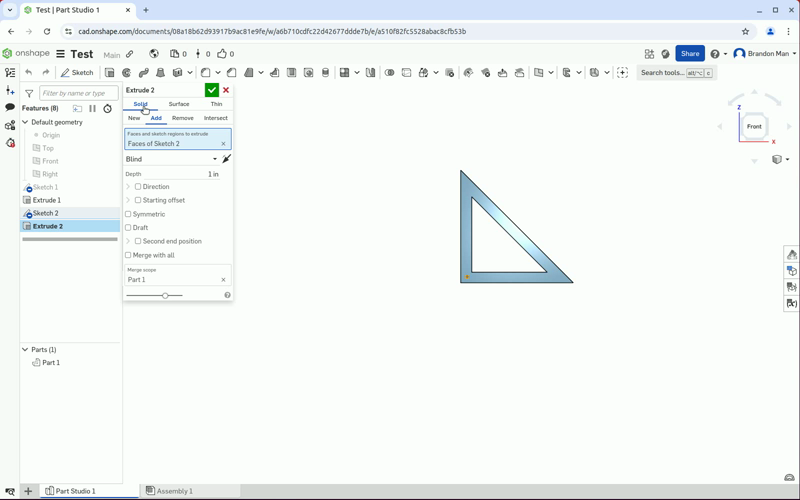
click(143, 106)
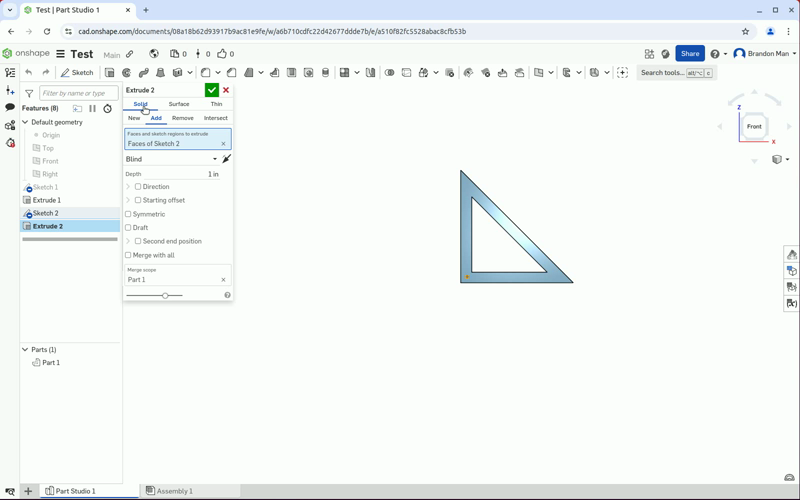
mouse_move(137, 120)
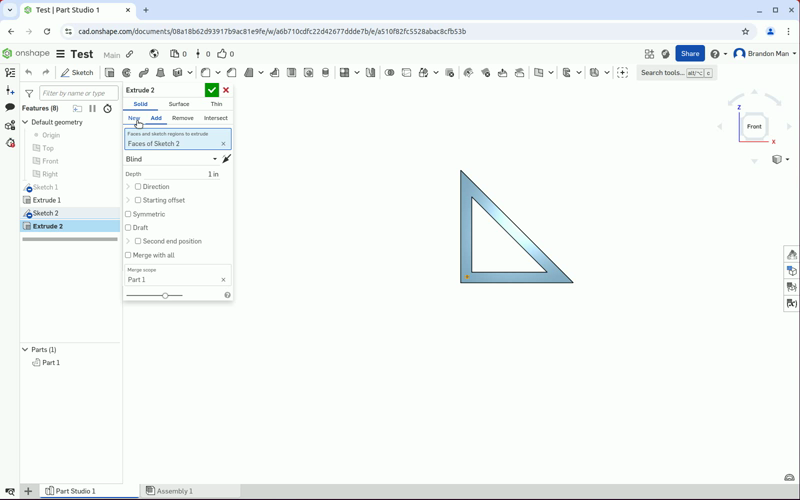
click(137, 120)
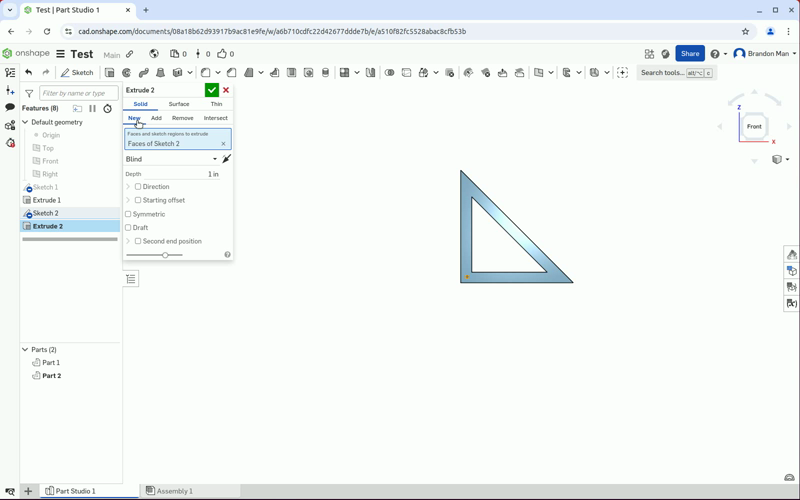
key(tab, 4)
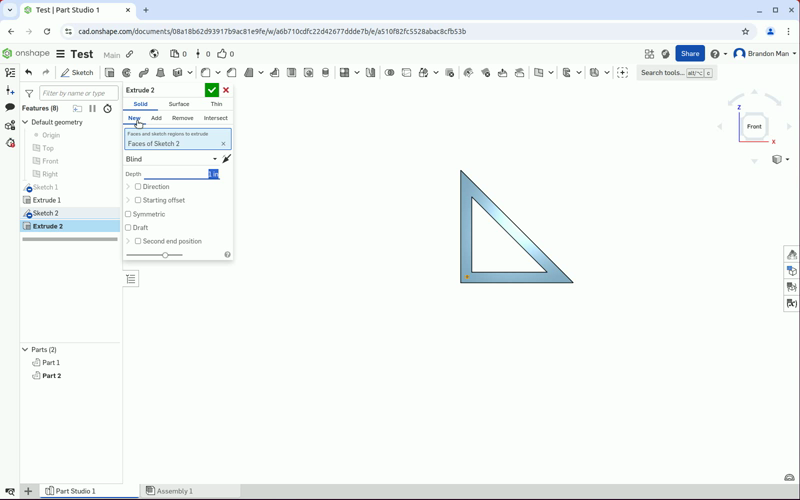
text(0.963)
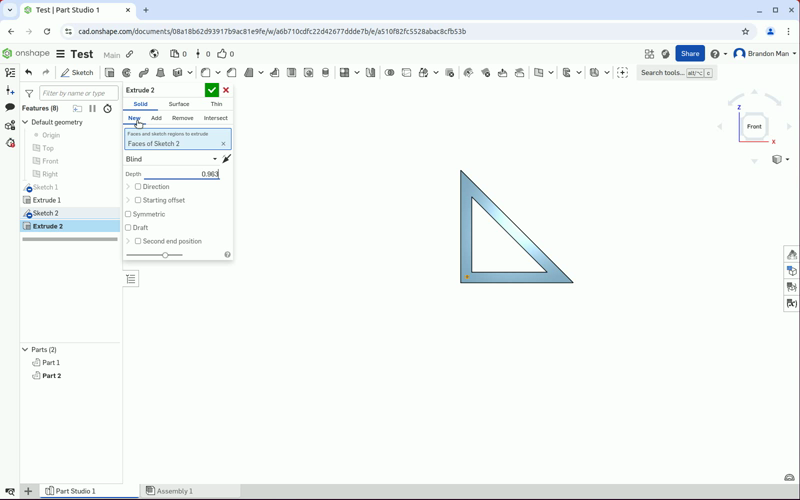
key(enter)
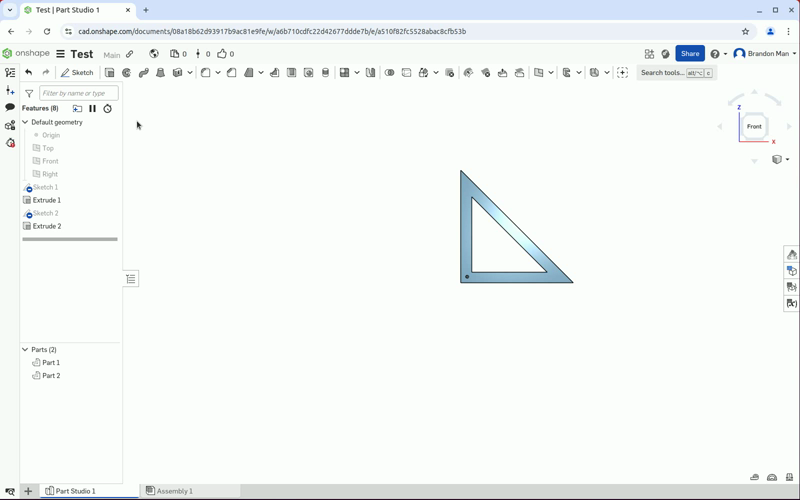
key(shift+h)
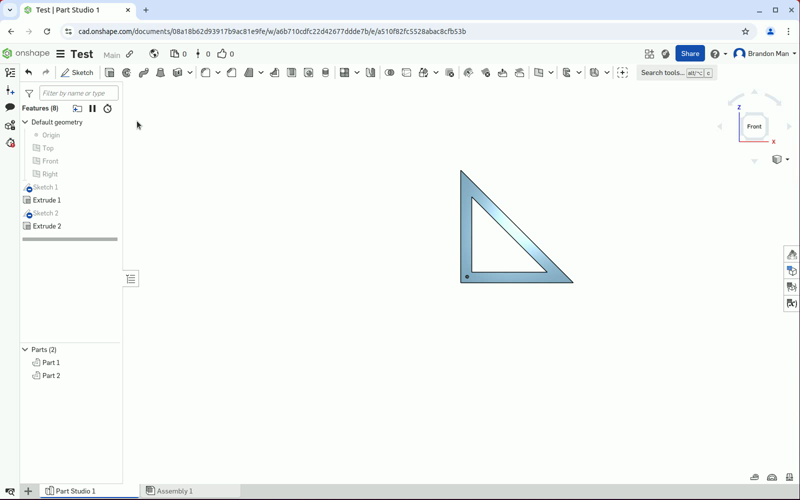
key(shift+h)
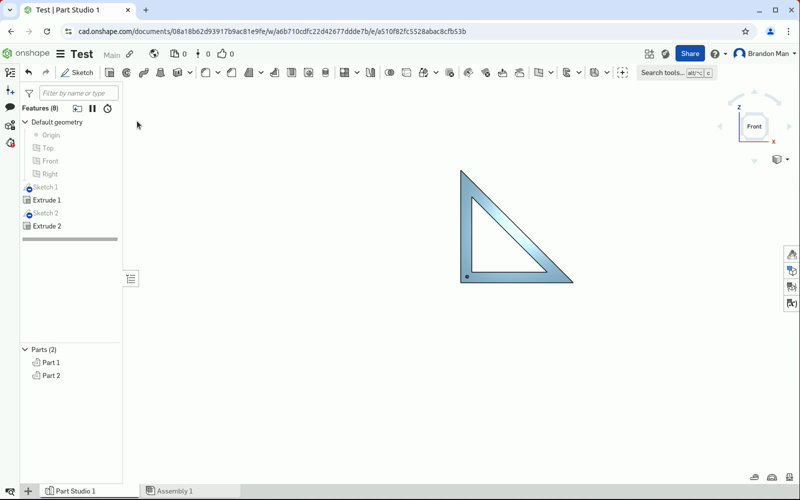
mouse_move(73, 189)
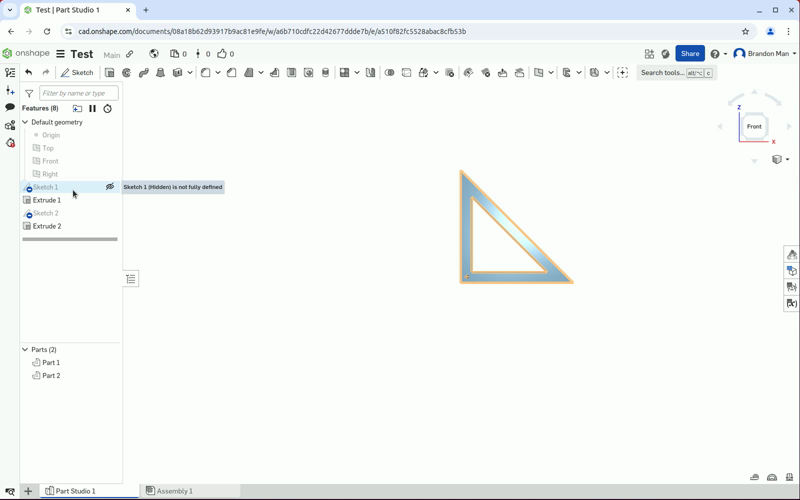
click(73, 189)
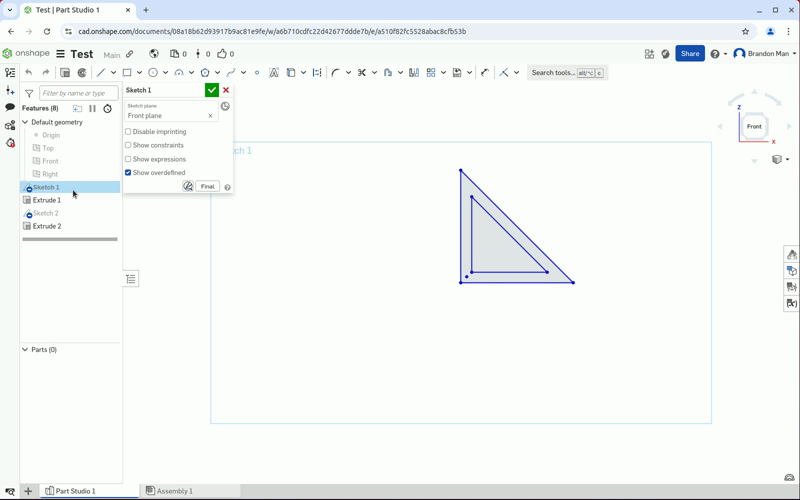
mouse_move(229, 92)
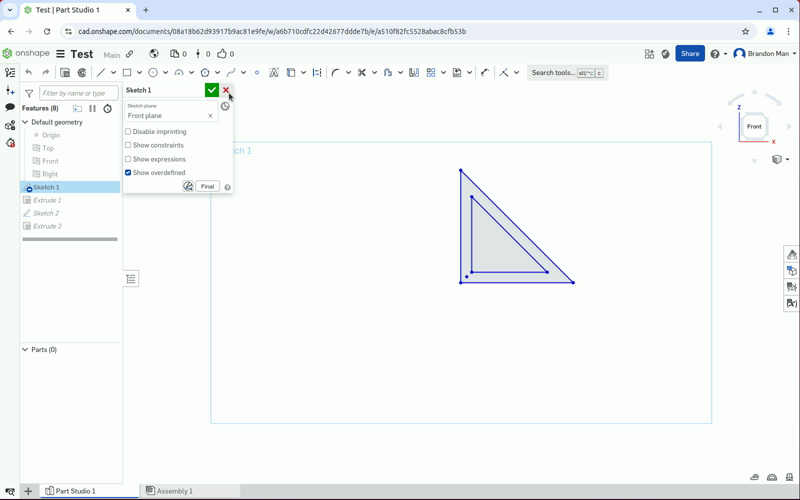
click(229, 92)
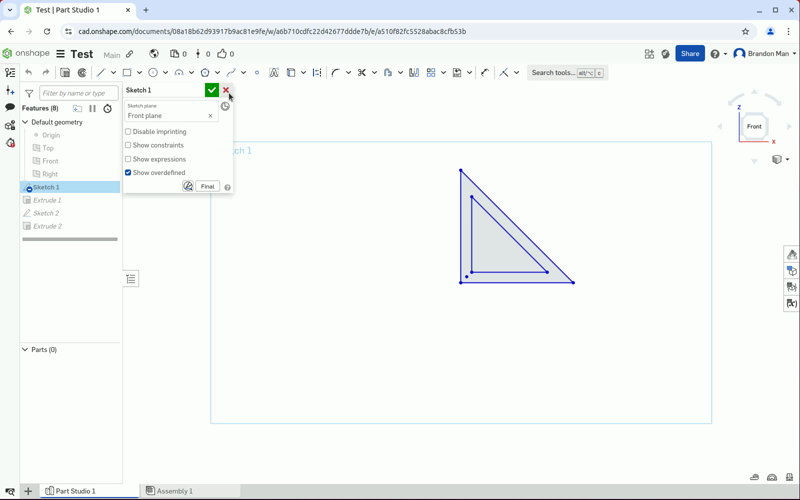
key(shift+s)
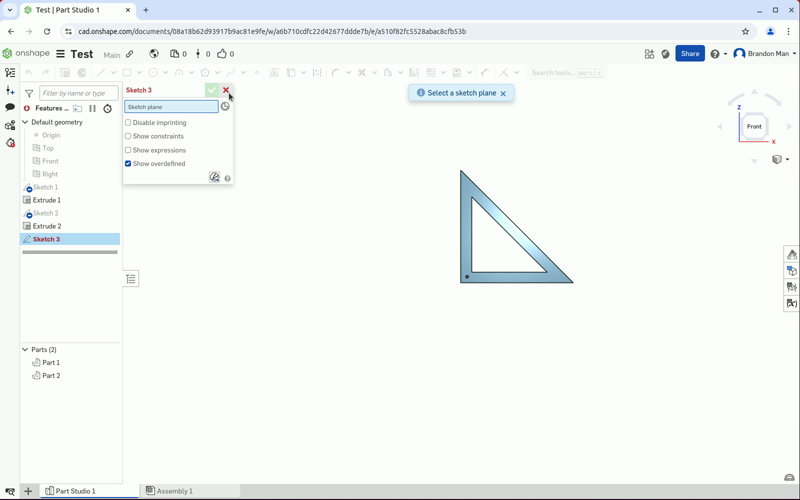
mouse_move(73, 163)
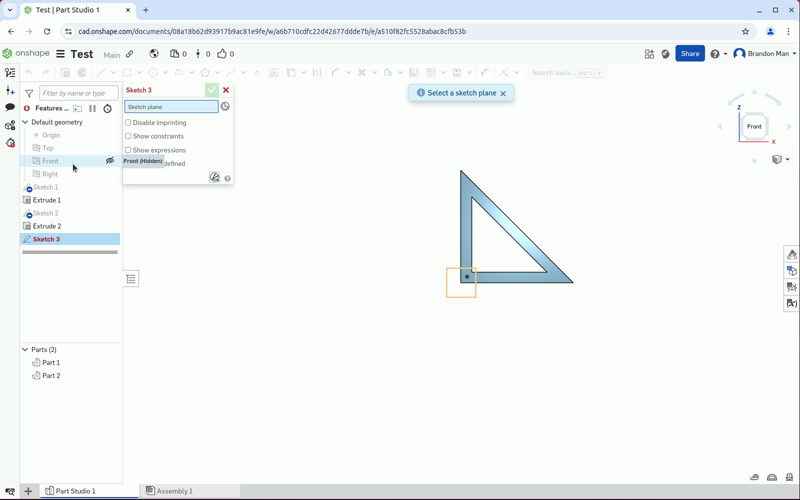
click(73, 163)
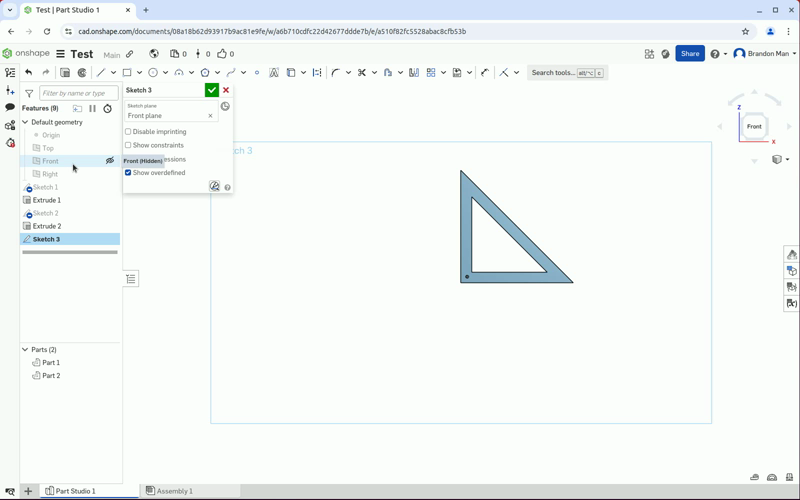
mouse_move(73, 352)
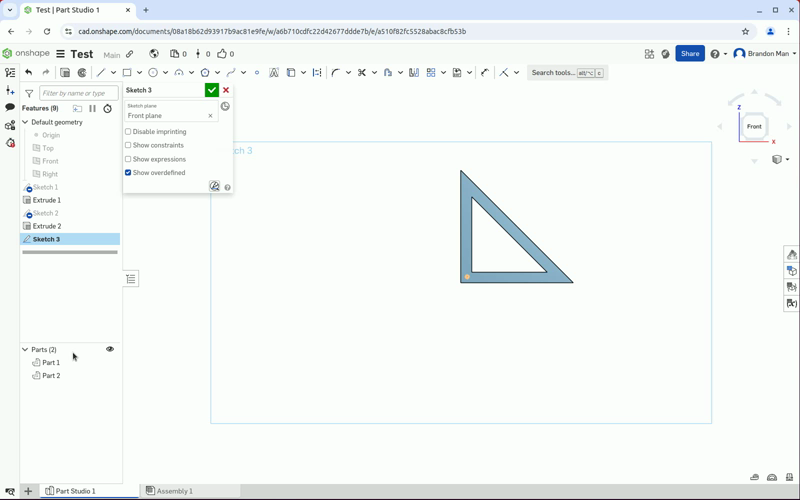
key(y)
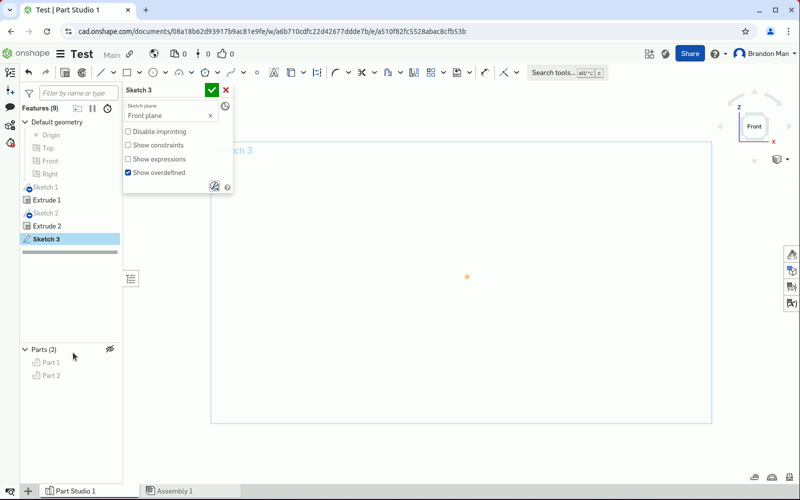
key(l)
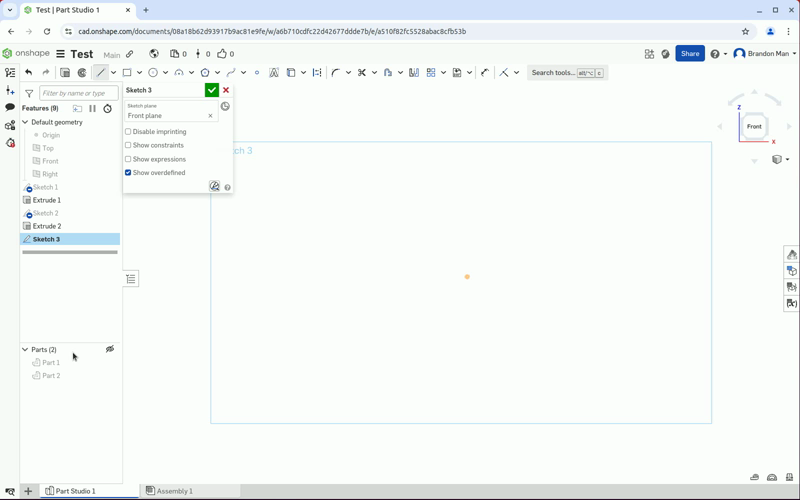
key_down(shift)
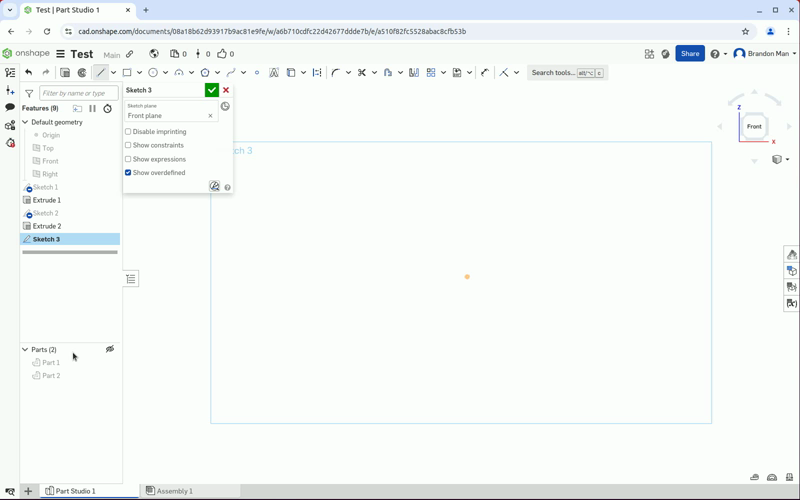
mouse_move(471, 272)
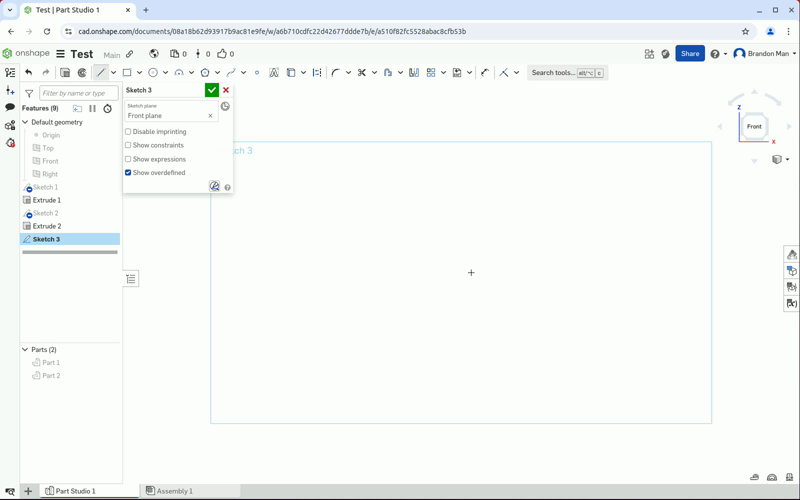
click(471, 272)
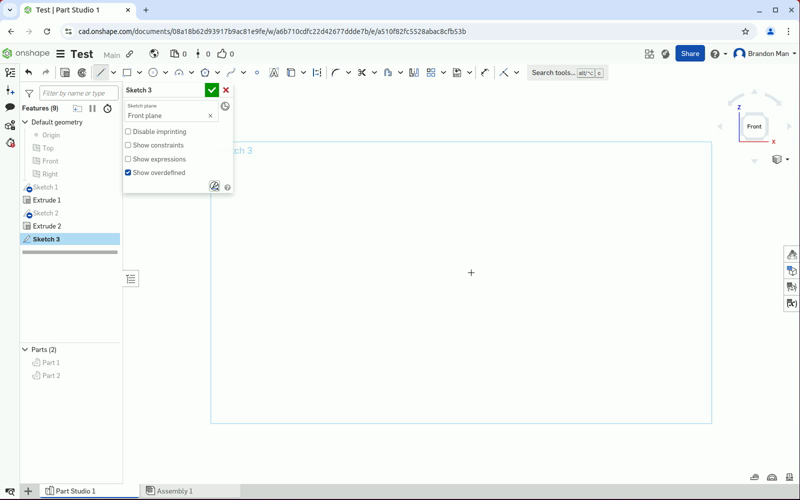
key_up(shift)
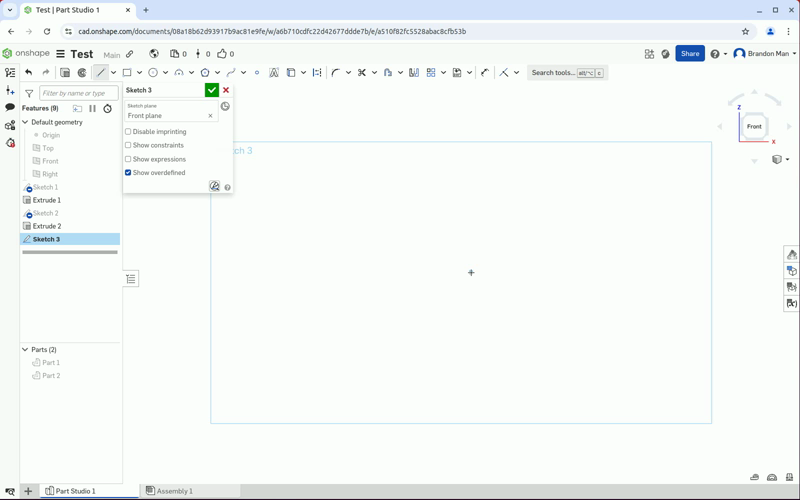
key_down(shift)
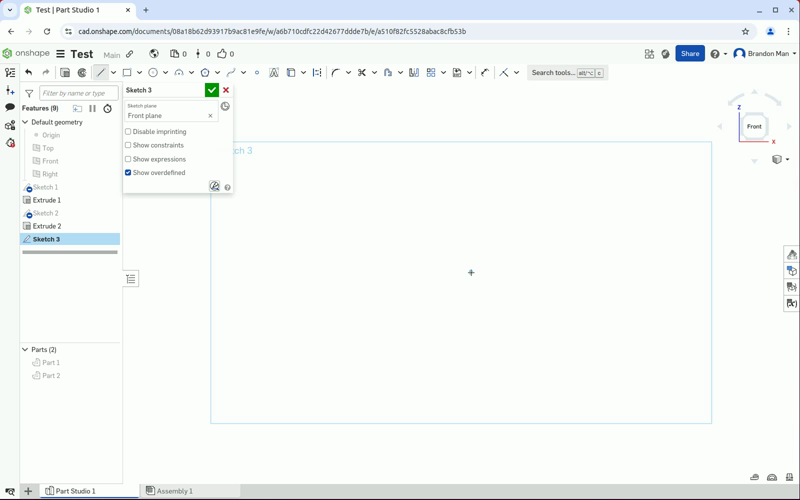
mouse_move(546, 272)
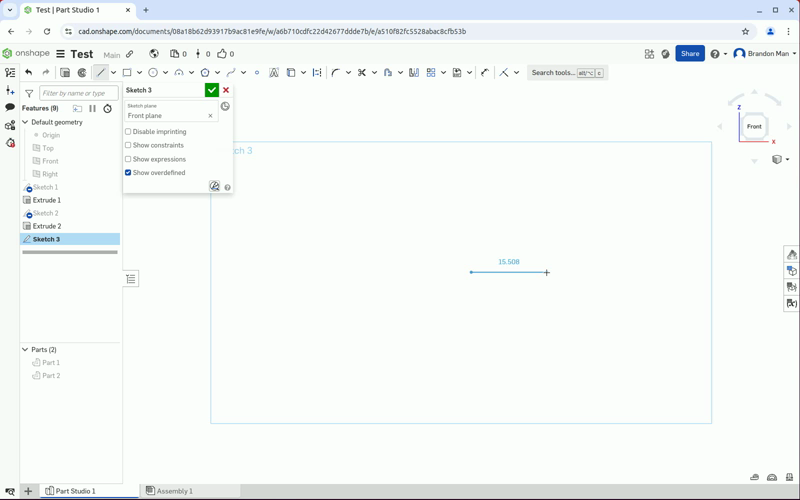
click(546, 272)
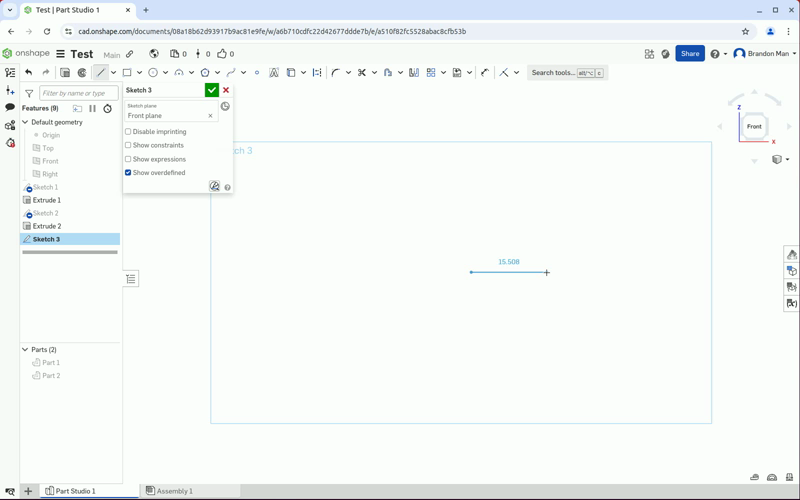
key_up(shift)
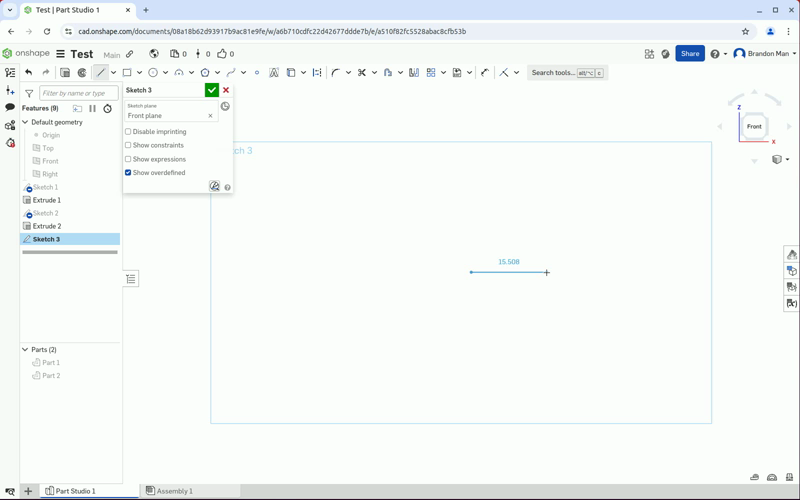
key_down(shift)
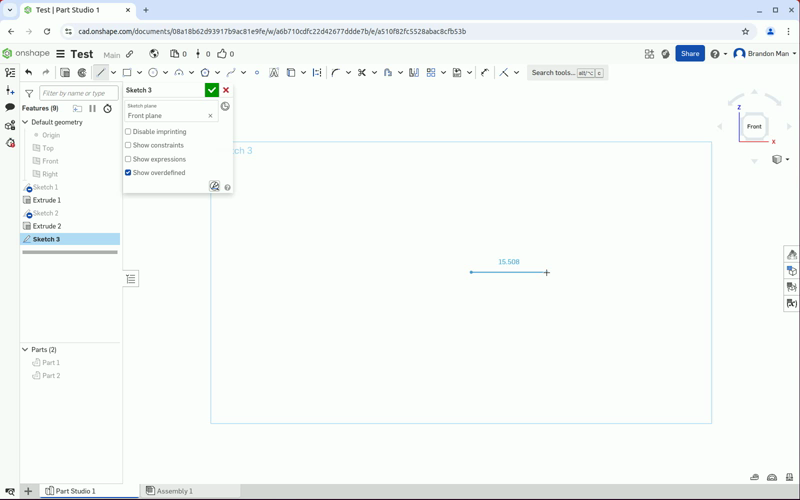
mouse_move(471, 197)
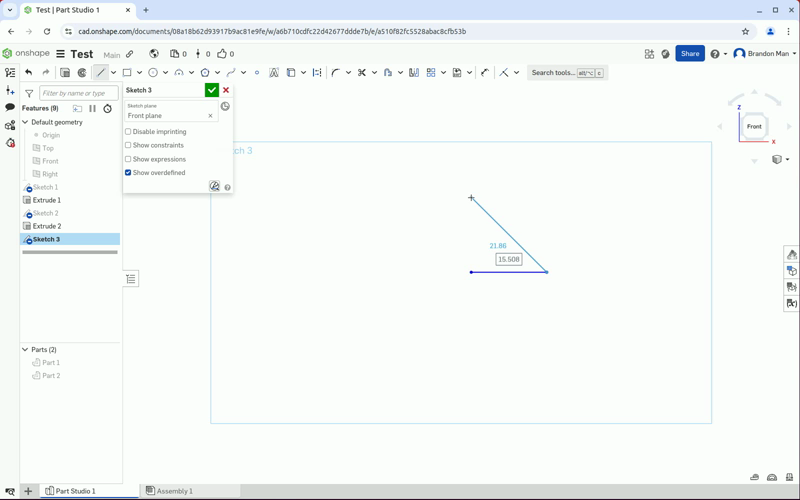
click(471, 197)
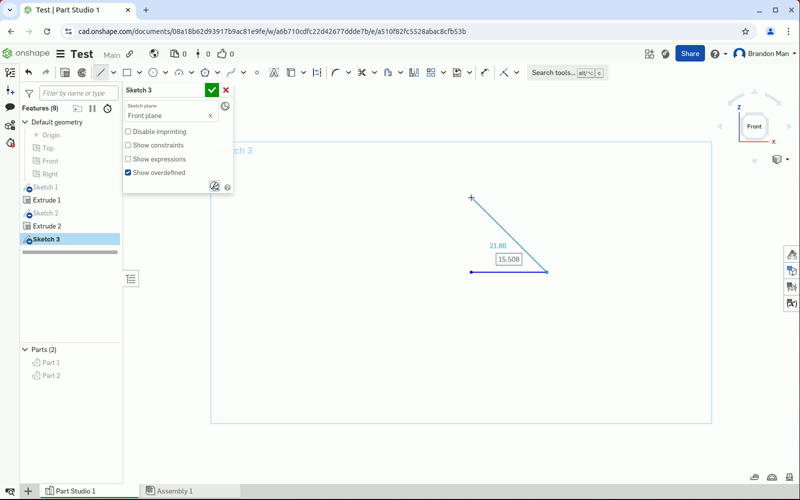
key_up(shift)
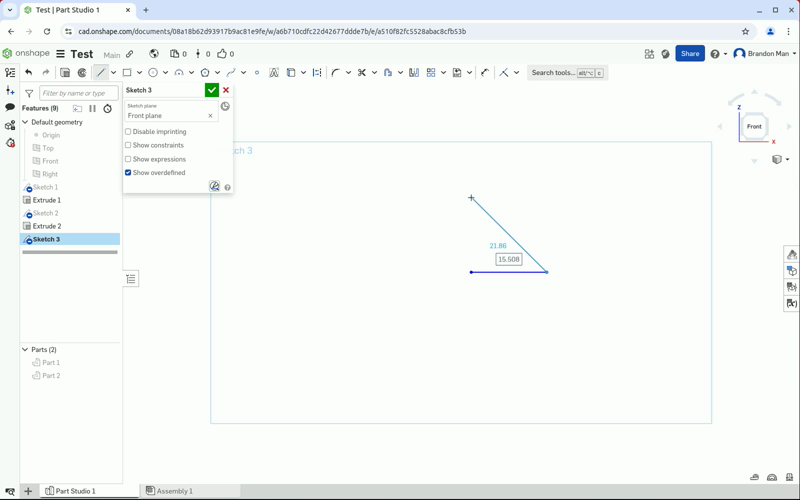
key_down(shift)
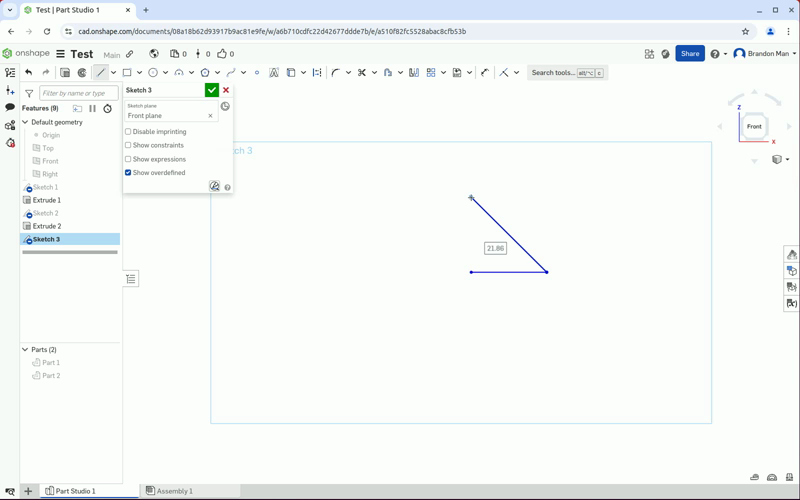
mouse_move(471, 272)
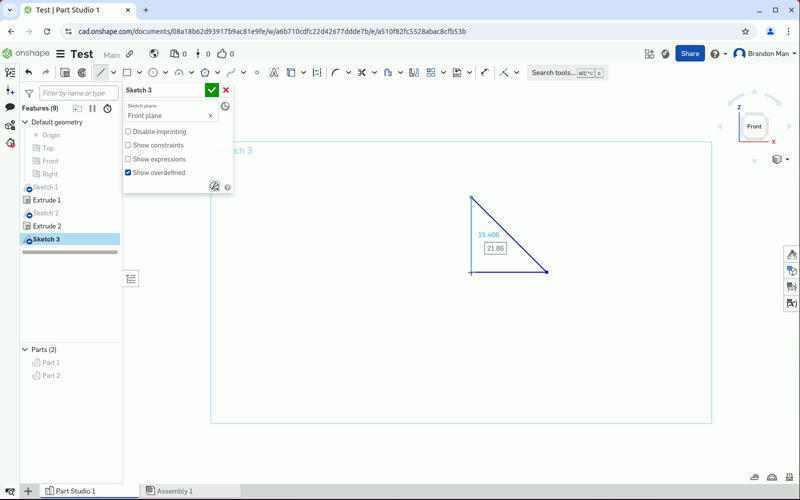
key_up(shift)
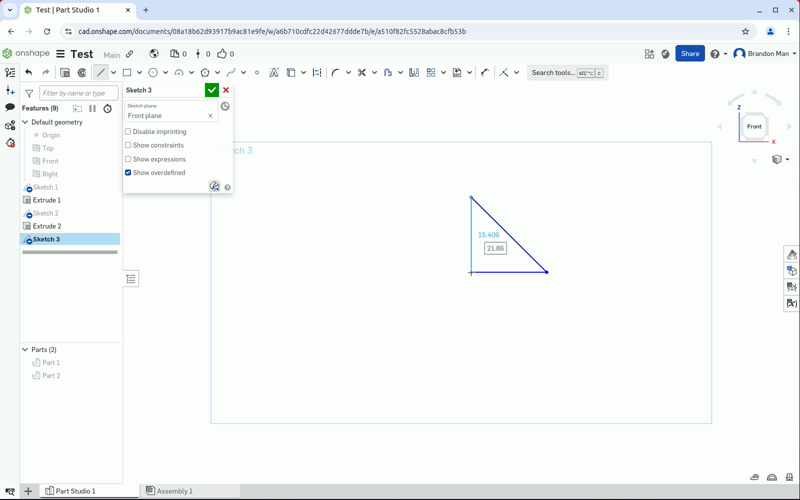
click(471, 272)
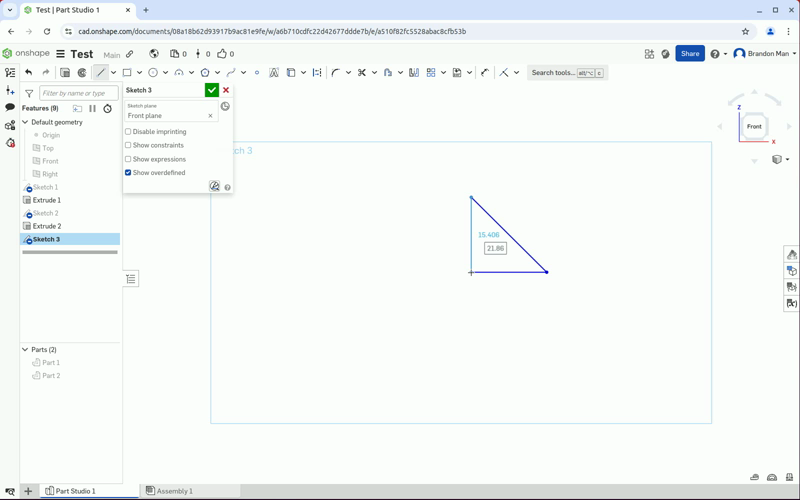
key(esc)
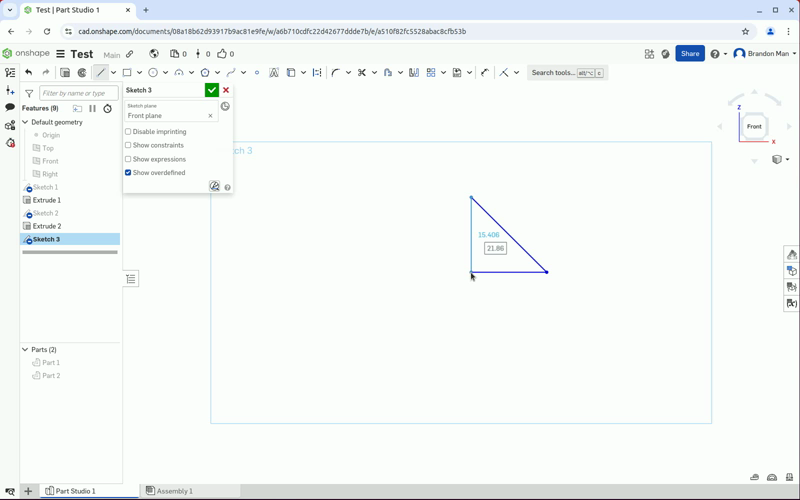
mouse_move(477, 240)
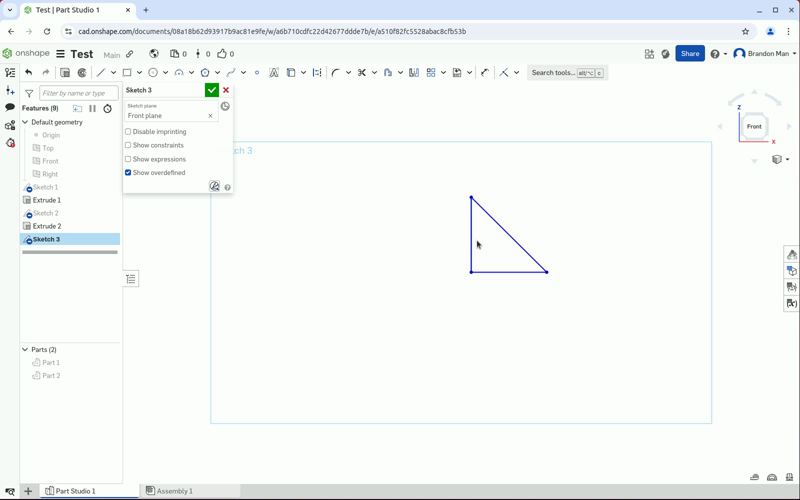
click(477, 240)
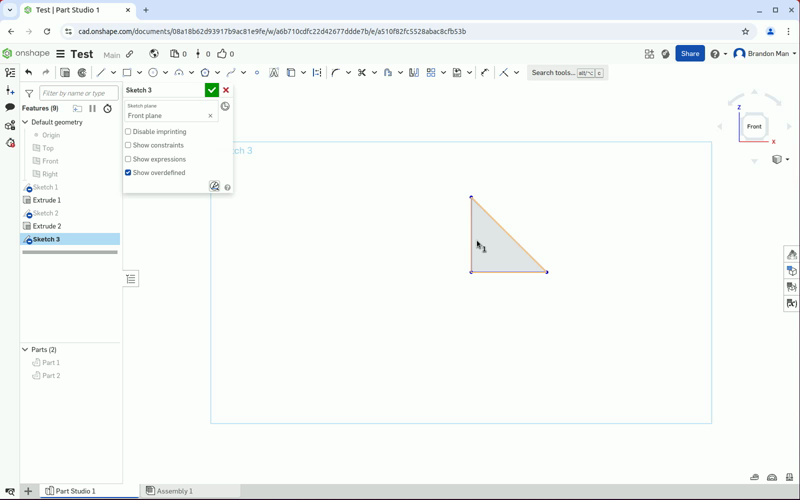
mouse_move(73, 352)
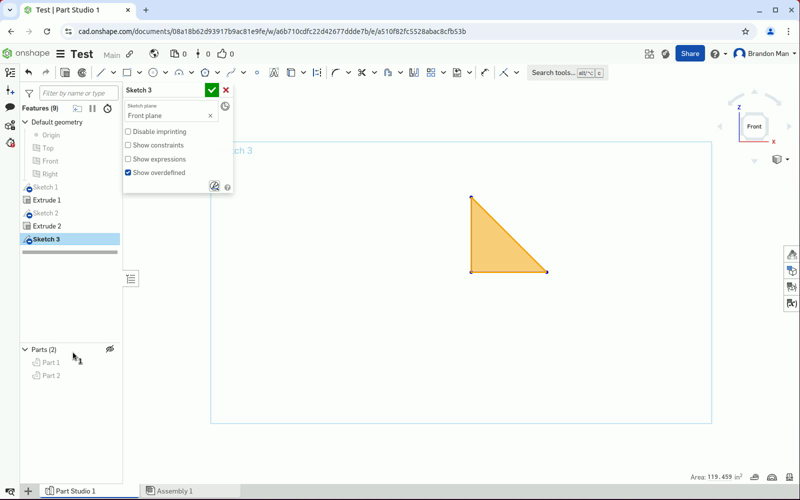
key(shift+y)
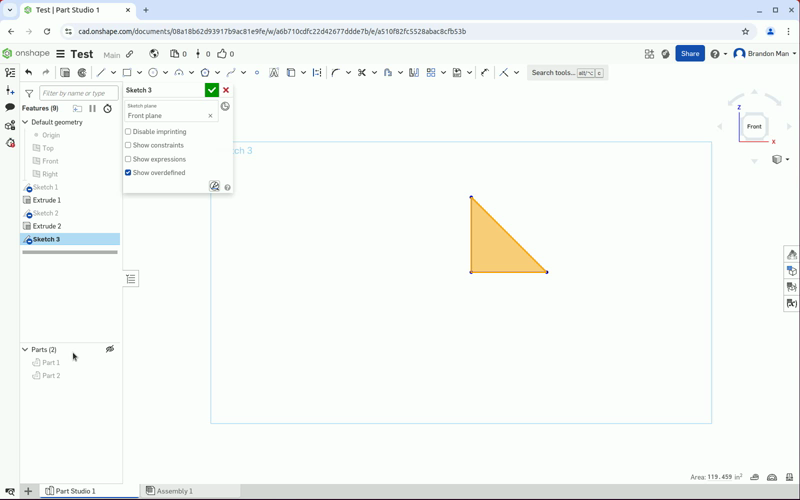
key(shift+e)
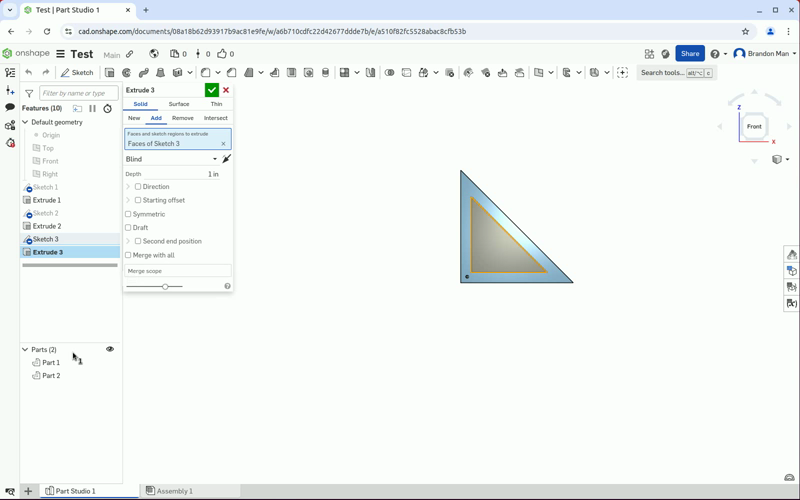
mouse_move(143, 106)
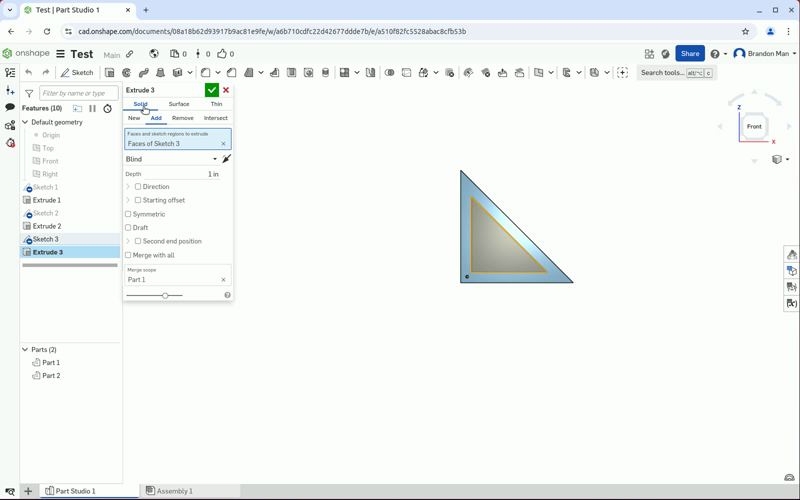
click(143, 106)
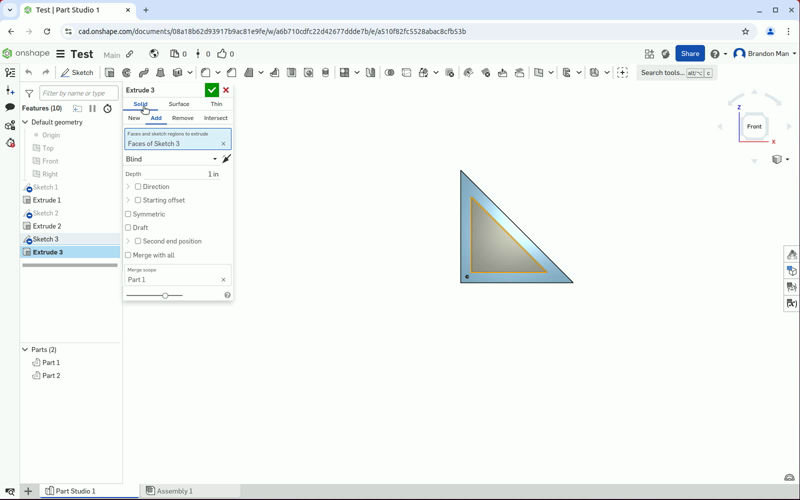
mouse_move(137, 120)
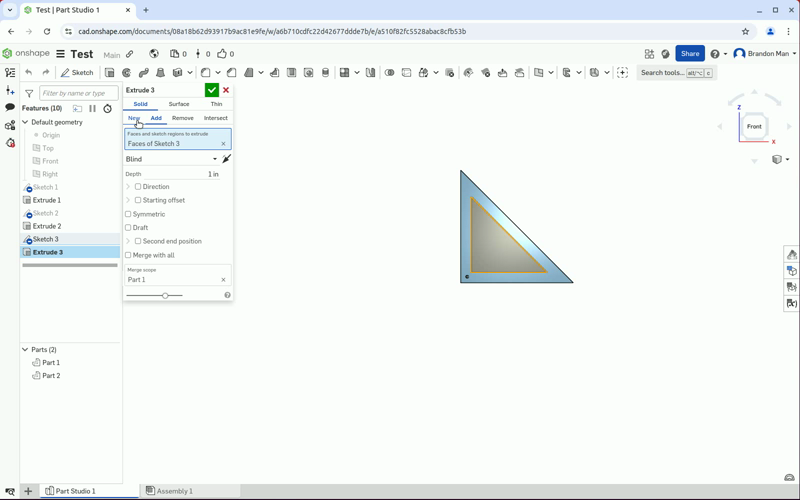
click(137, 120)
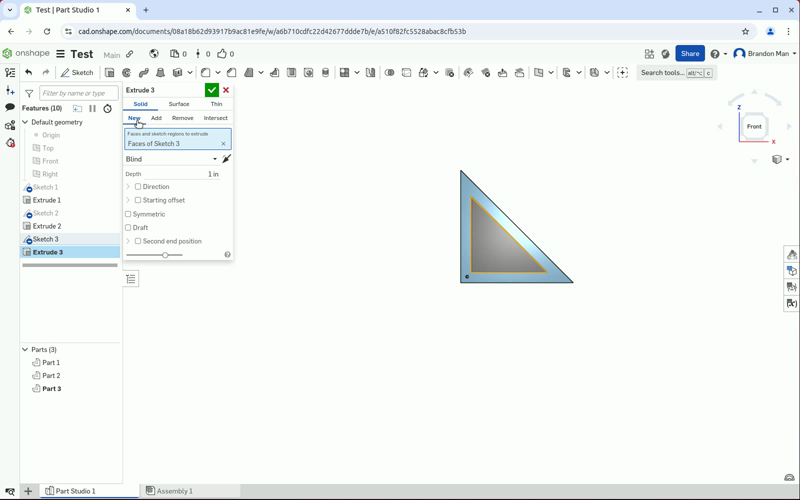
key(tab, 4)
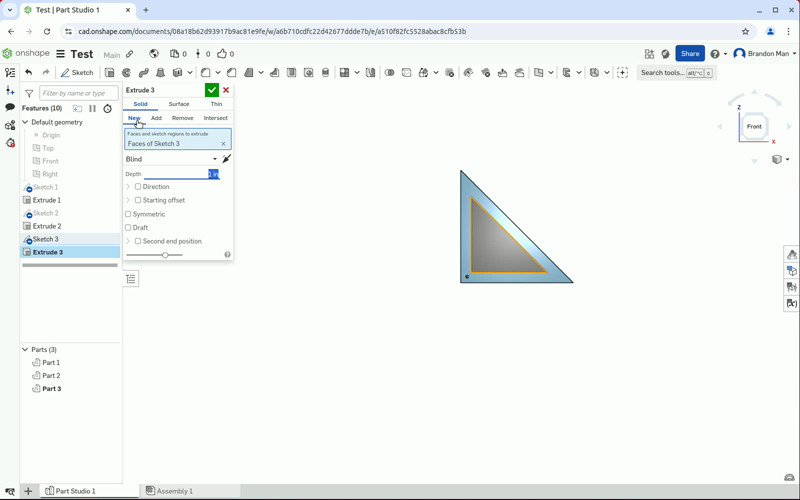
text(-0.481)
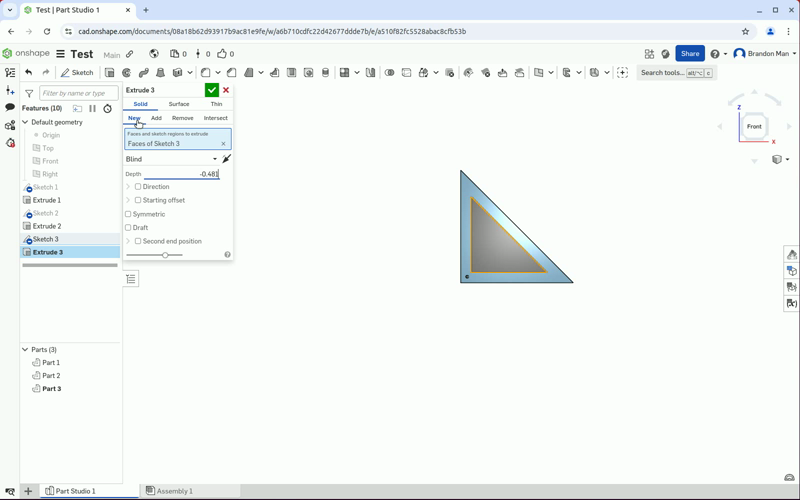
key(enter)
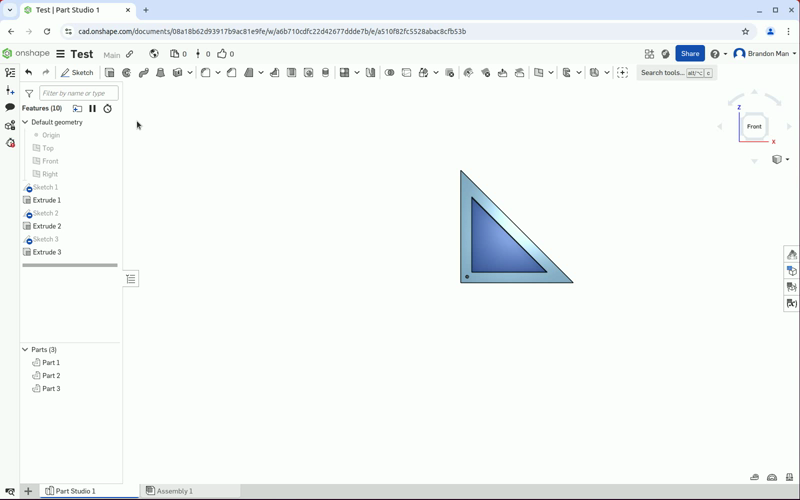
key(shift+h)
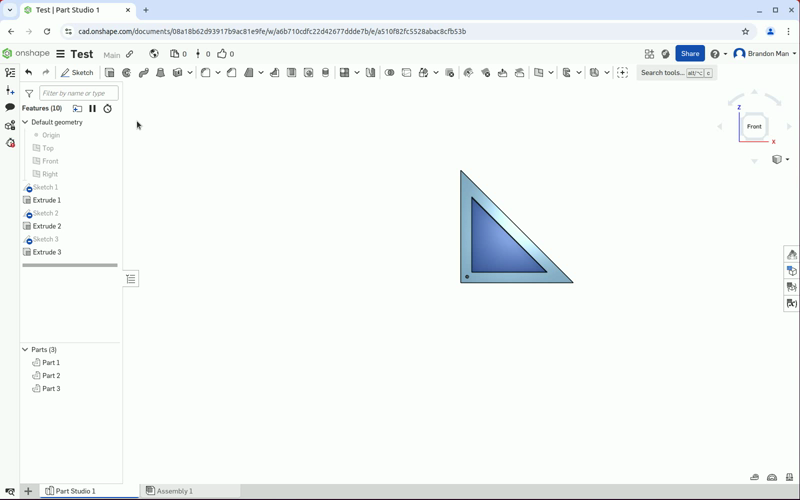
key(shift+h)
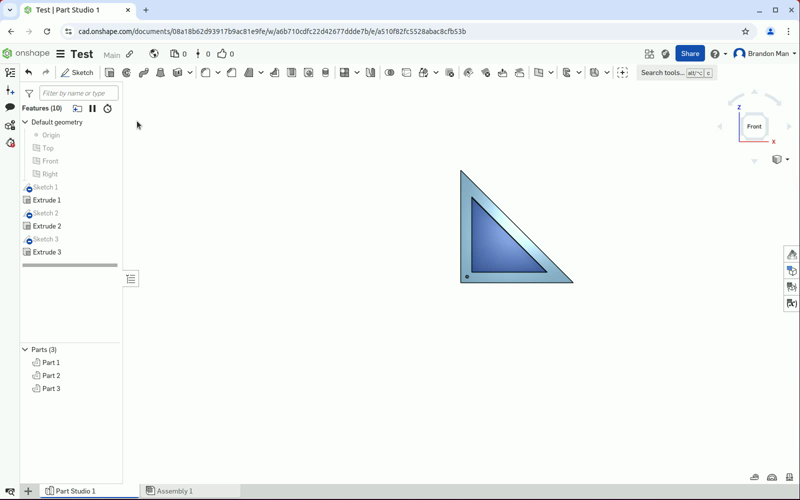
mouse_move(73, 189)
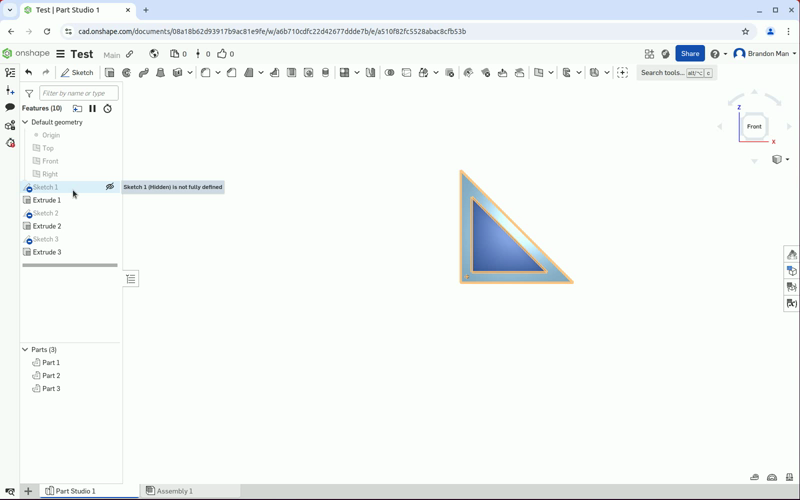
click(73, 189)
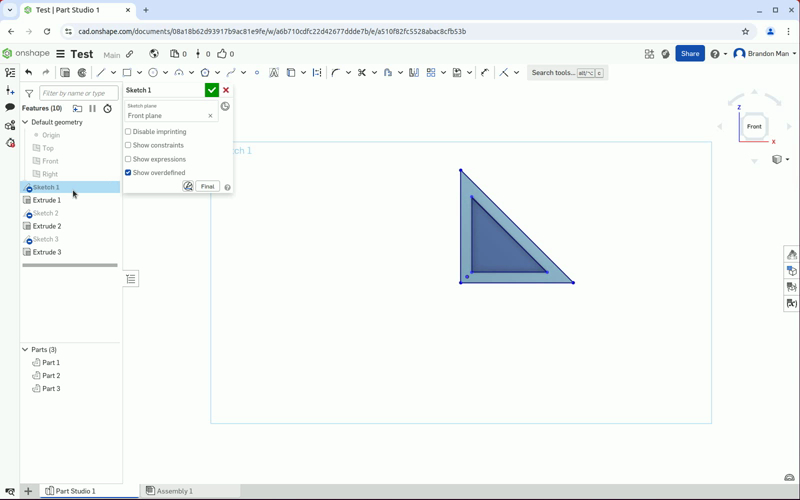
mouse_move(229, 92)
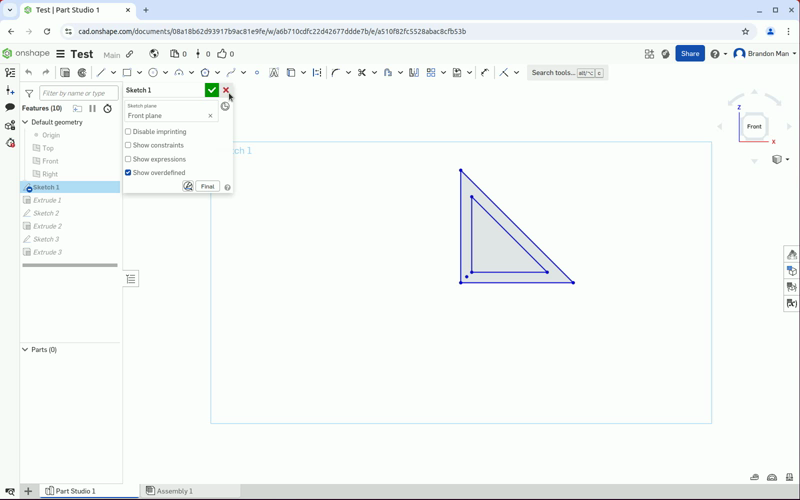
click(229, 92)
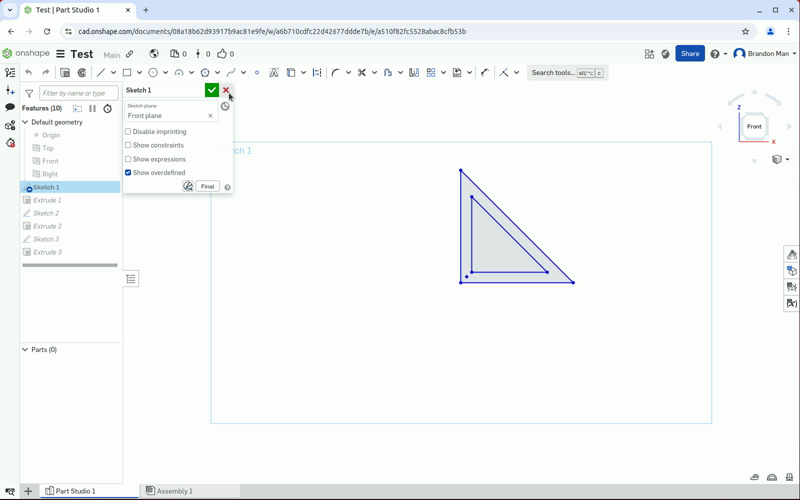
key(shift+s)
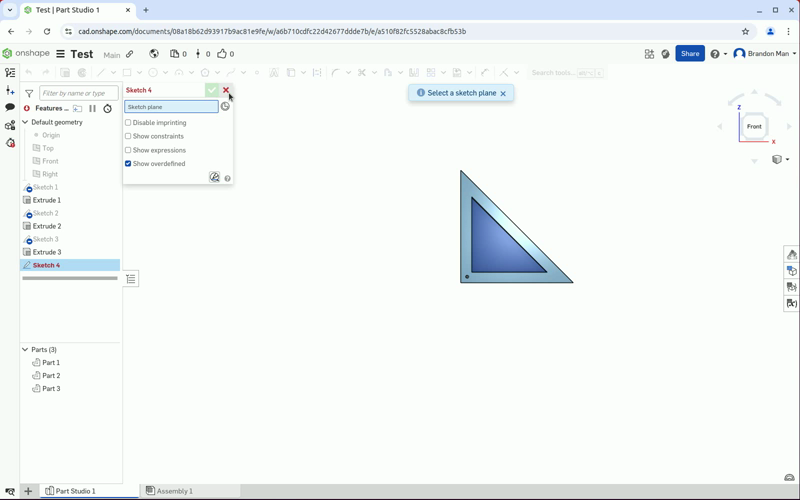
mouse_move(73, 163)
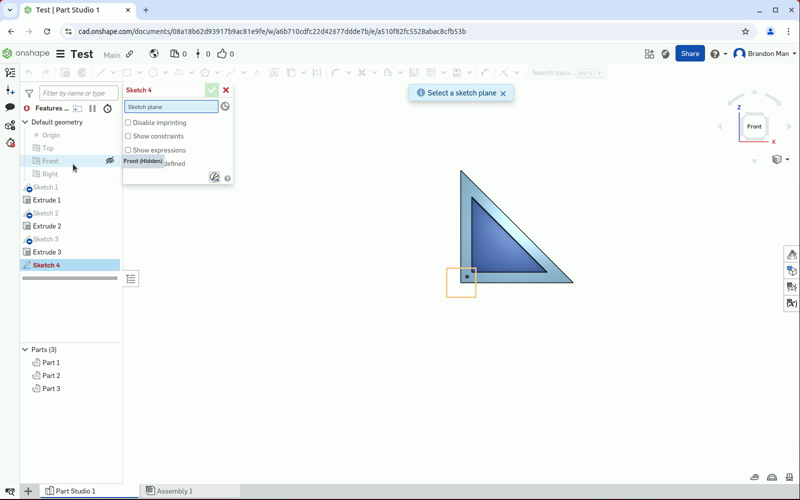
click(73, 163)
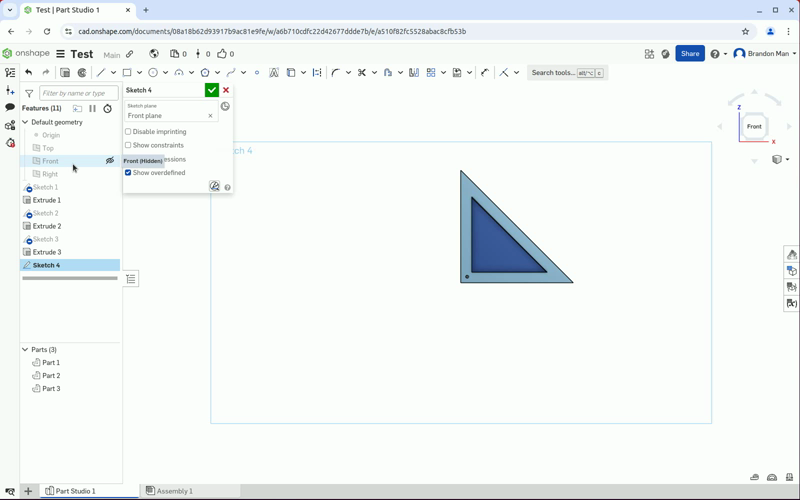
mouse_move(73, 352)
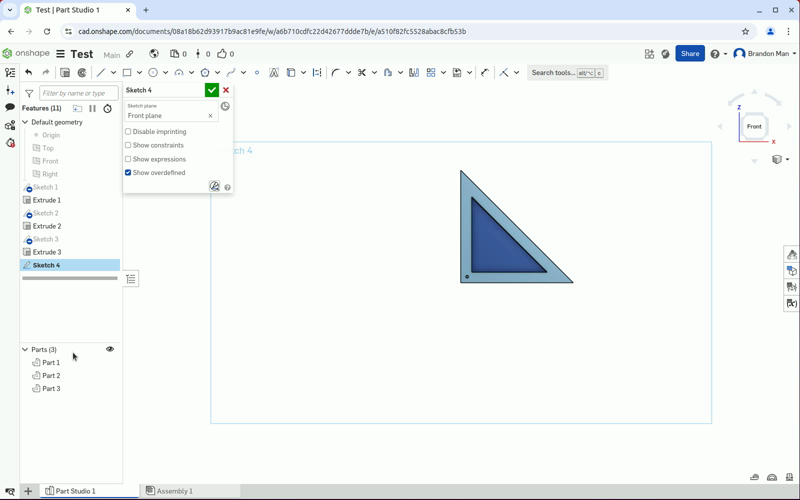
key(y)
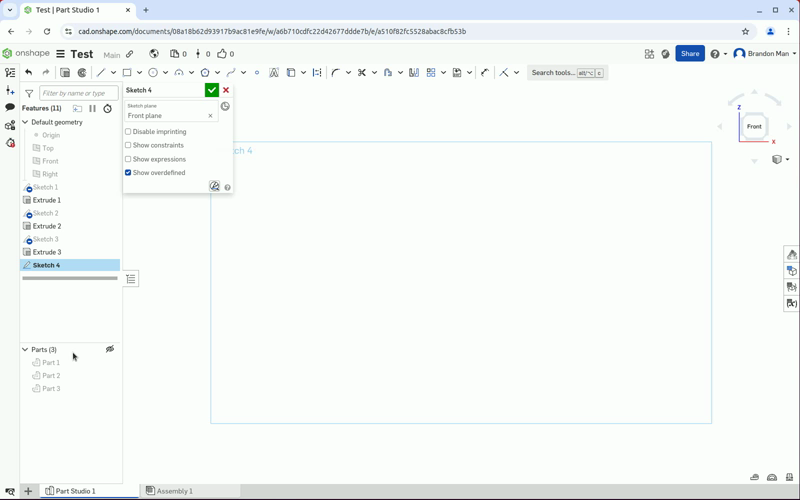
key(l)
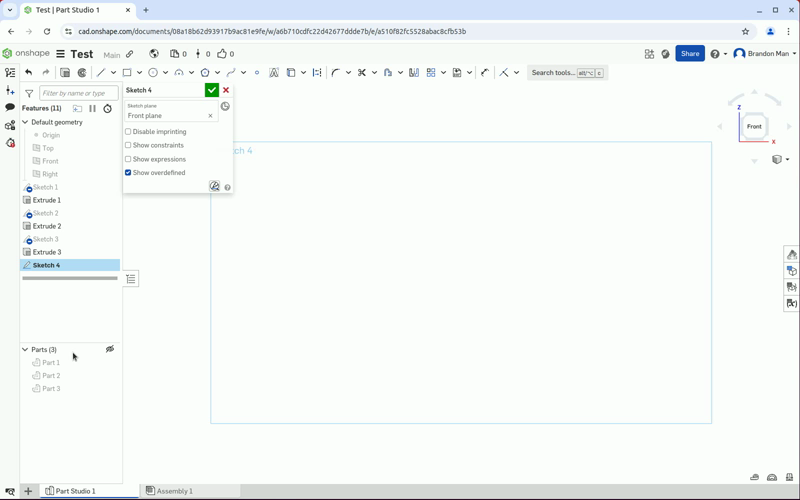
key_down(shift)
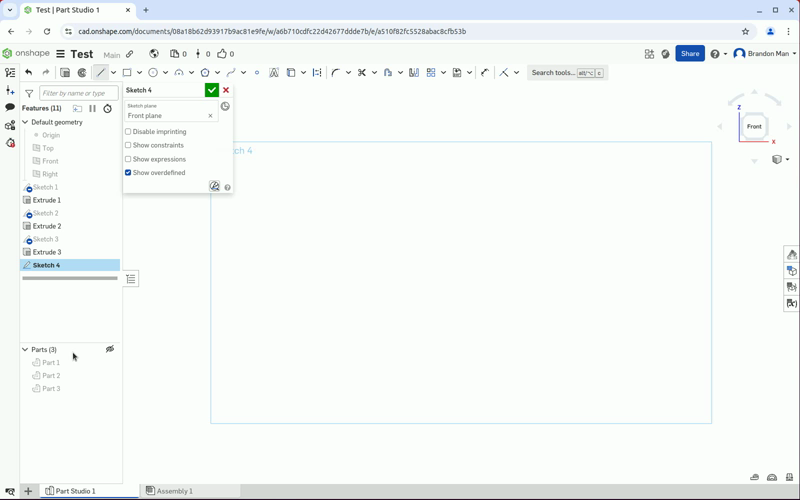
mouse_move(460, 282)
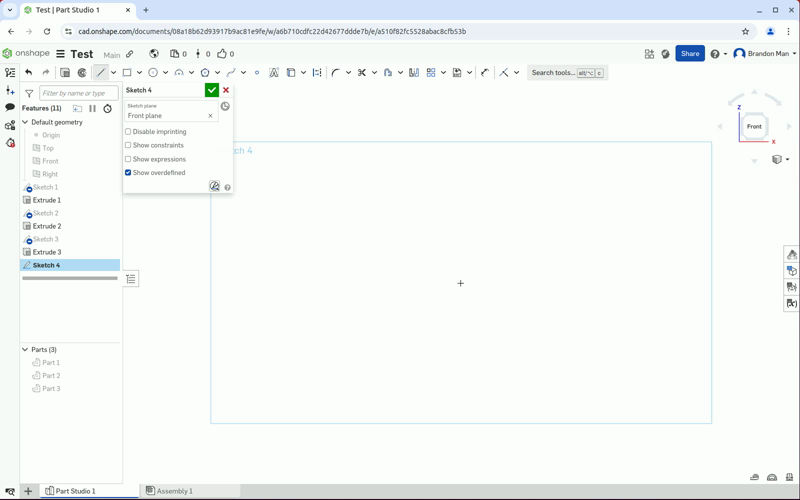
click(460, 282)
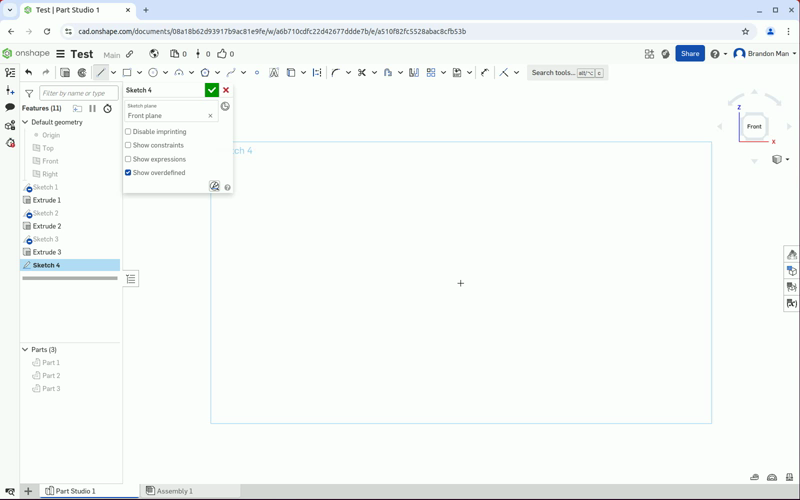
key_up(shift)
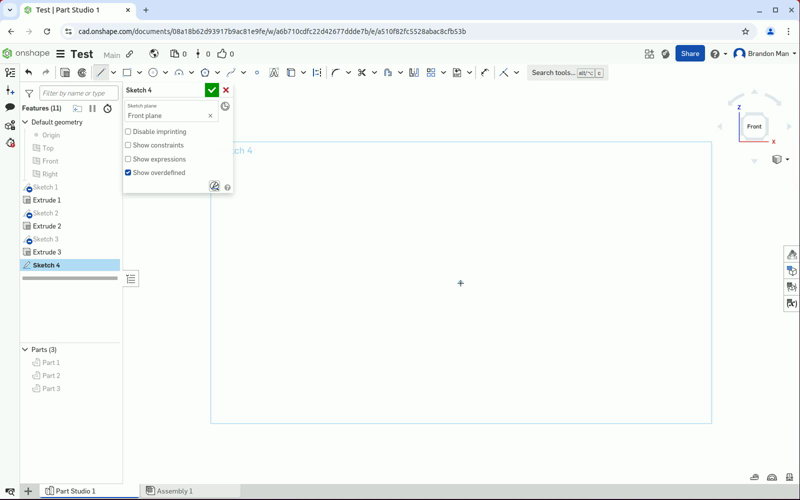
key_down(shift)
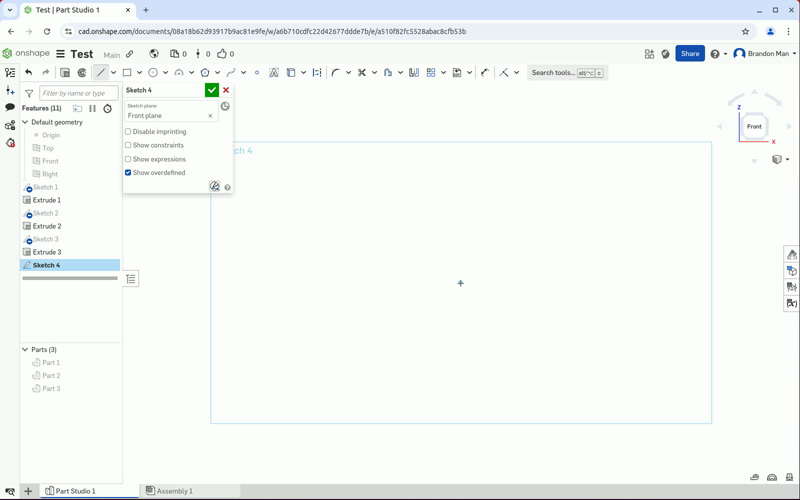
mouse_move(573, 282)
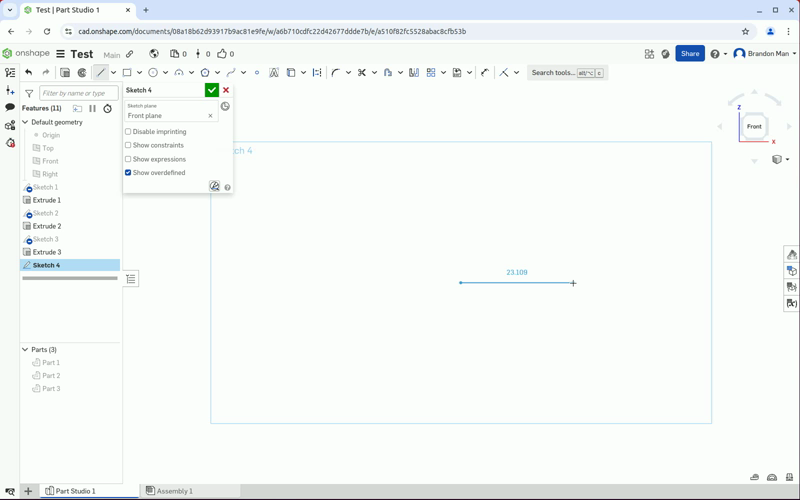
click(573, 282)
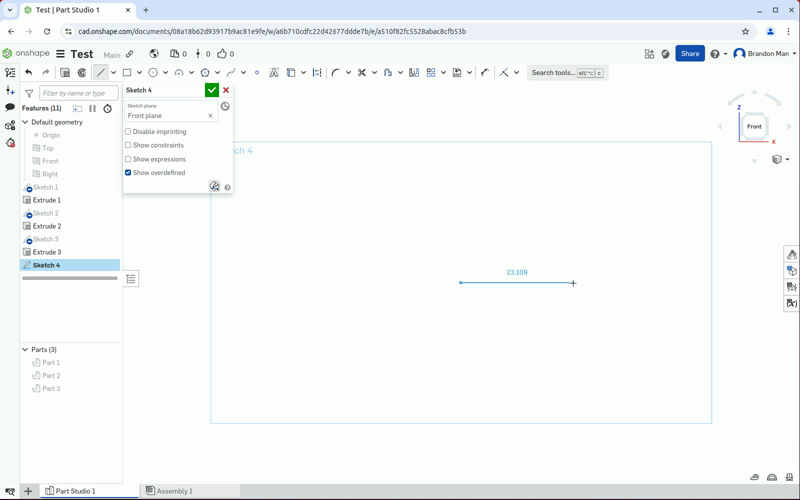
key_up(shift)
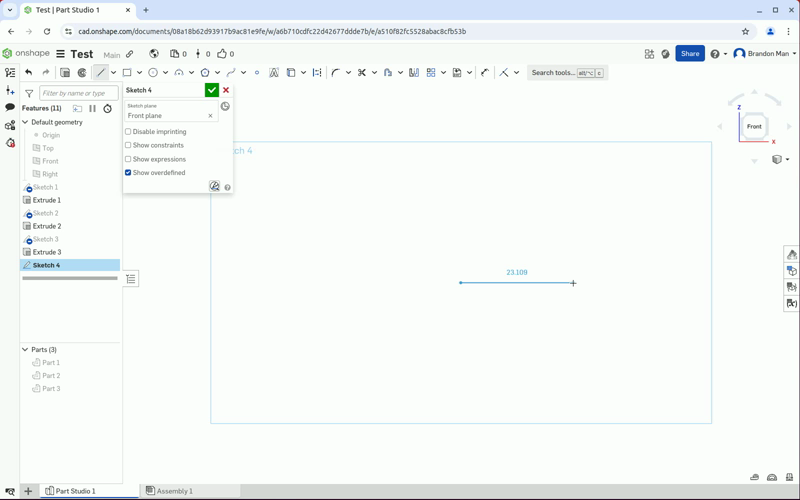
key_down(shift)
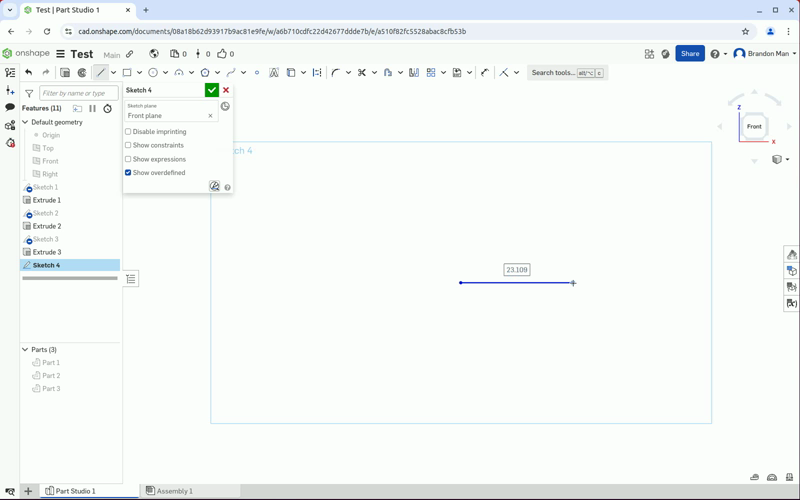
mouse_move(460, 170)
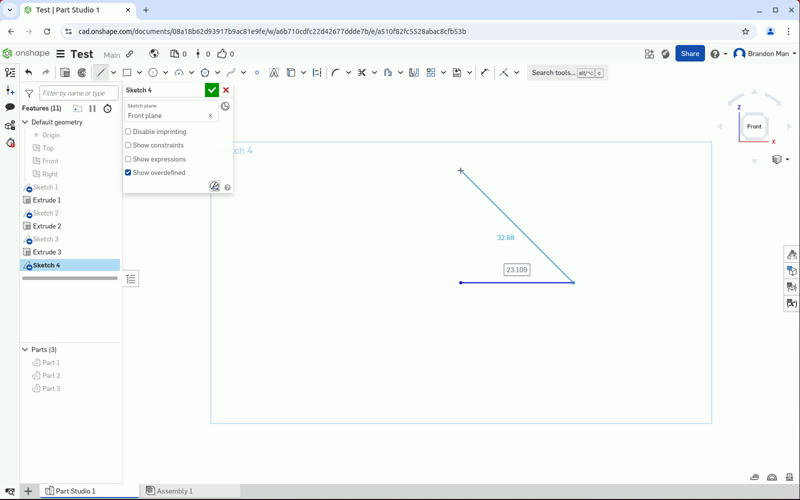
click(460, 170)
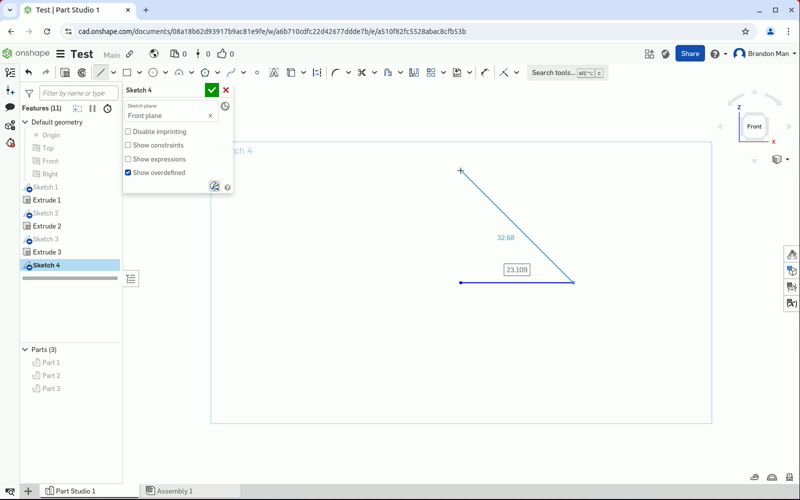
key_up(shift)
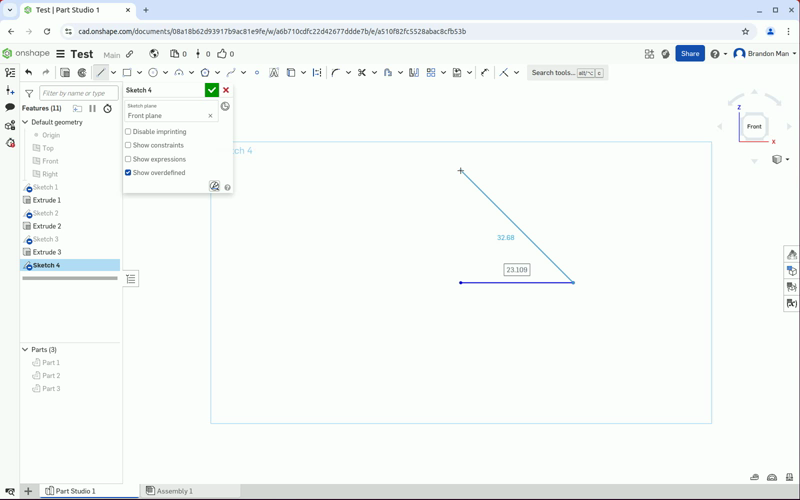
key_down(shift)
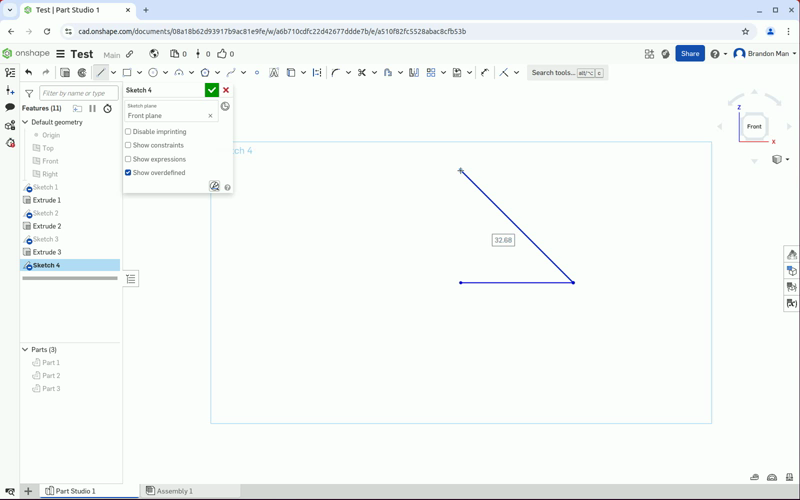
mouse_move(460, 282)
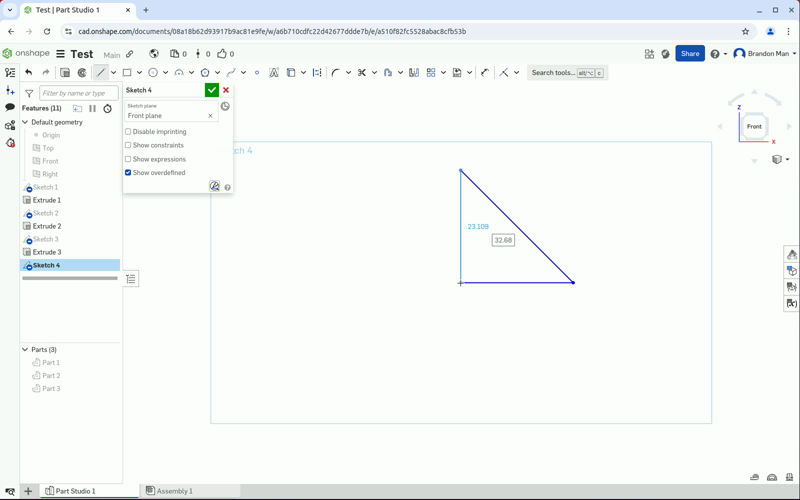
key_up(shift)
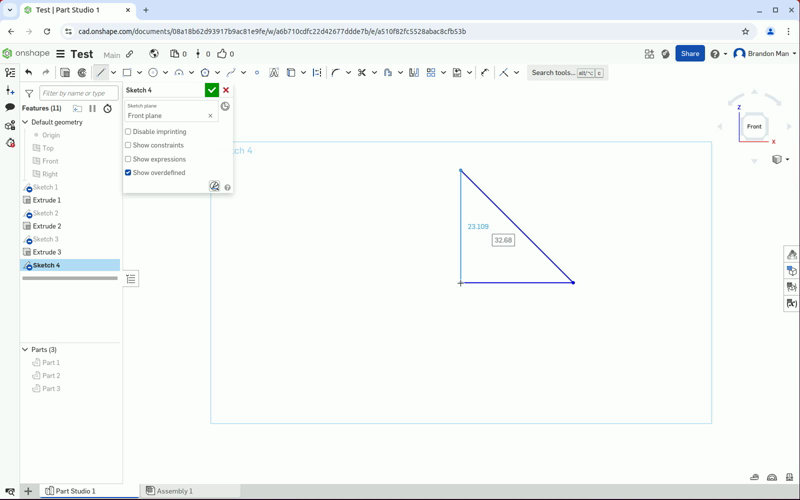
click(460, 282)
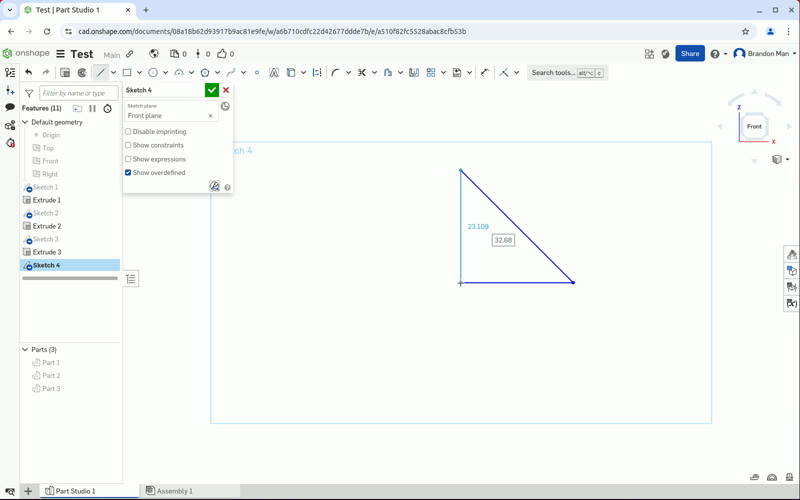
key(esc)
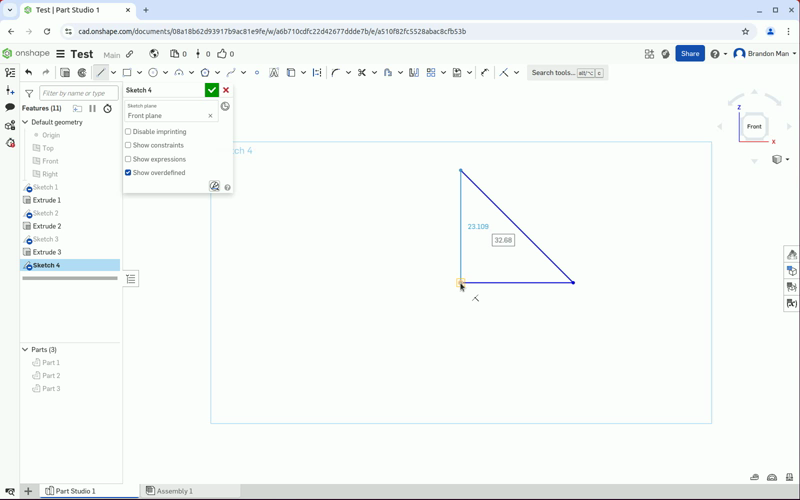
key(c)
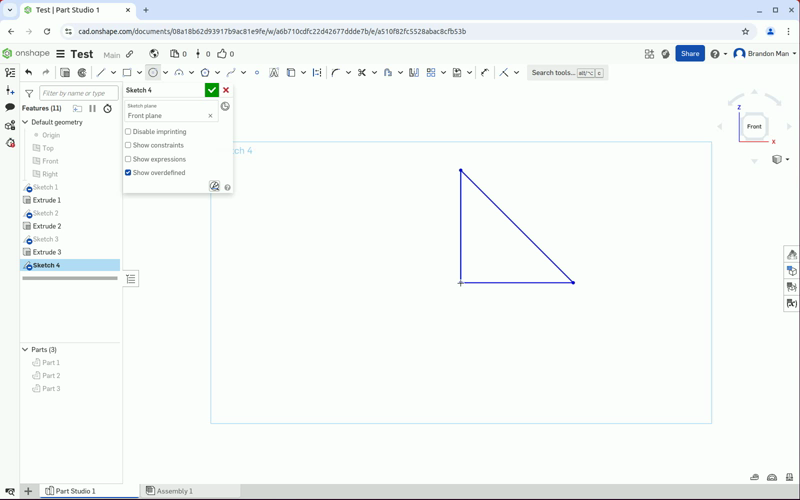
key_down(shift)
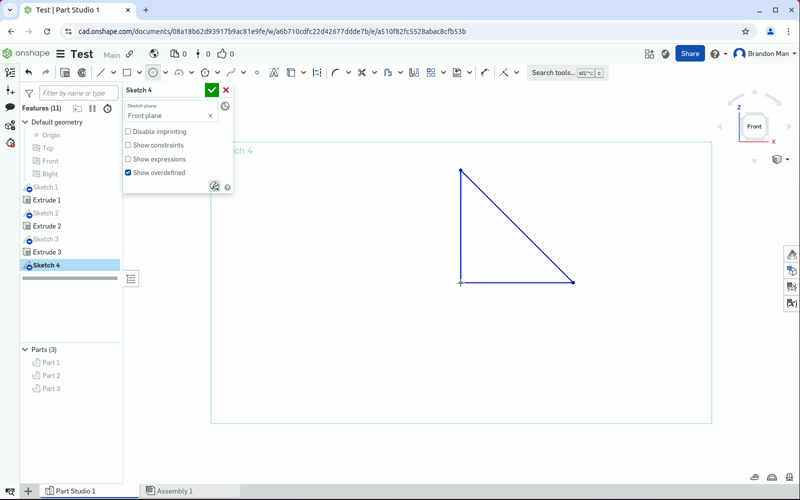
mouse_move(466, 276)
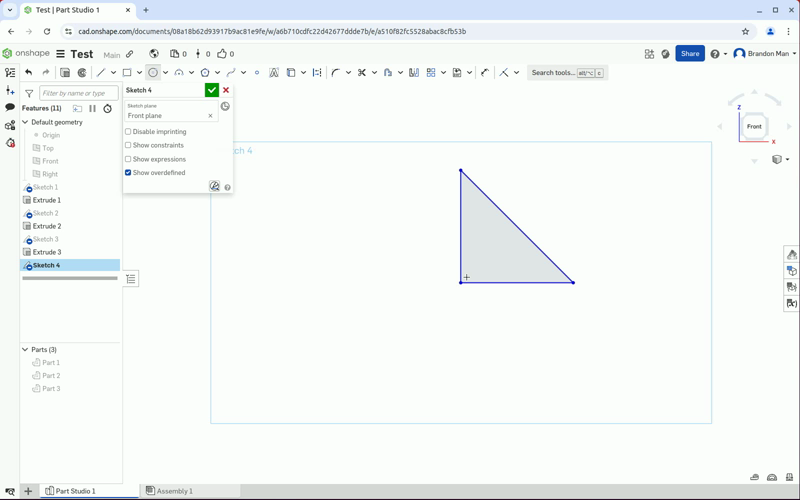
click(466, 276)
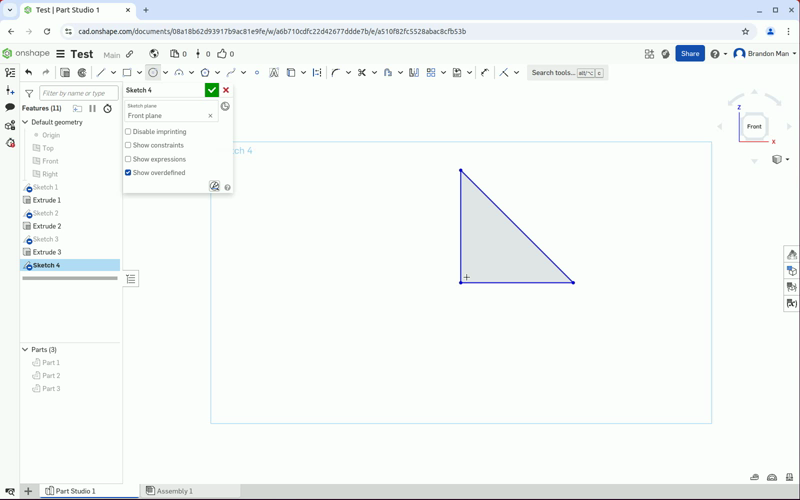
key_up(shift)
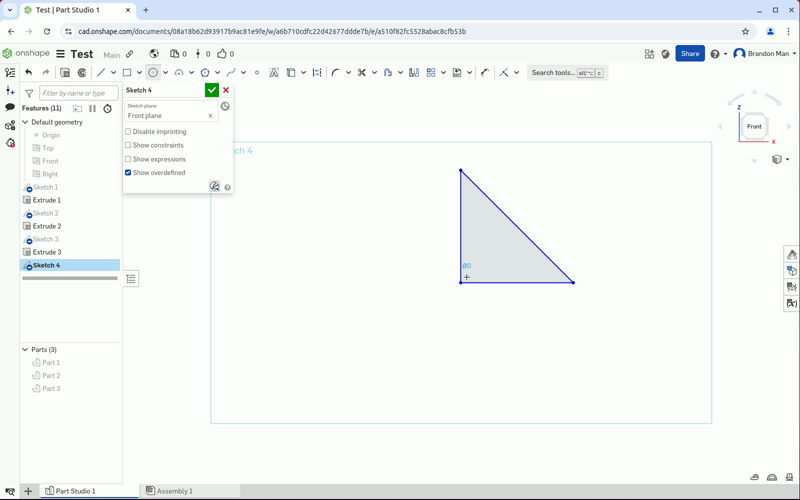
mouse_move(467, 276)
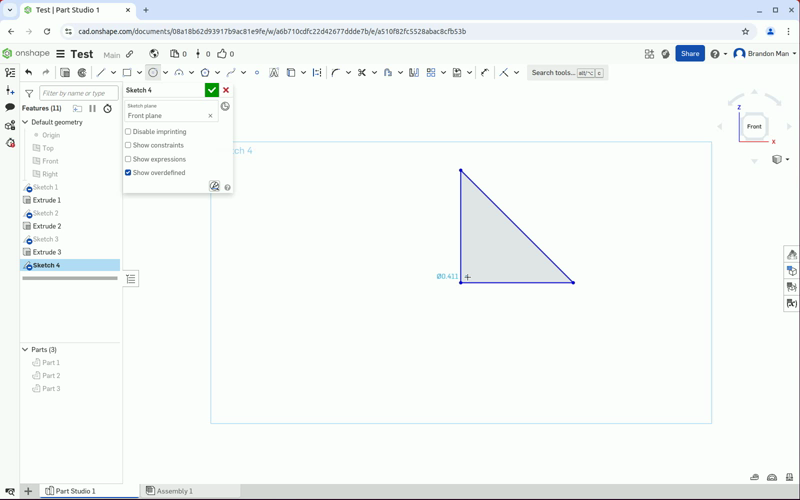
scroll(6)
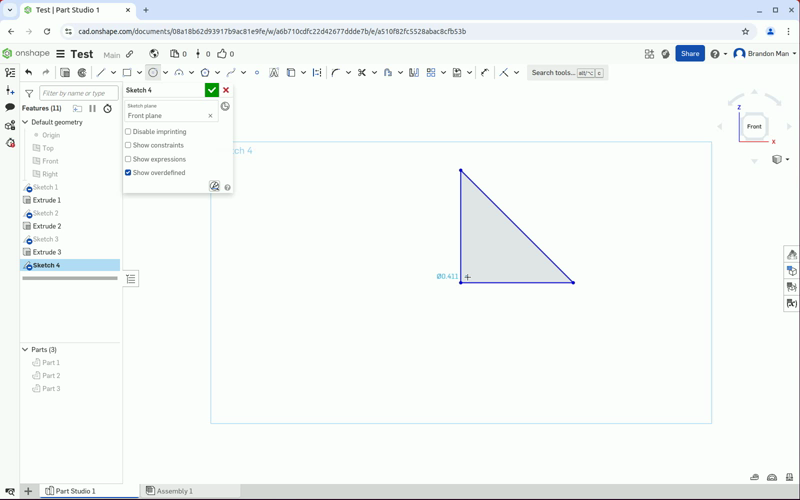
scroll(6)
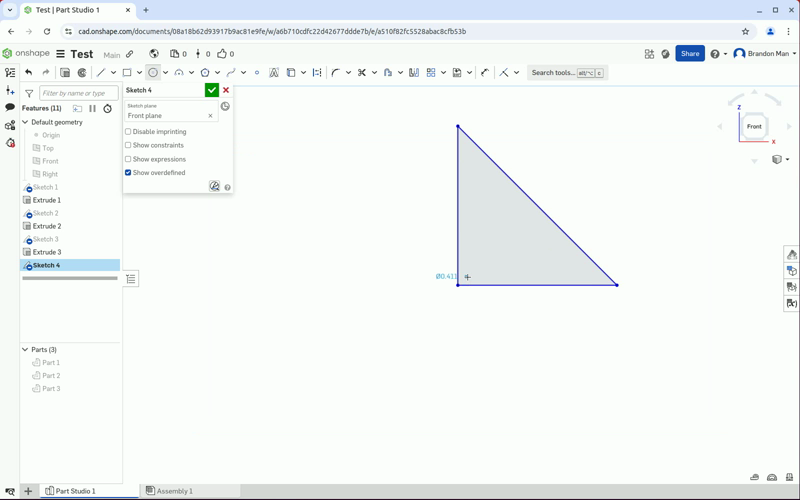
scroll(6)
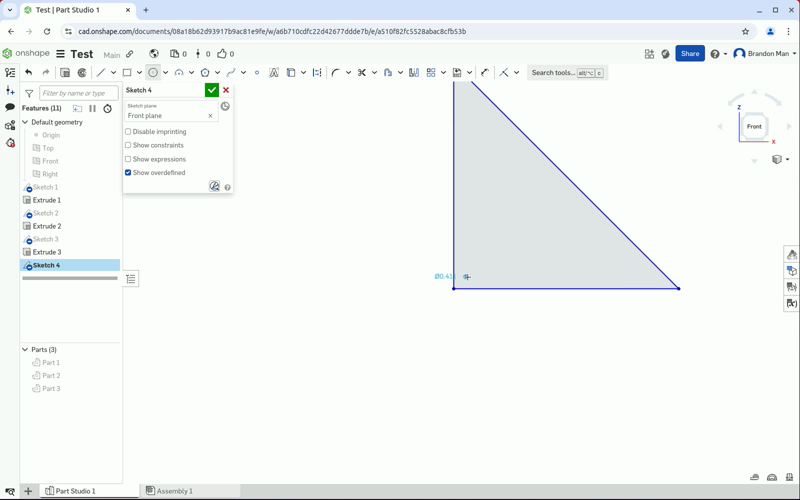
scroll(6)
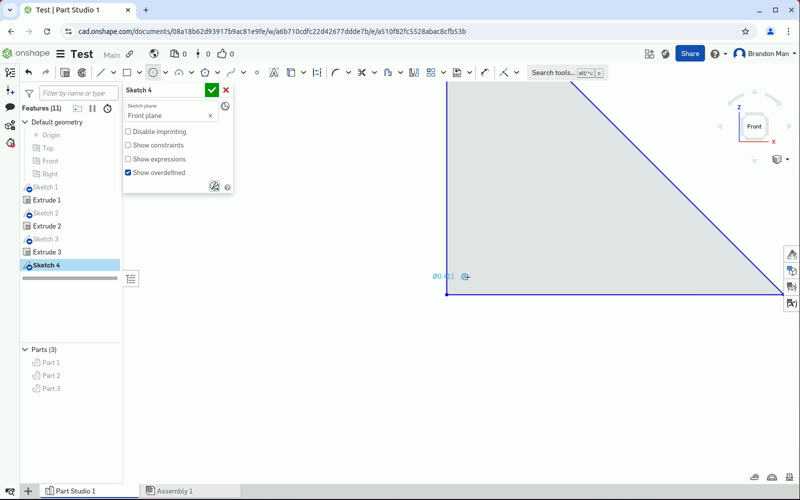
scroll(6)
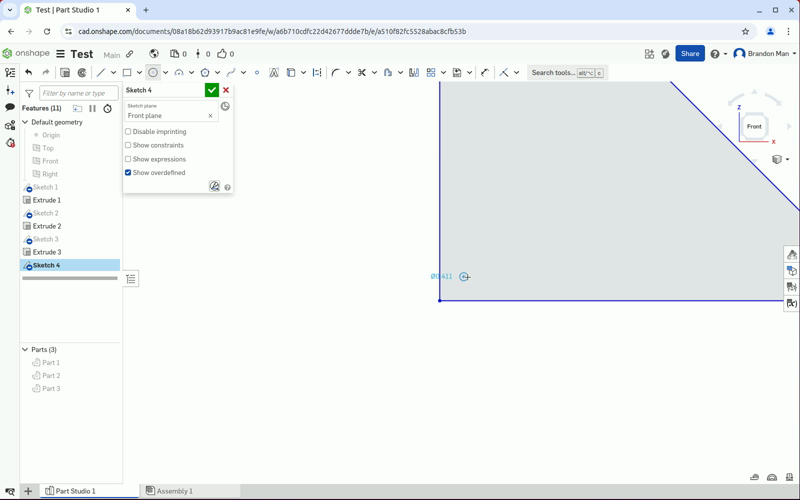
scroll(6)
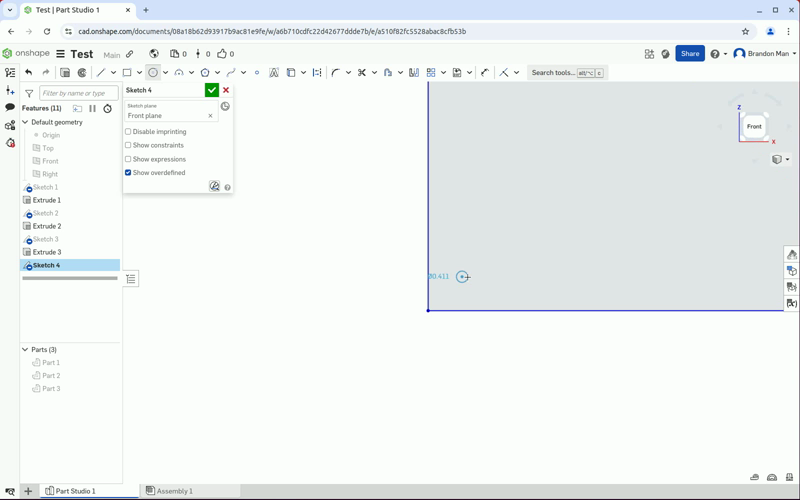
scroll(6)
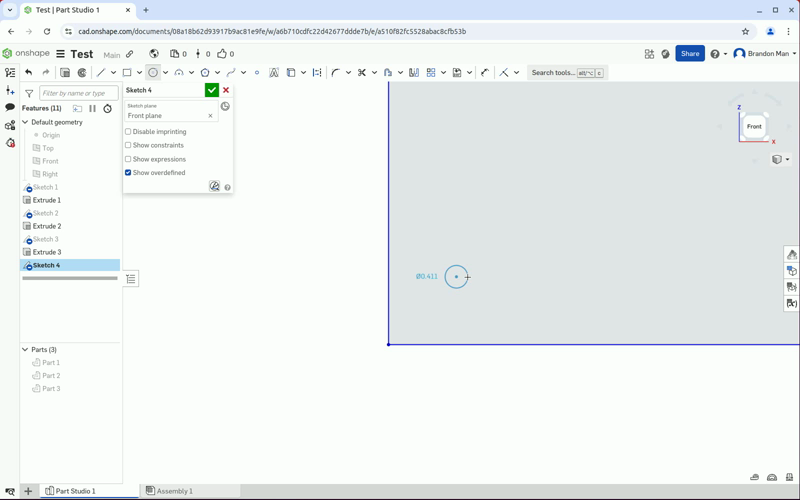
click(467, 276)
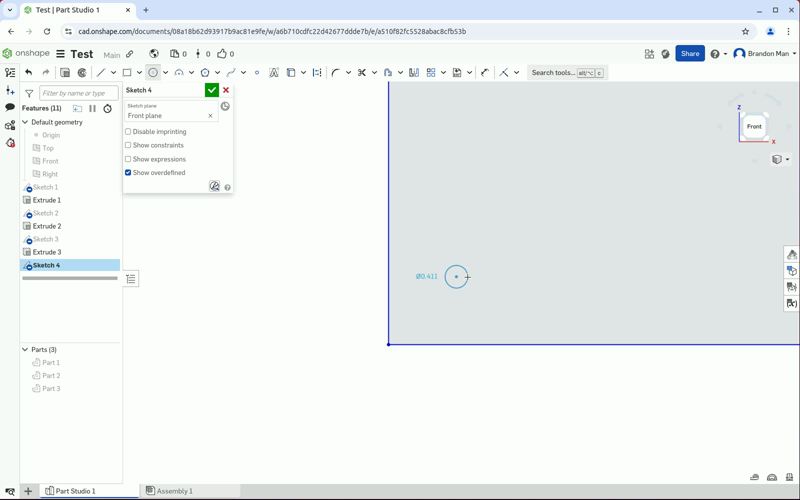
scroll(-6)
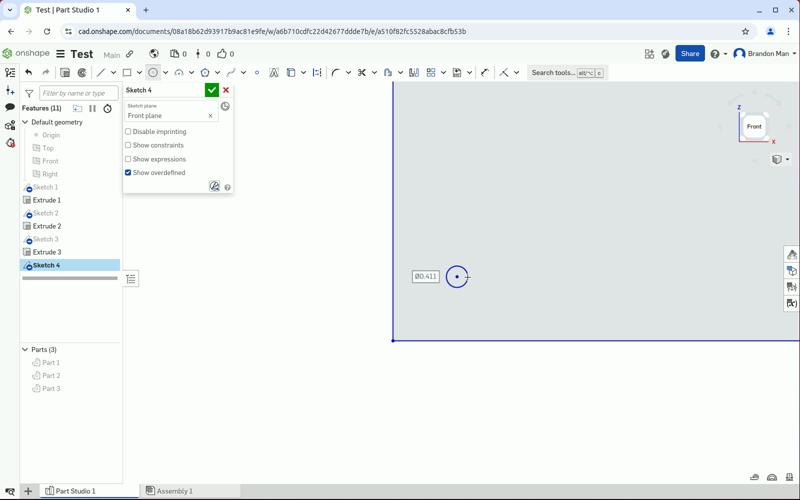
scroll(-6)
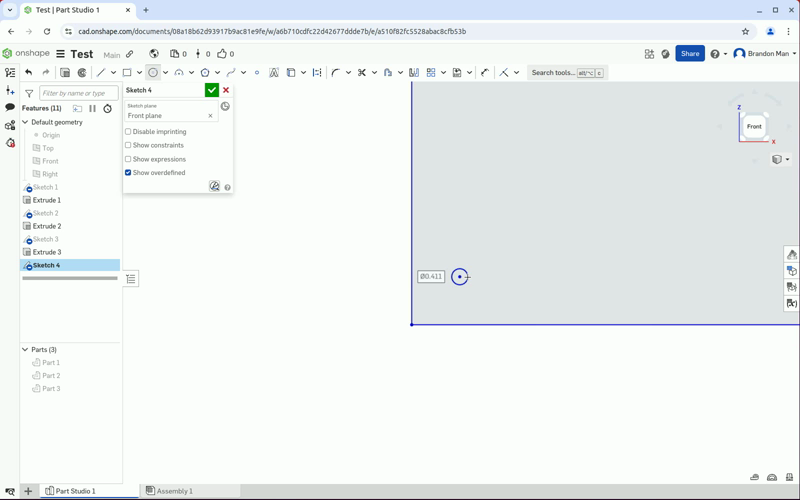
scroll(-6)
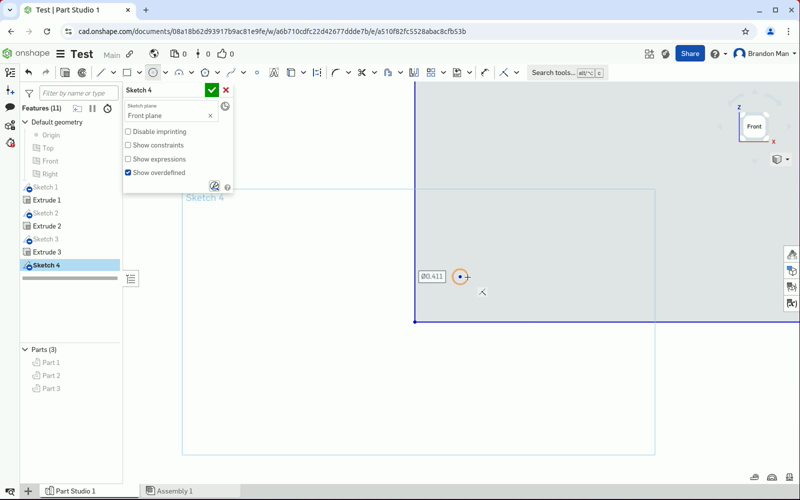
scroll(-6)
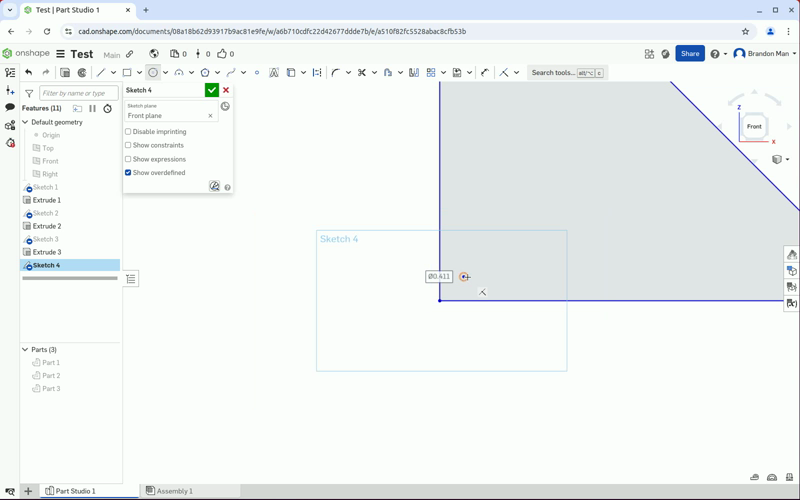
scroll(-6)
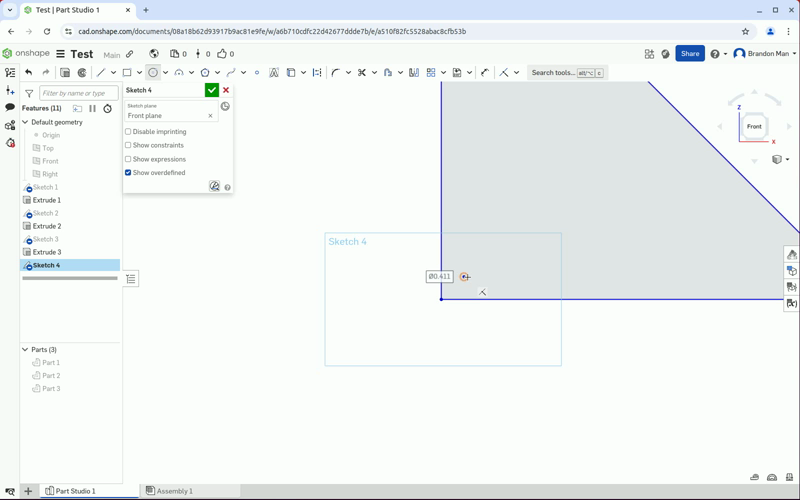
scroll(-6)
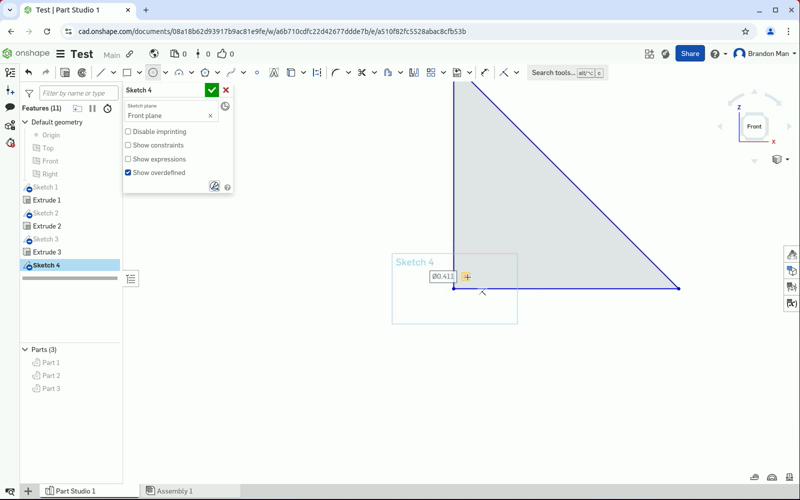
scroll(-6)
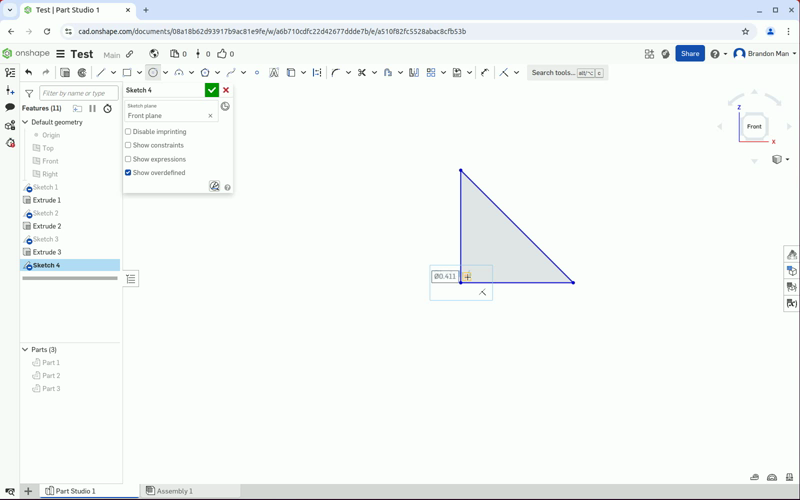
key(esc)
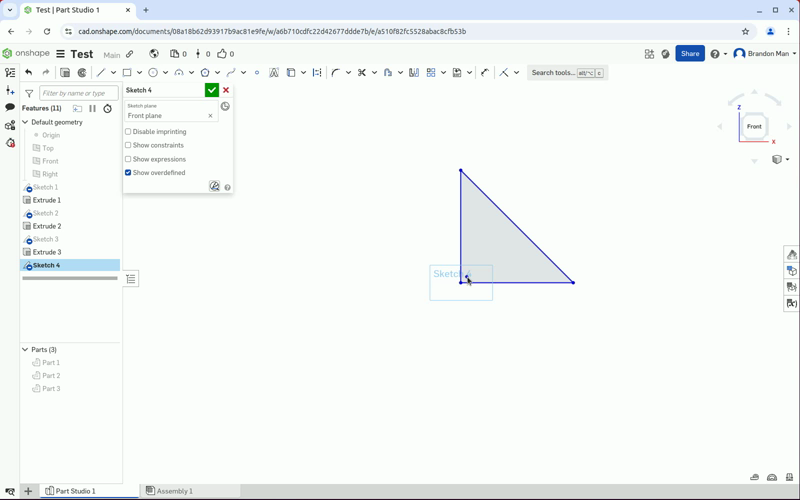
key(l)
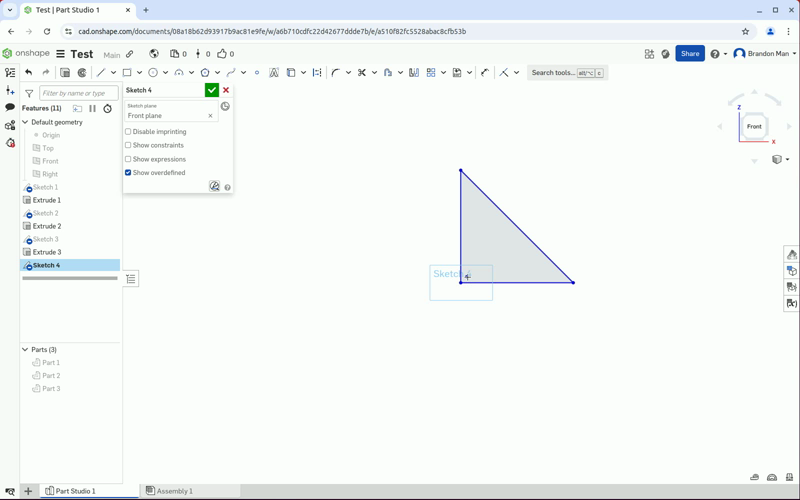
key_down(shift)
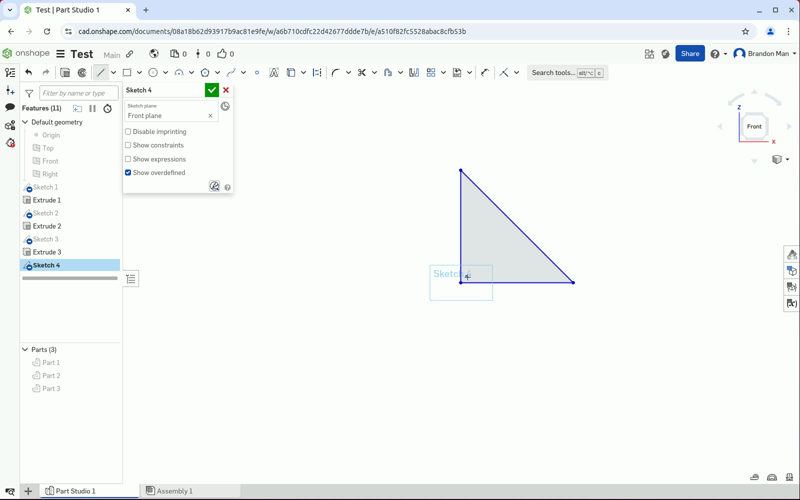
mouse_move(471, 272)
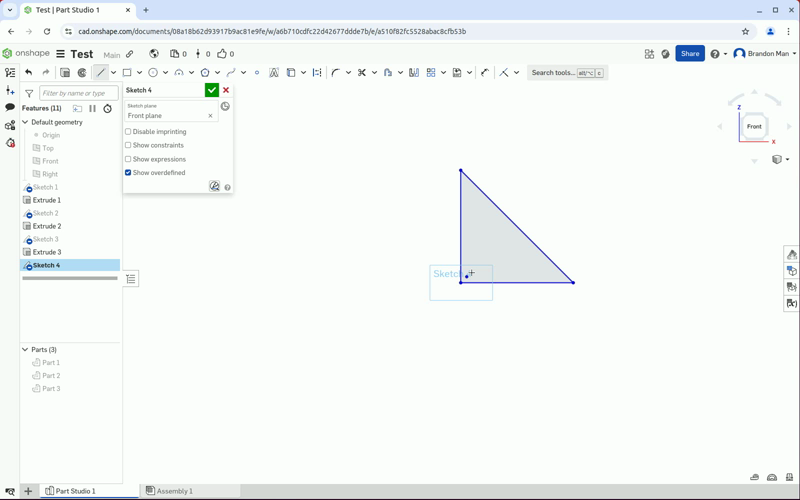
click(471, 272)
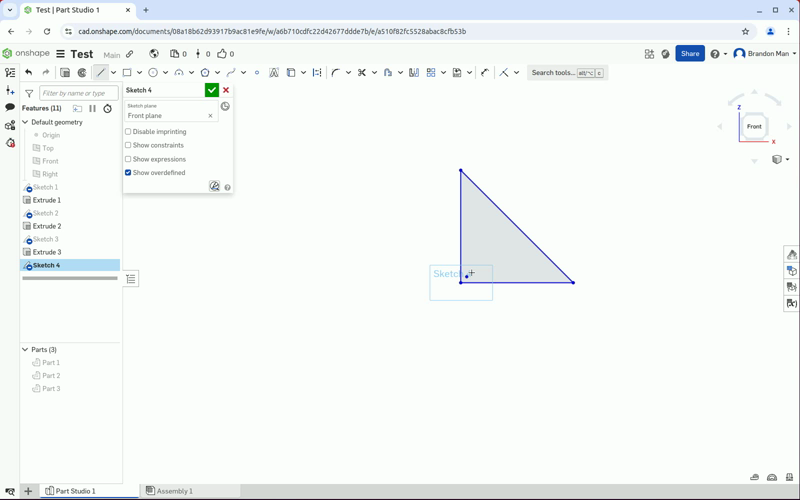
key_up(shift)
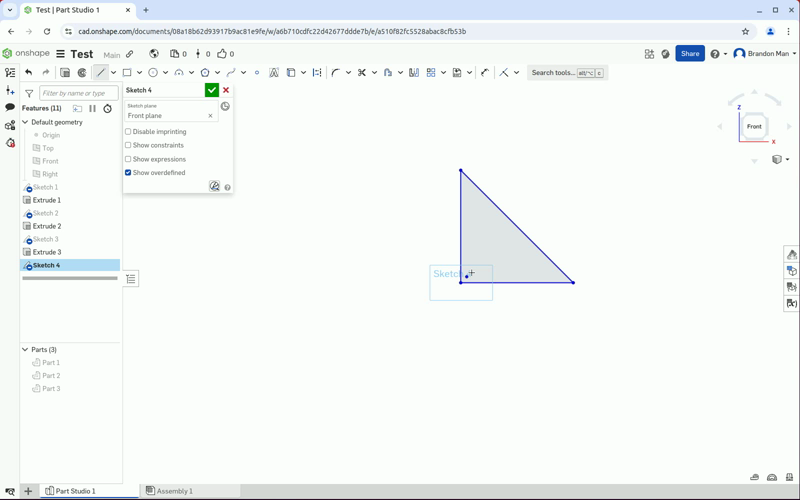
key_down(shift)
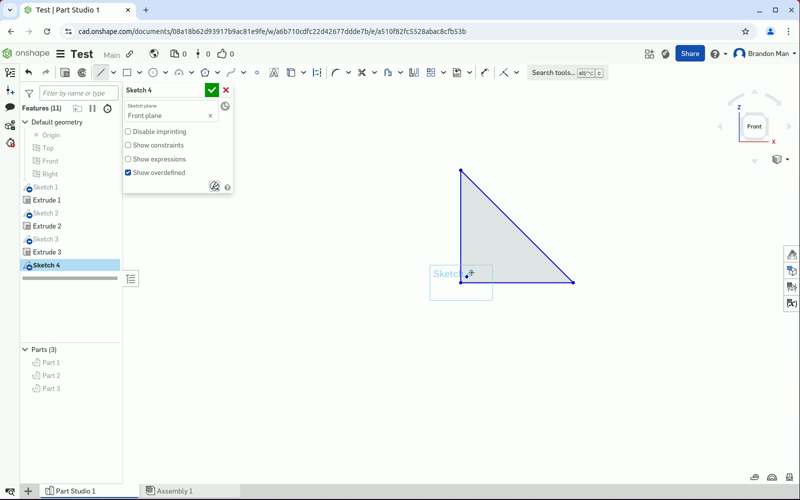
mouse_move(547, 272)
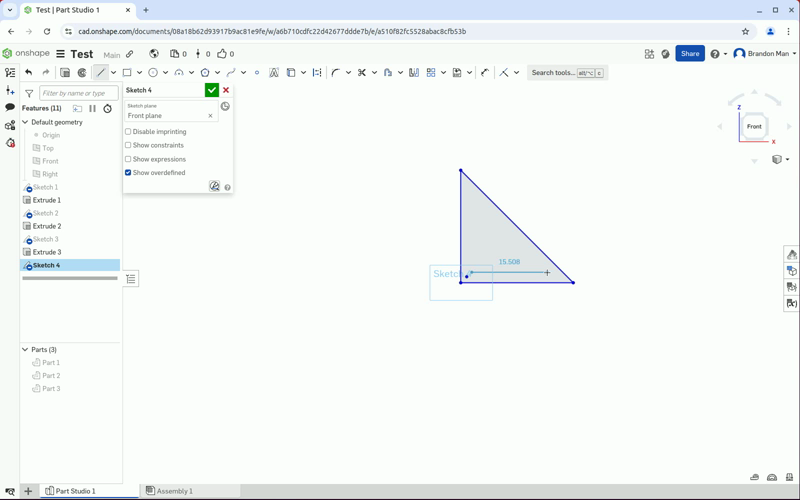
click(547, 272)
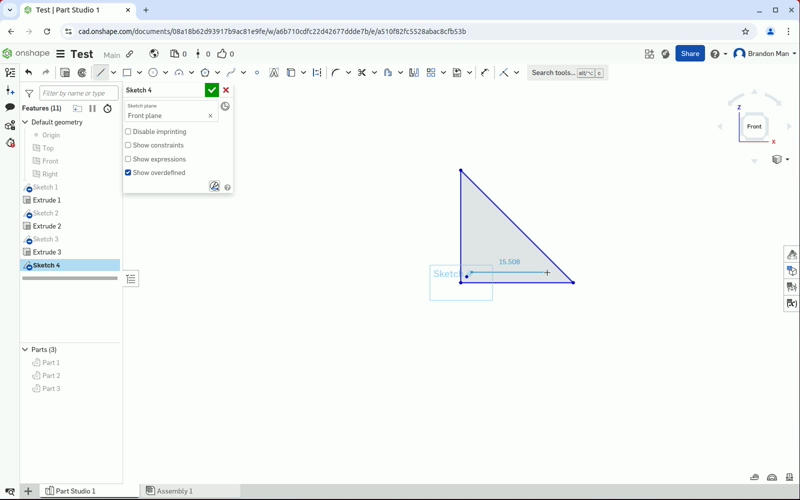
key_up(shift)
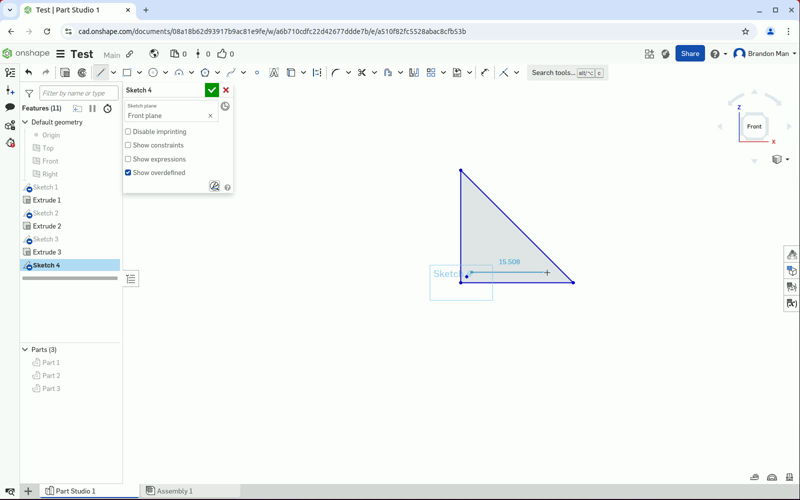
key_down(shift)
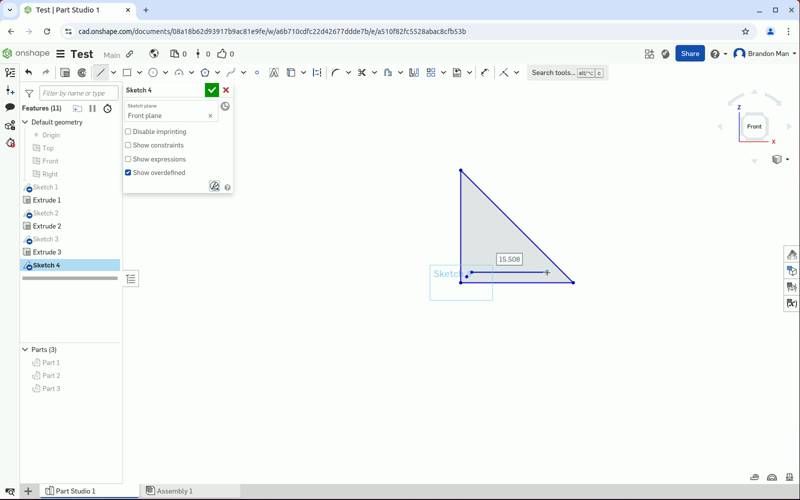
mouse_move(471, 196)
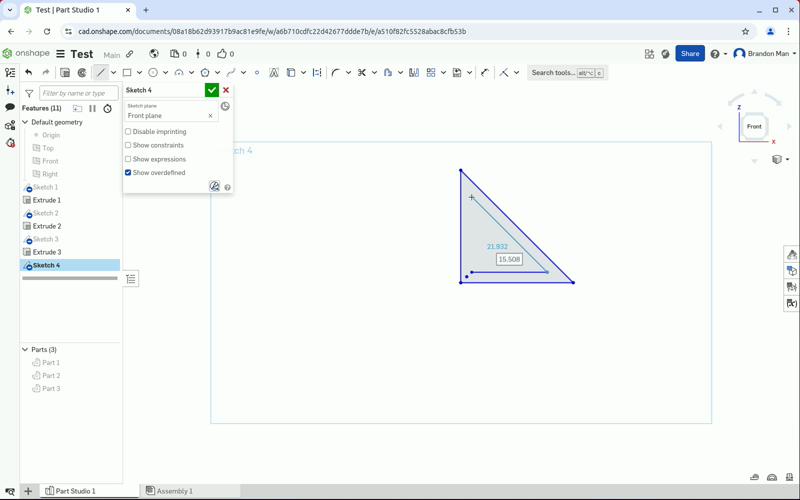
click(471, 196)
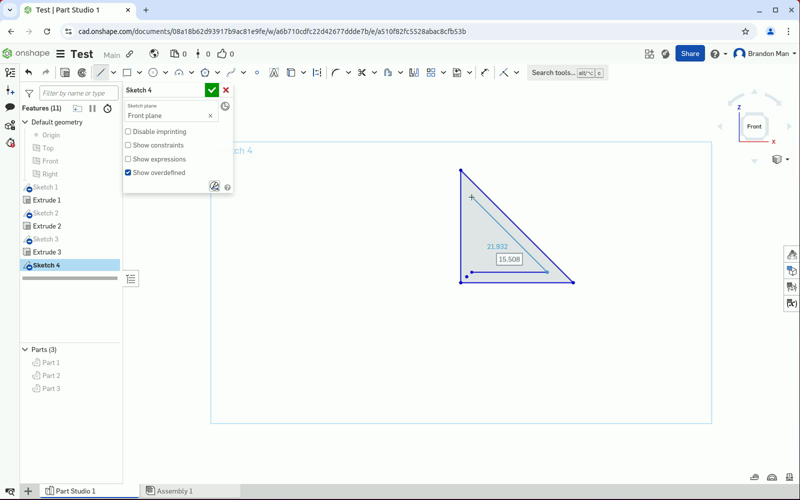
key_up(shift)
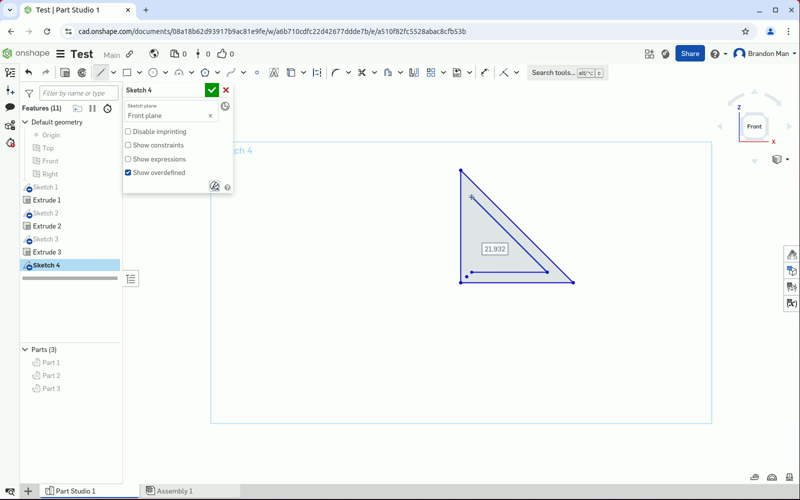
key_down(shift)
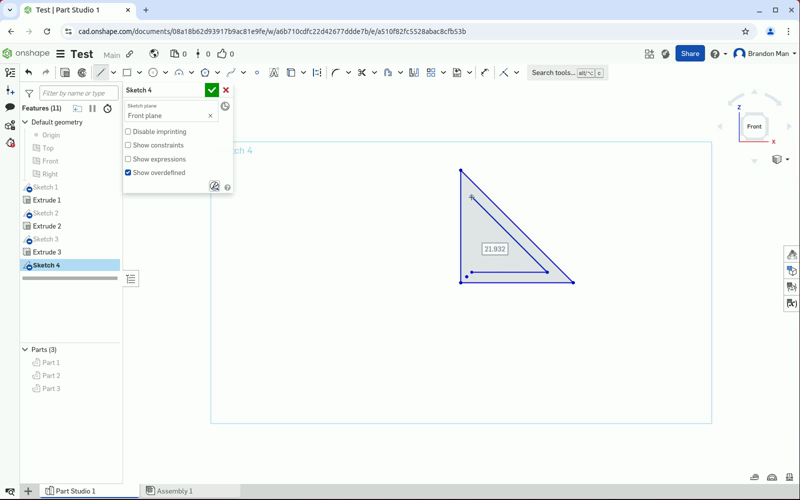
mouse_move(471, 272)
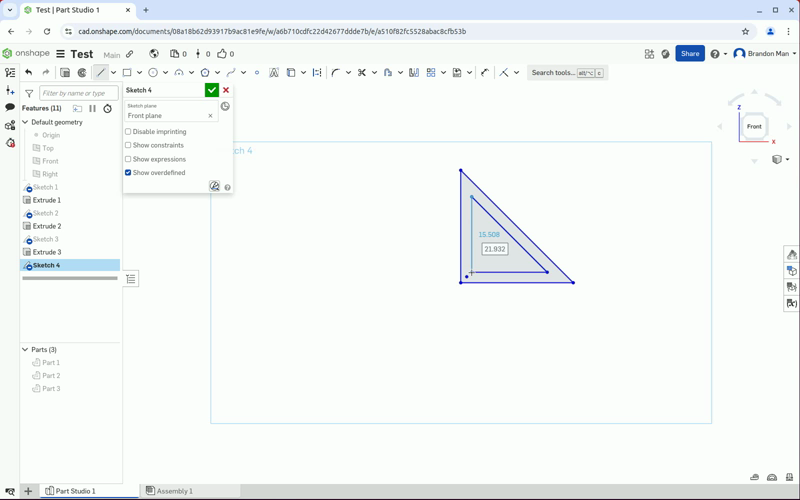
key_up(shift)
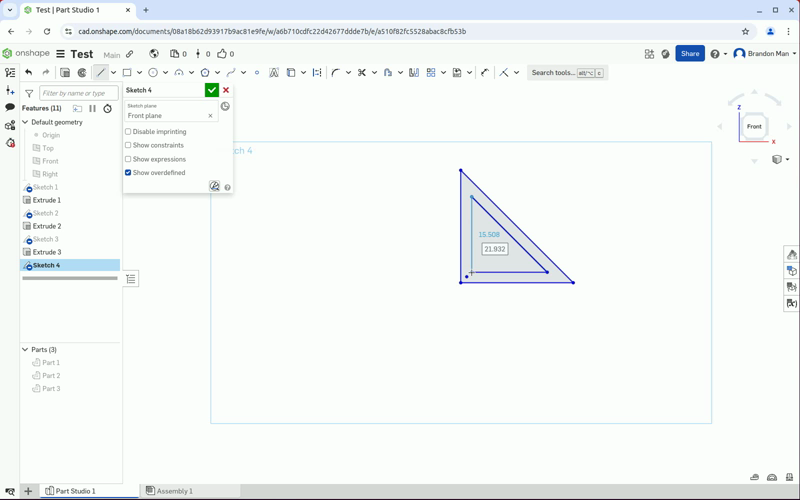
click(471, 272)
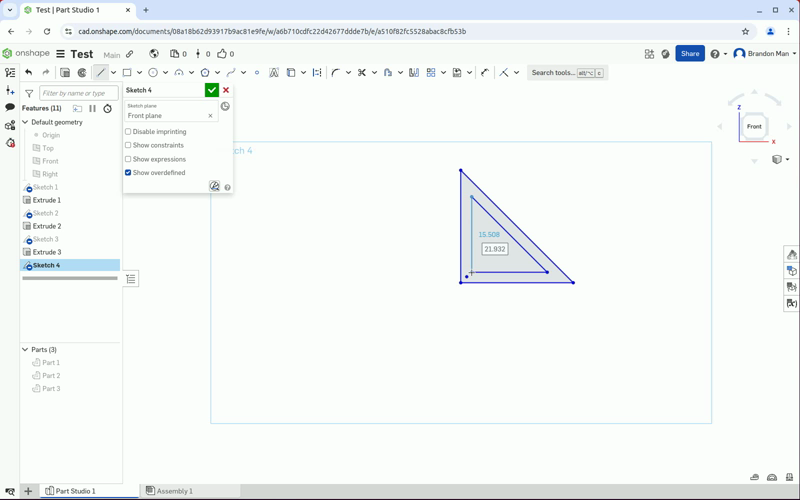
key(esc)
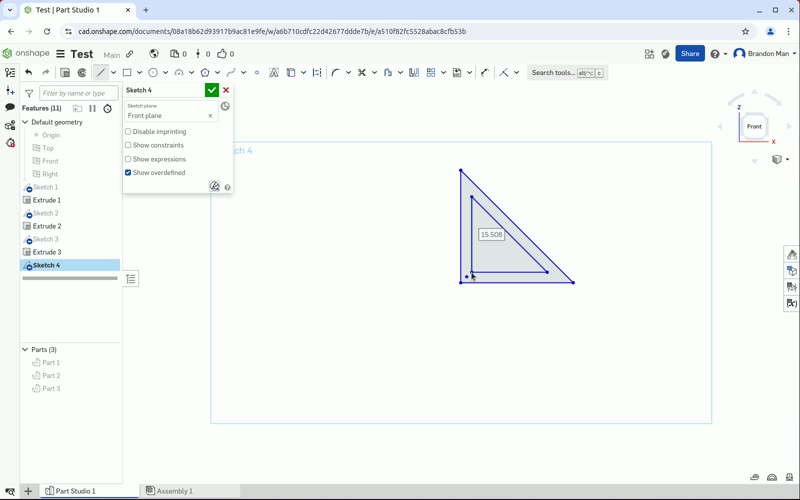
mouse_move(543, 260)
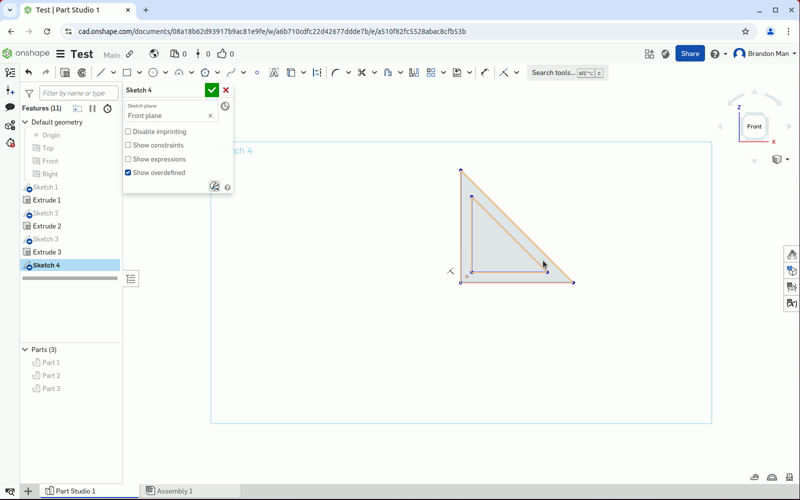
click(543, 260)
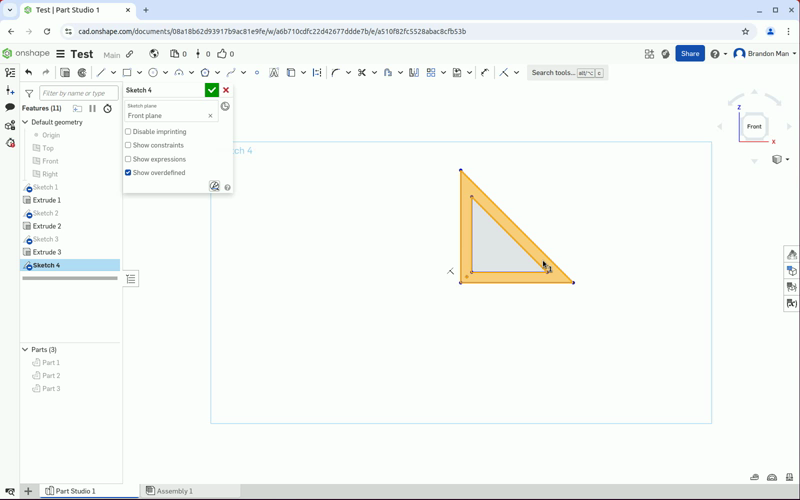
mouse_move(73, 352)
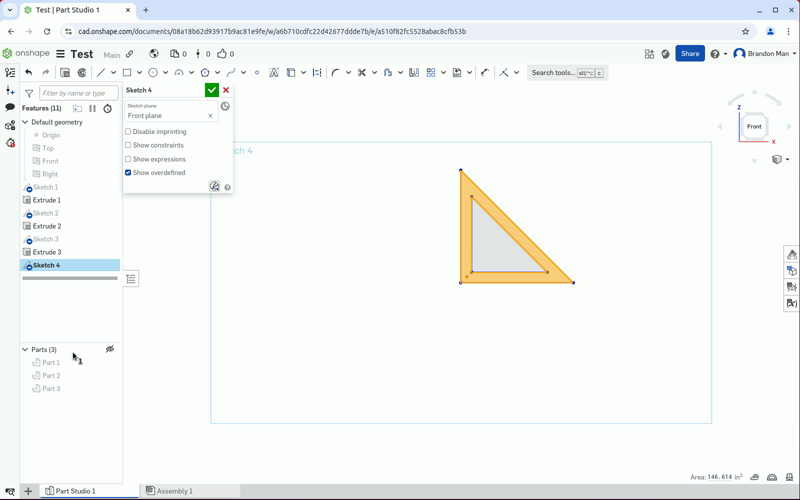
key(shift+y)
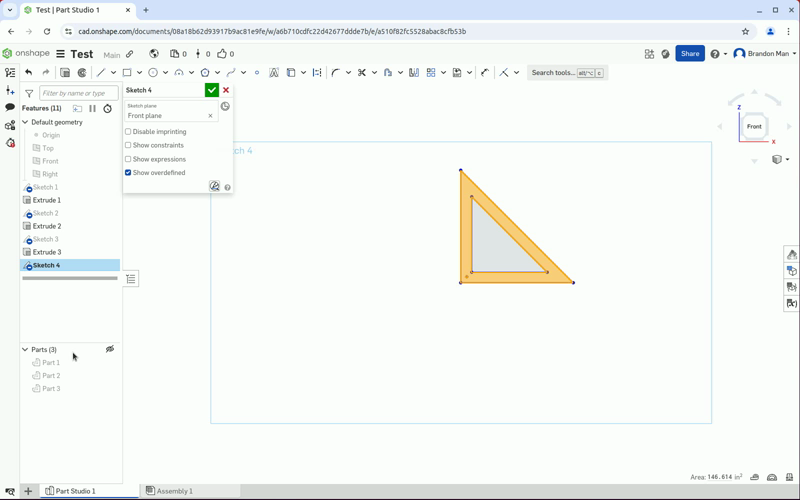
key(shift+e)
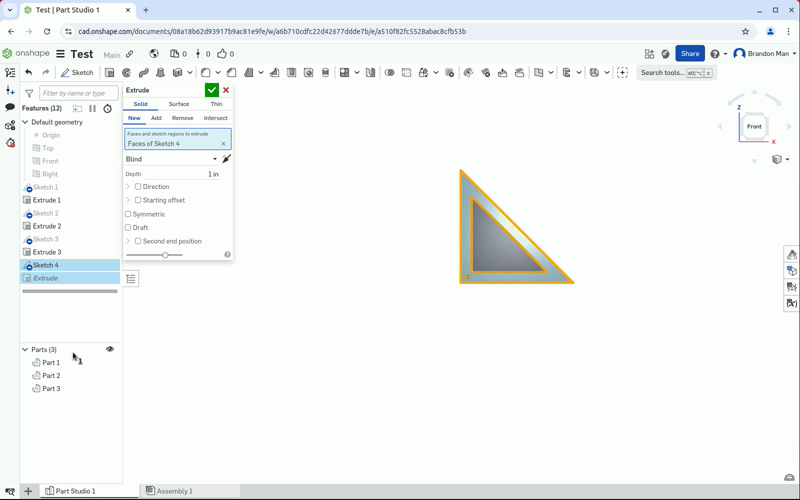
mouse_move(143, 106)
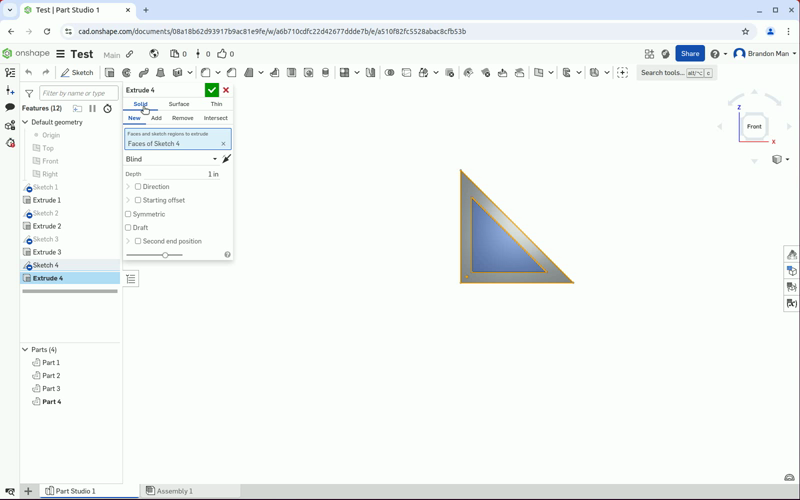
click(143, 106)
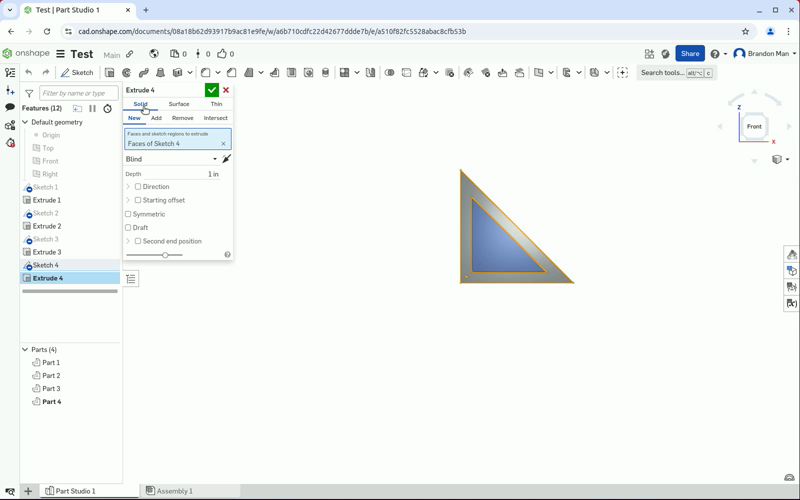
mouse_move(137, 120)
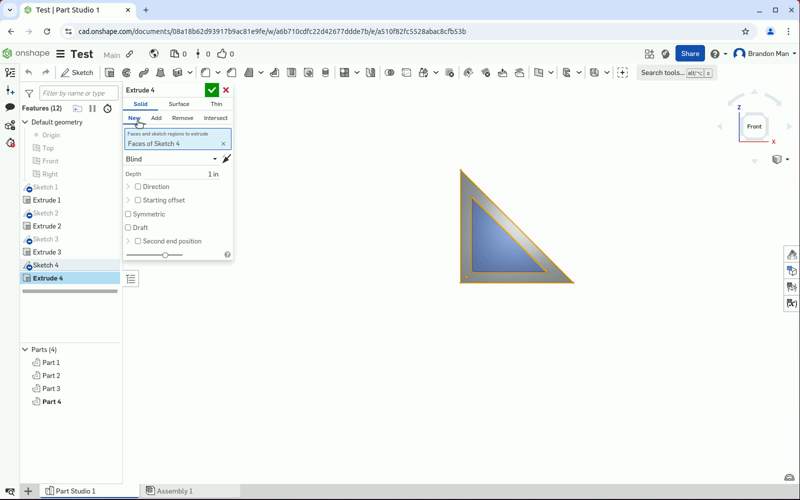
click(137, 120)
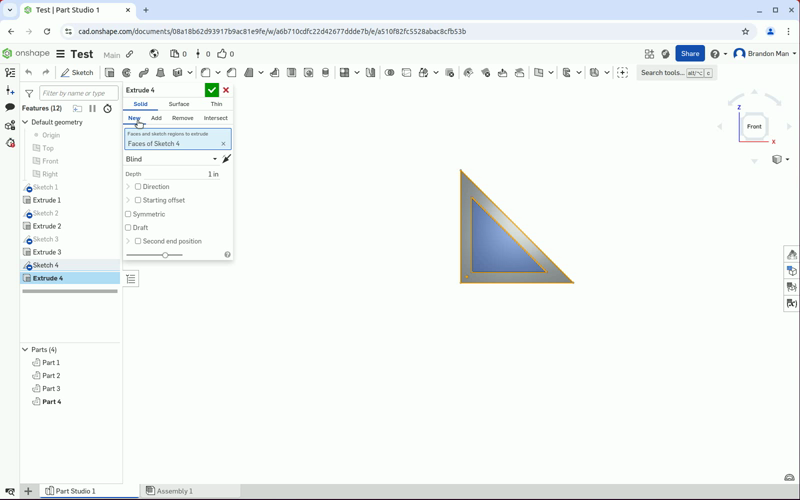
key(tab, 4)
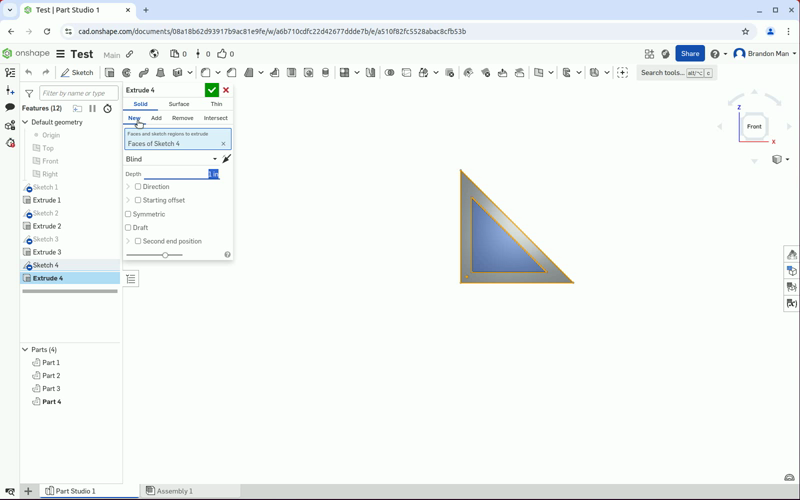
text(-0.481)
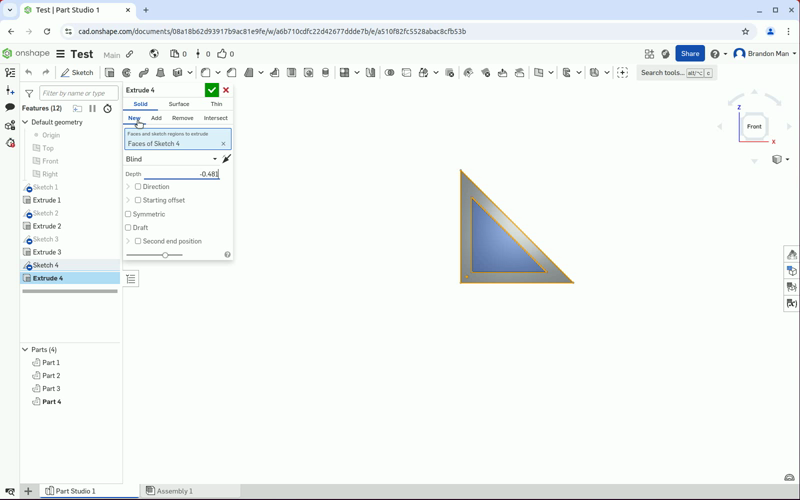
key(enter)
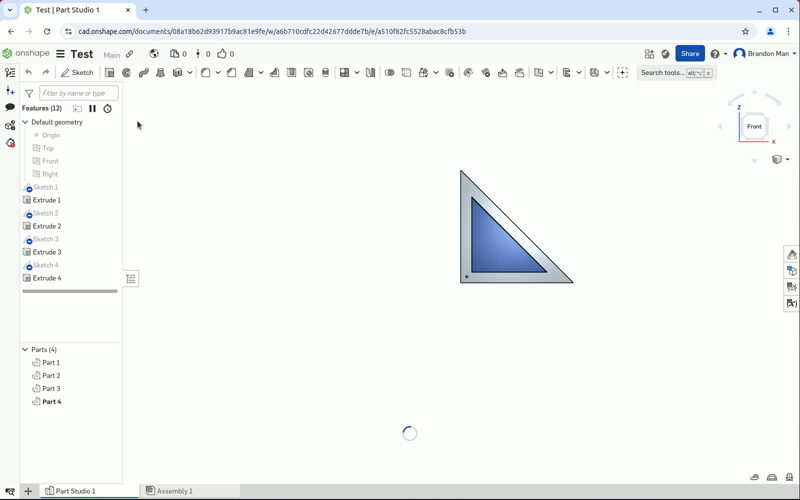
key(shift+h)
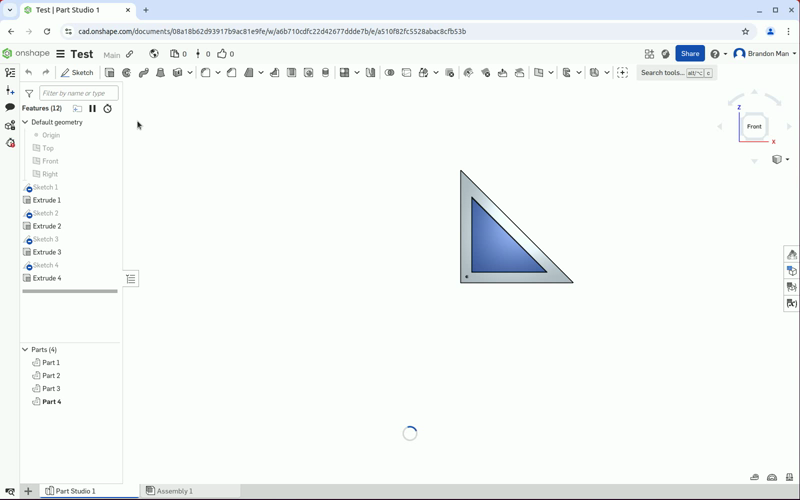
key(shift+h)
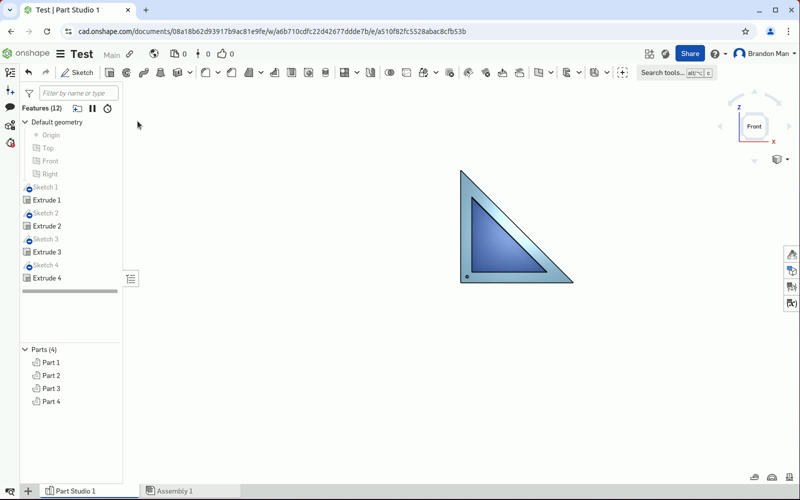
mouse_move(73, 189)
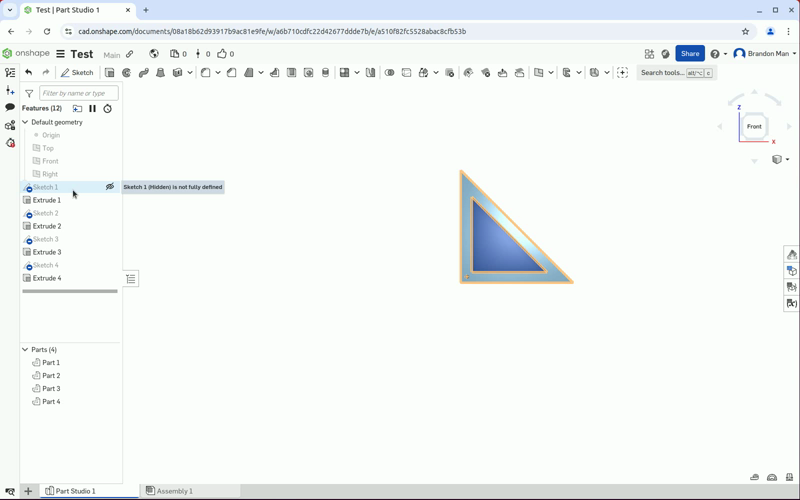
click(73, 189)
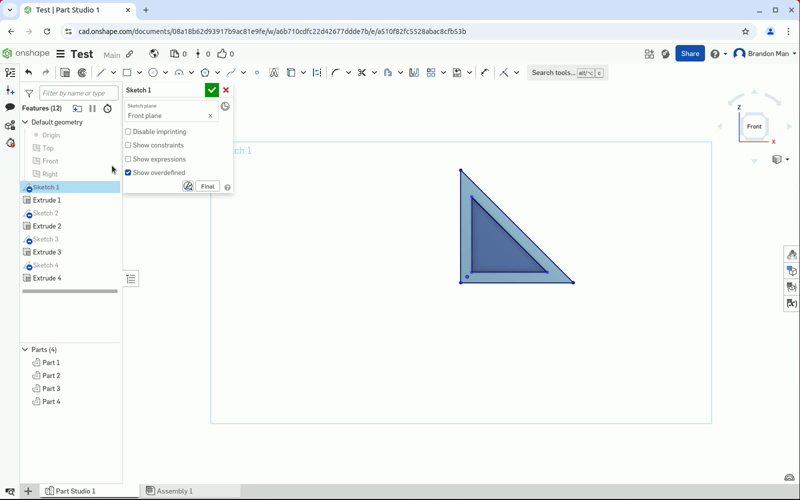
mouse_move(229, 92)
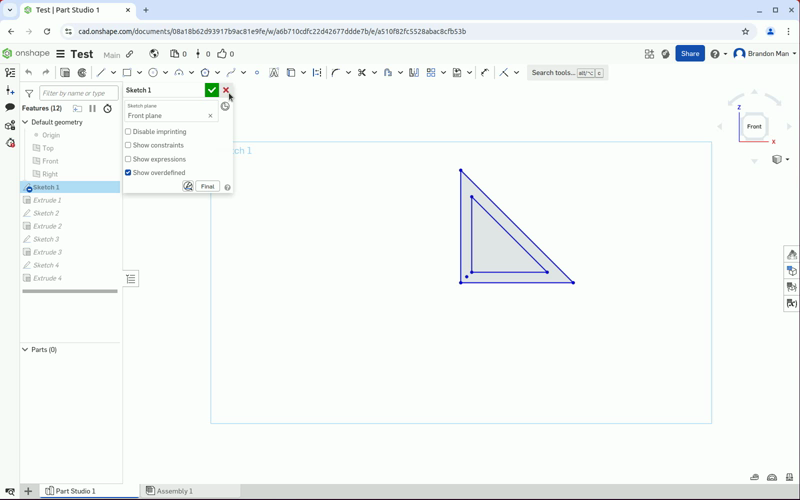
click(229, 92)
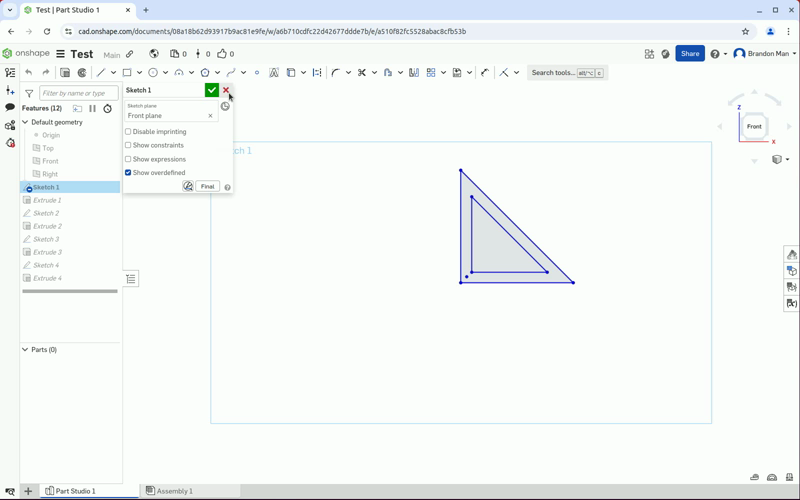
key(shift+s)
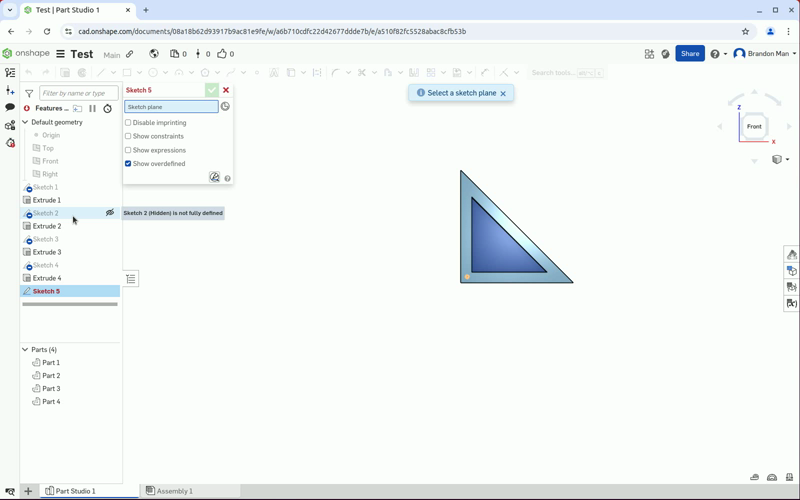
scroll(3)
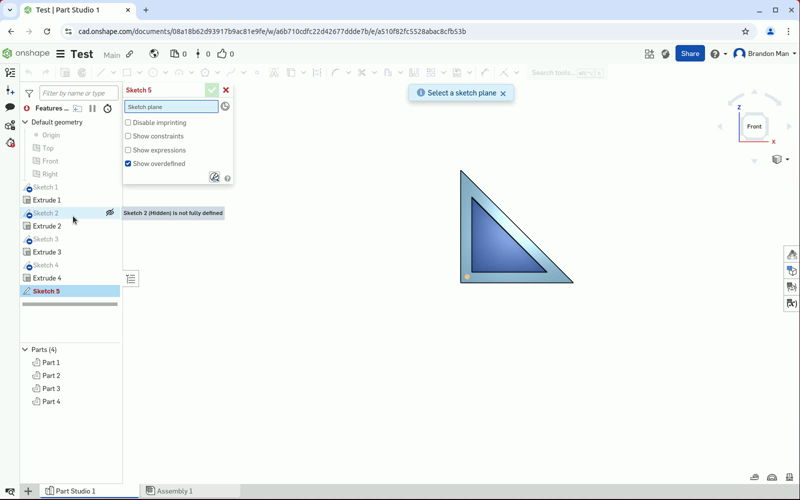
mouse_move(73, 163)
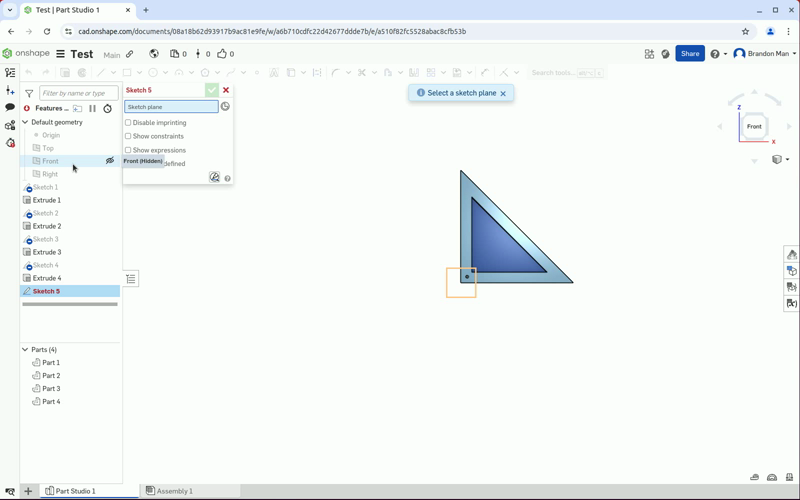
click(73, 163)
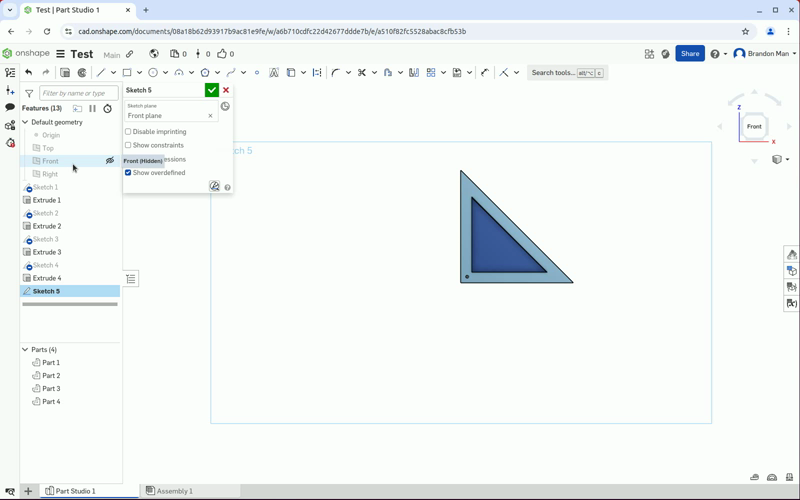
mouse_move(73, 352)
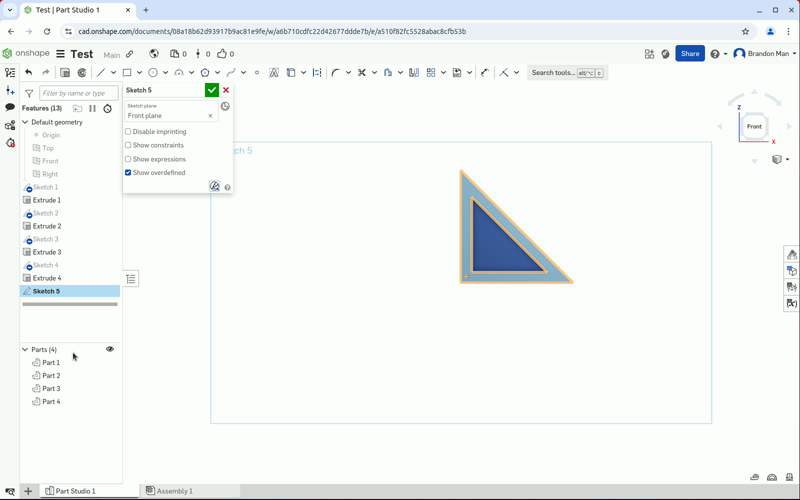
key(y)
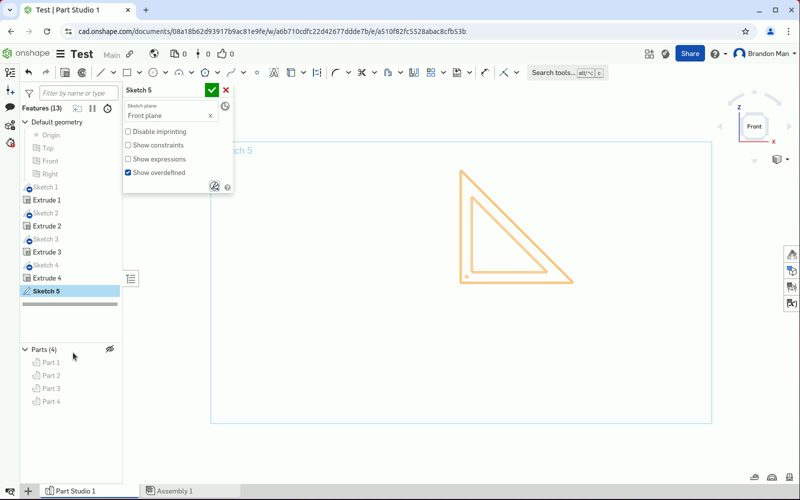
key(c)
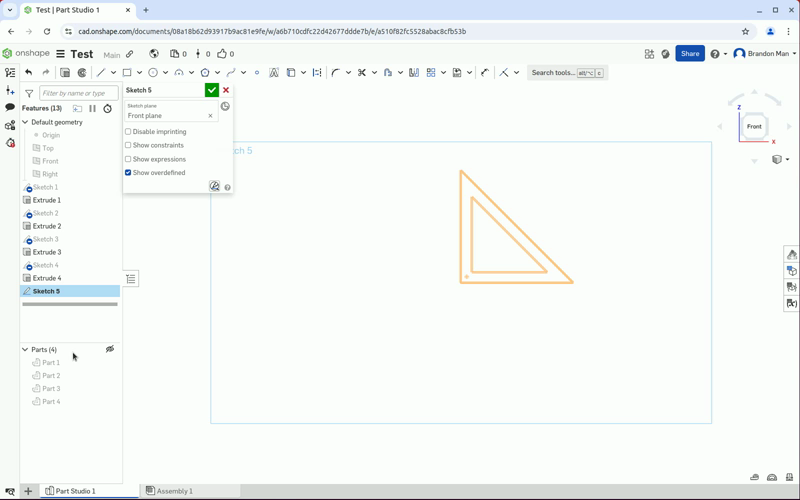
key_down(shift)
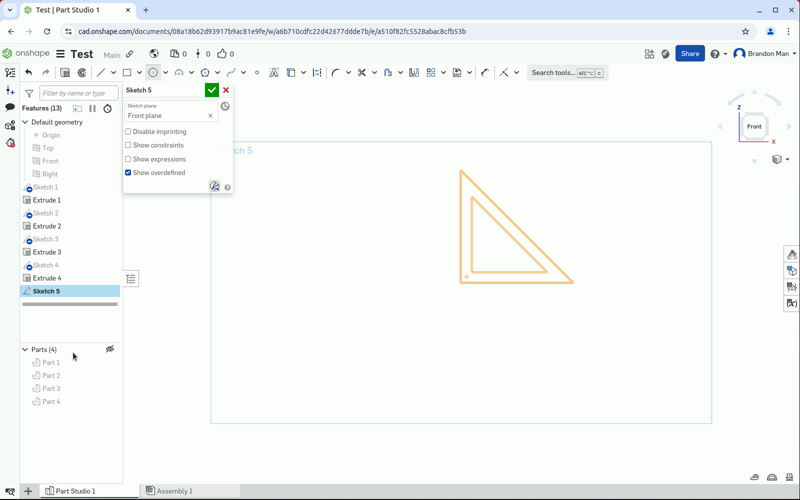
mouse_move(467, 276)
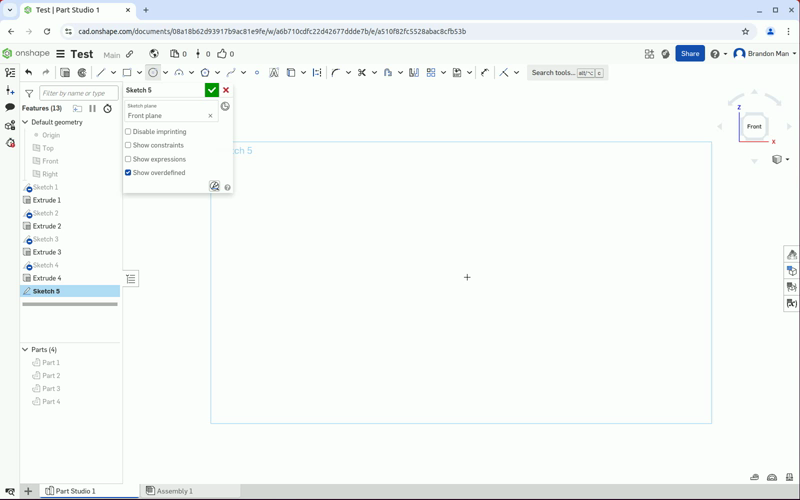
click(467, 276)
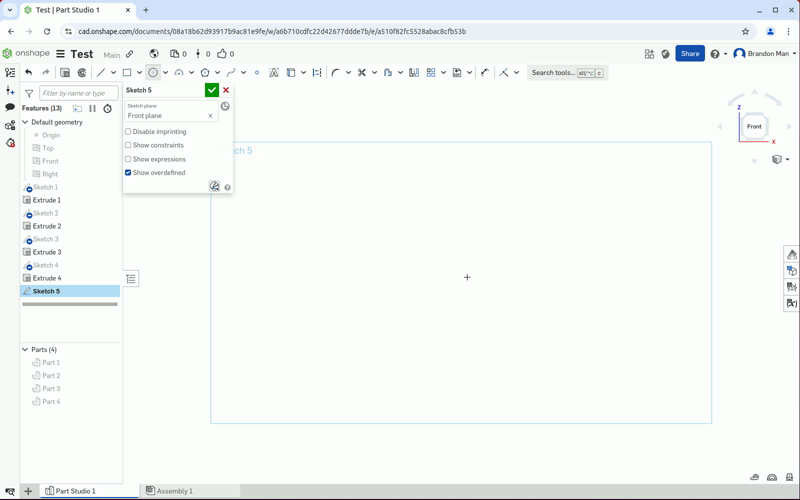
key_up(shift)
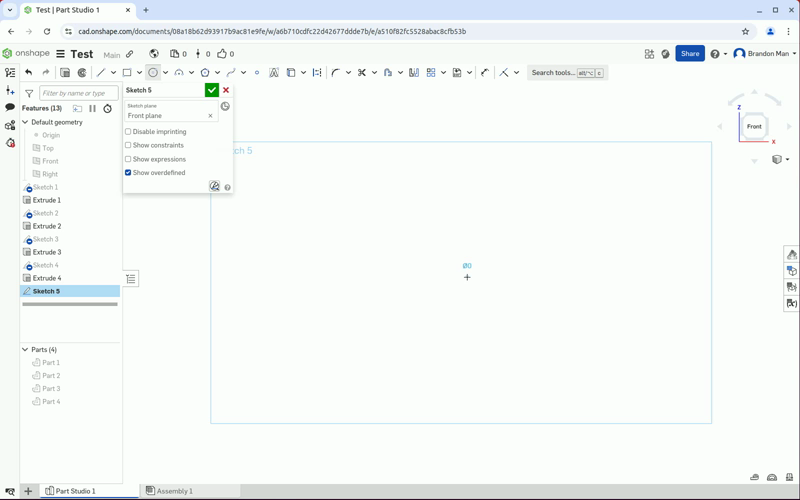
mouse_move(468, 276)
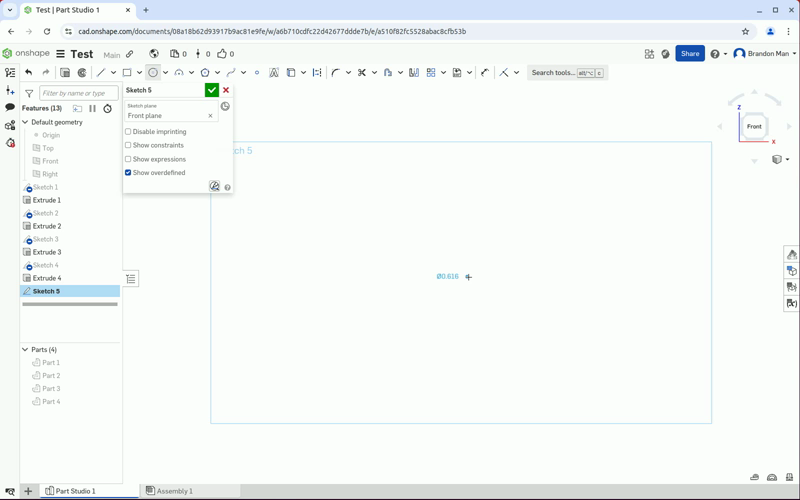
scroll(6)
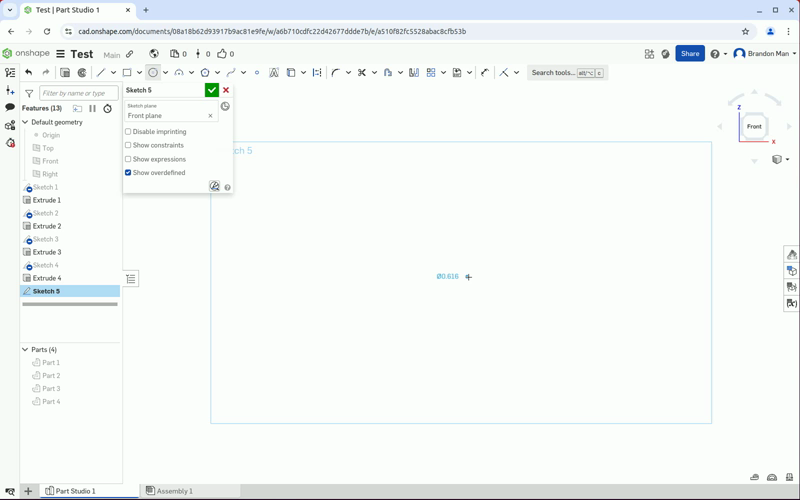
scroll(6)
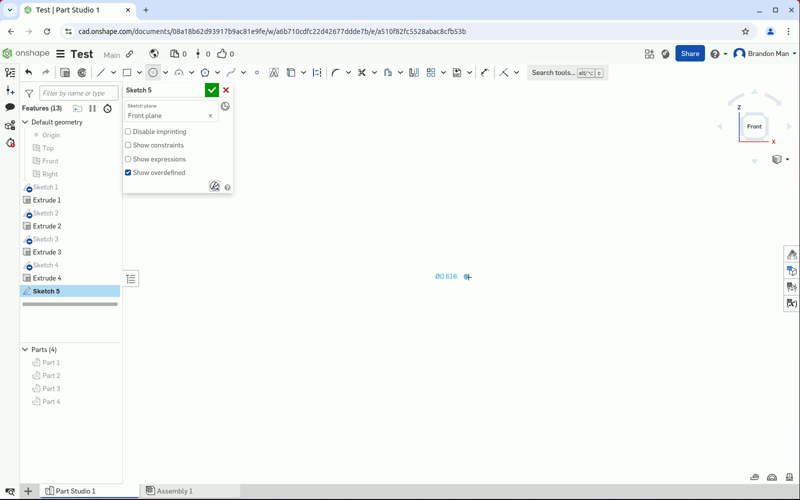
scroll(6)
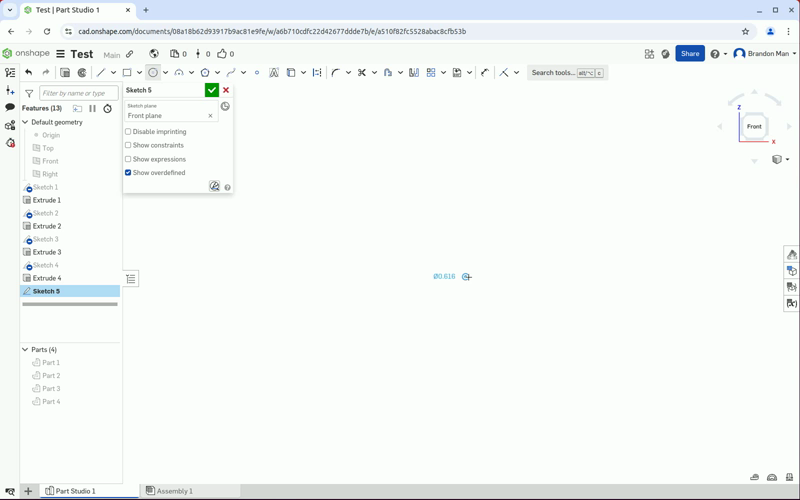
scroll(6)
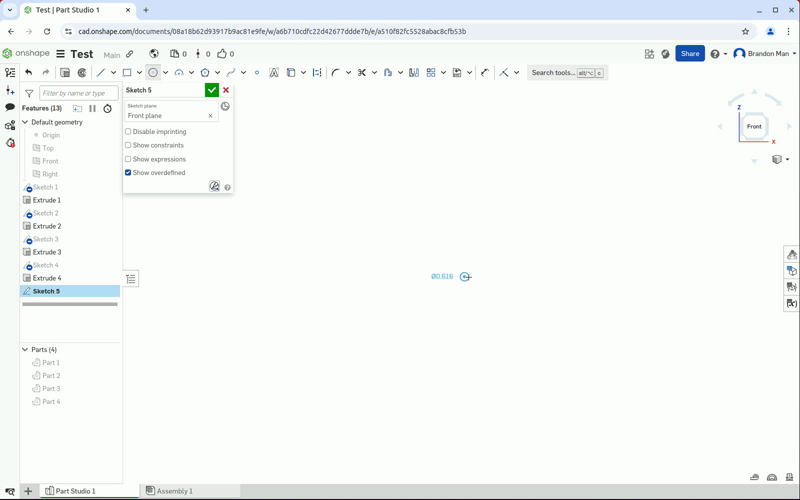
scroll(6)
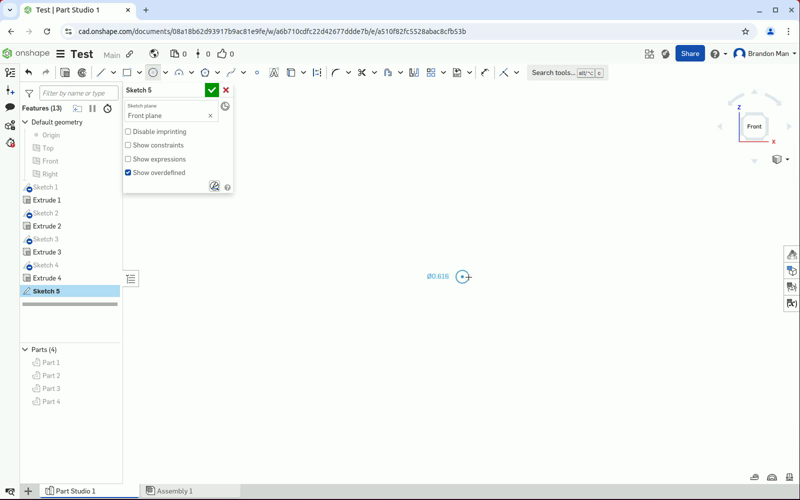
scroll(6)
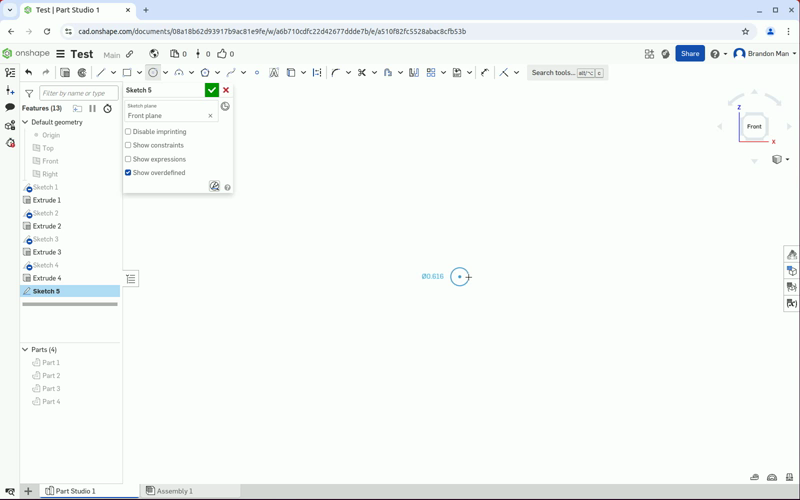
scroll(6)
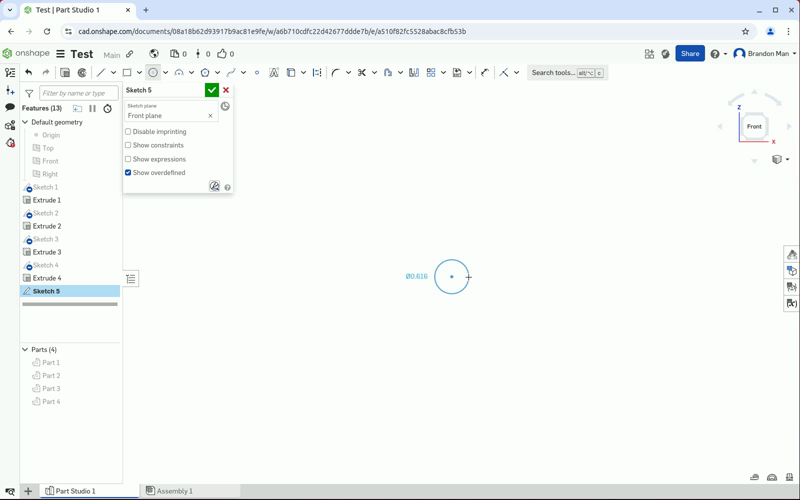
click(468, 276)
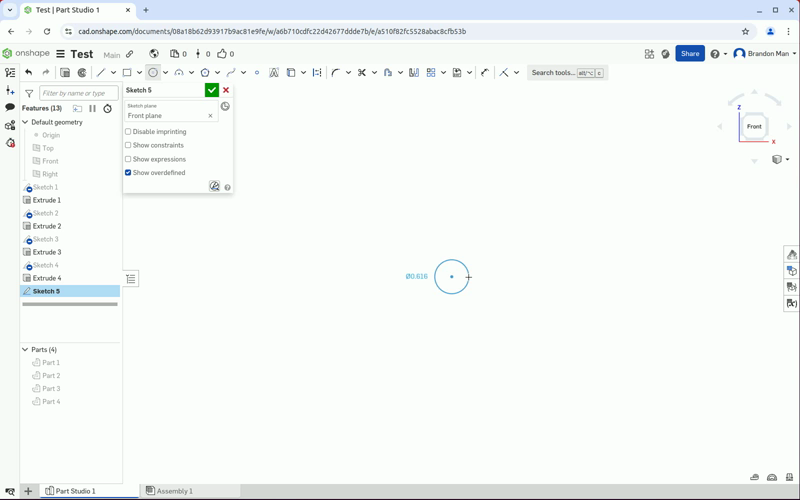
scroll(-6)
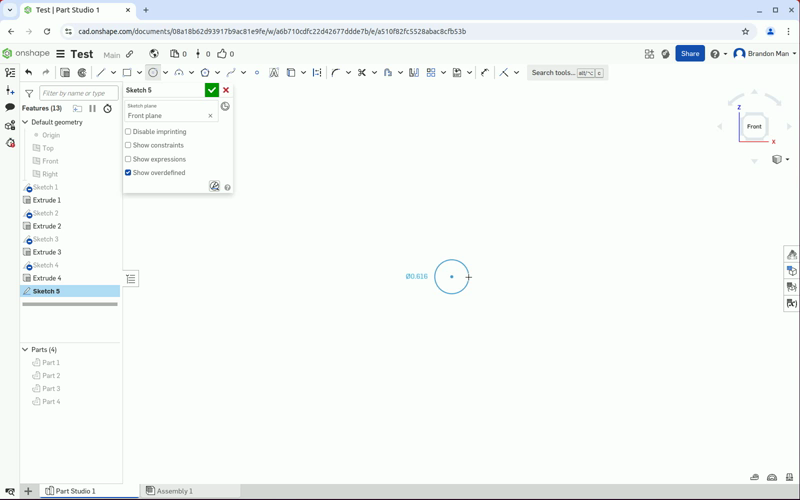
scroll(-6)
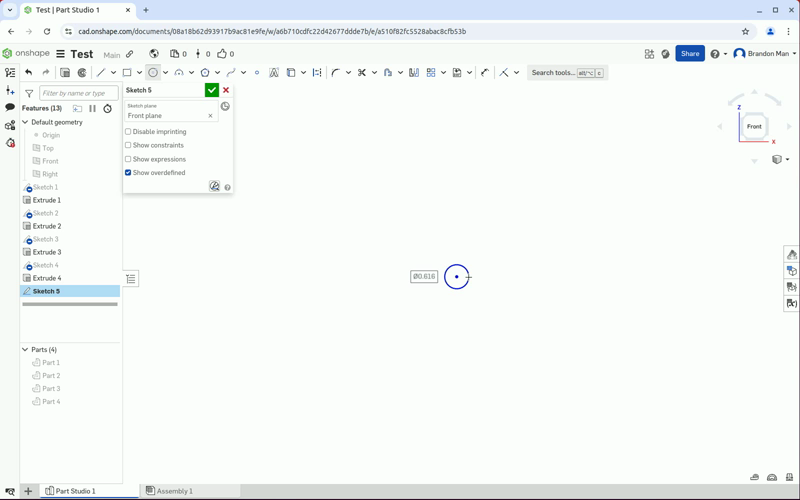
scroll(-6)
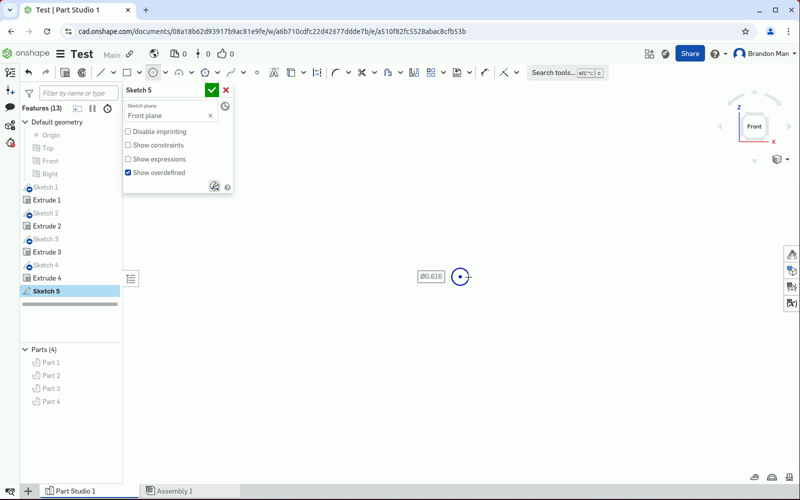
scroll(-6)
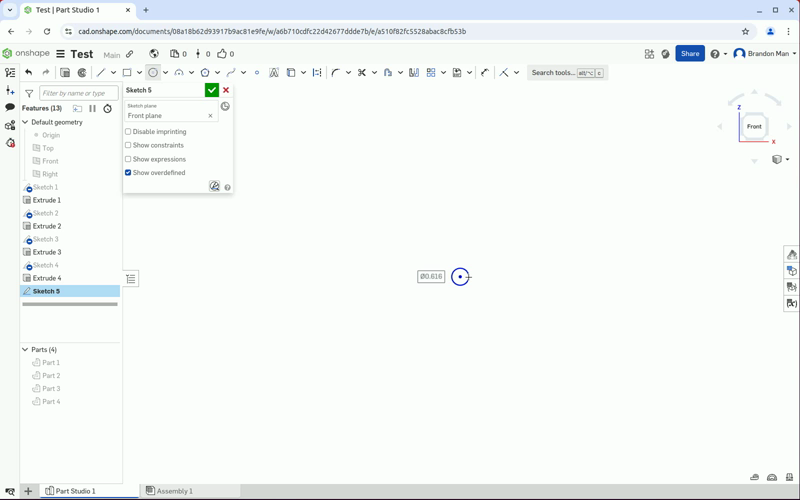
scroll(-6)
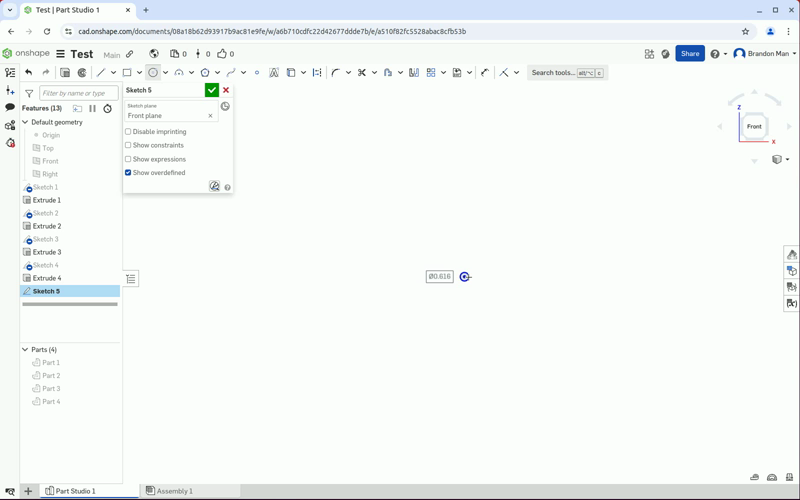
scroll(-6)
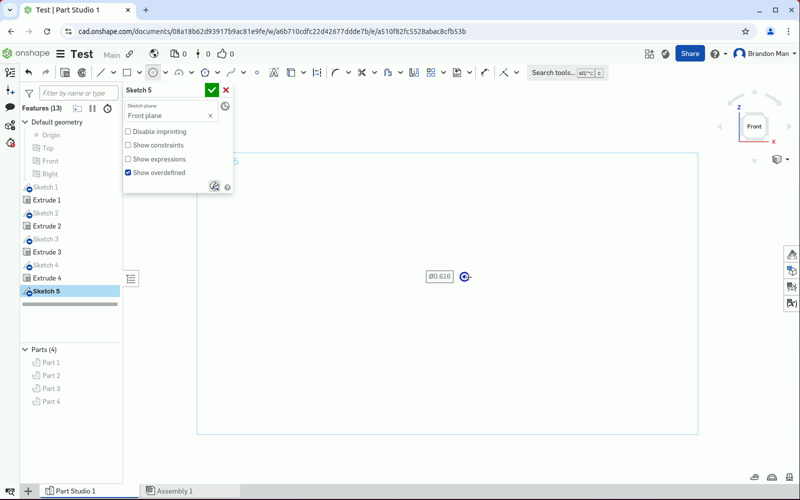
scroll(-6)
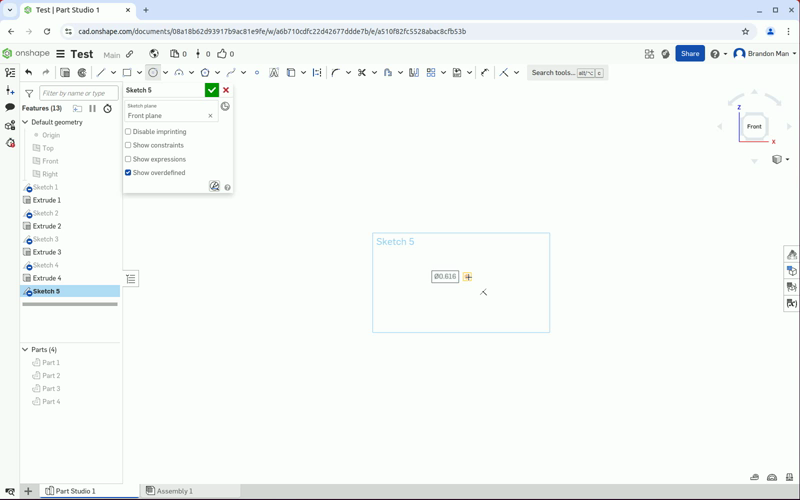
key(esc)
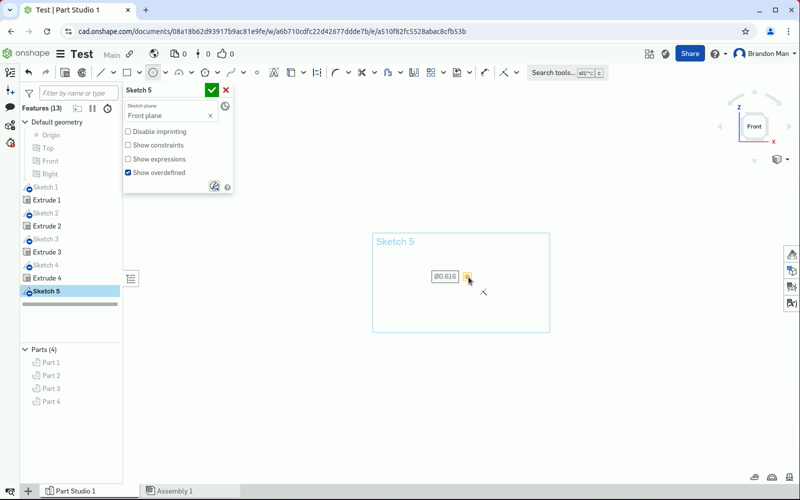
mouse_move(466, 276)
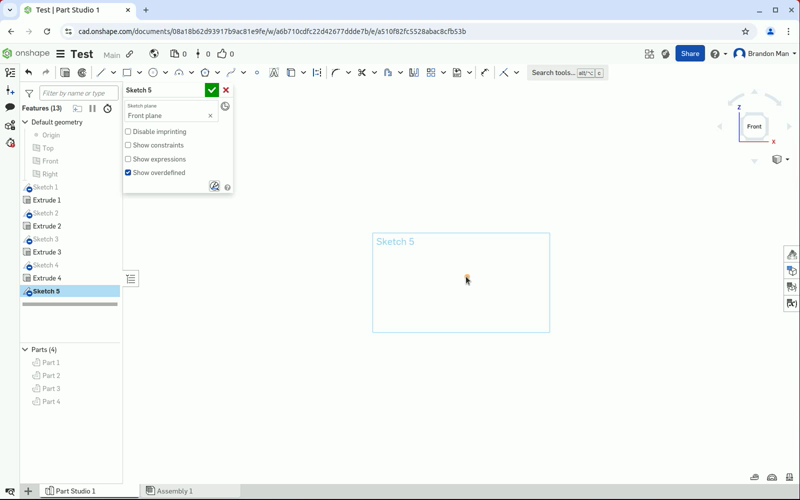
scroll(6)
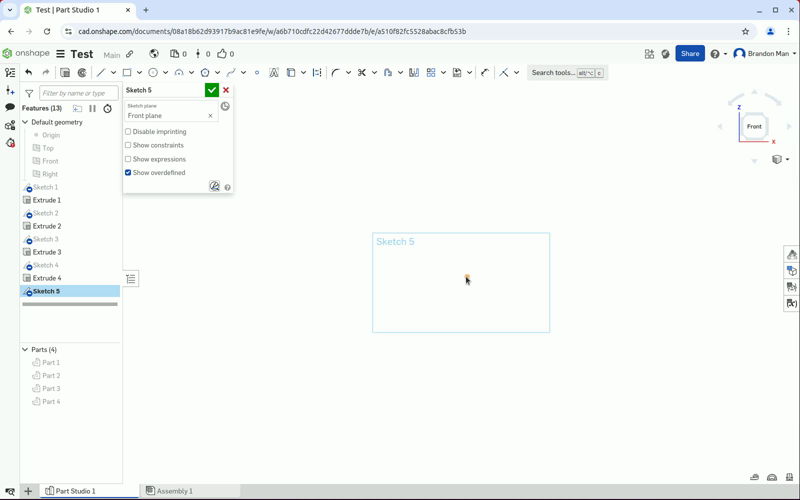
scroll(6)
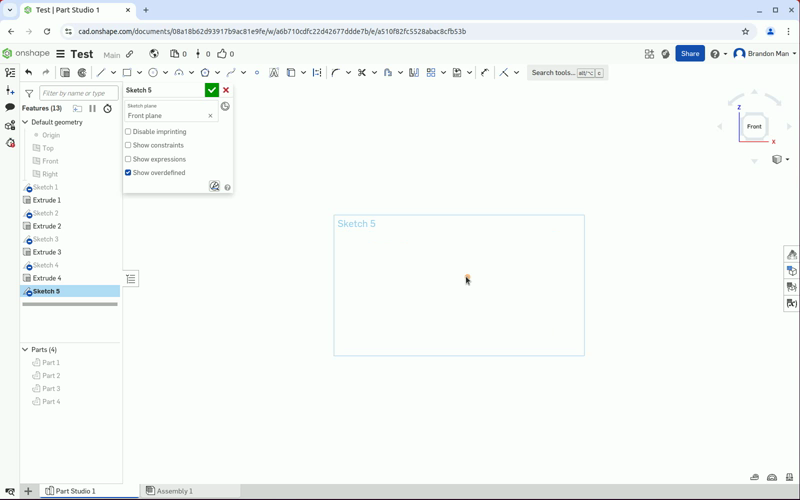
scroll(6)
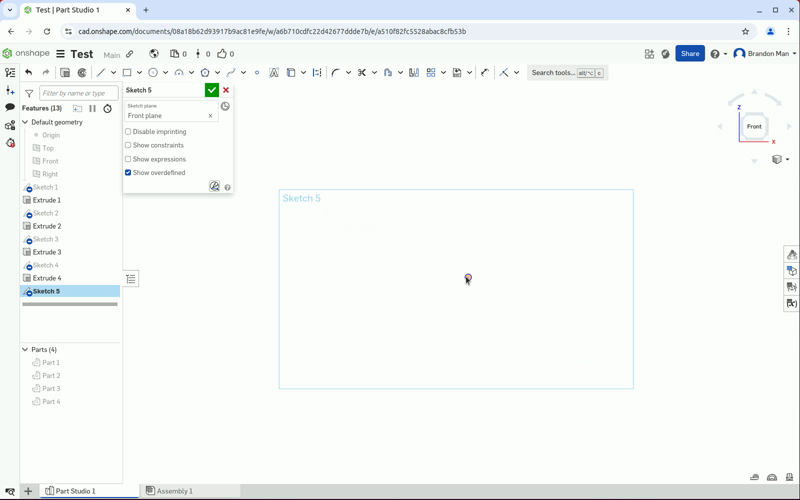
scroll(6)
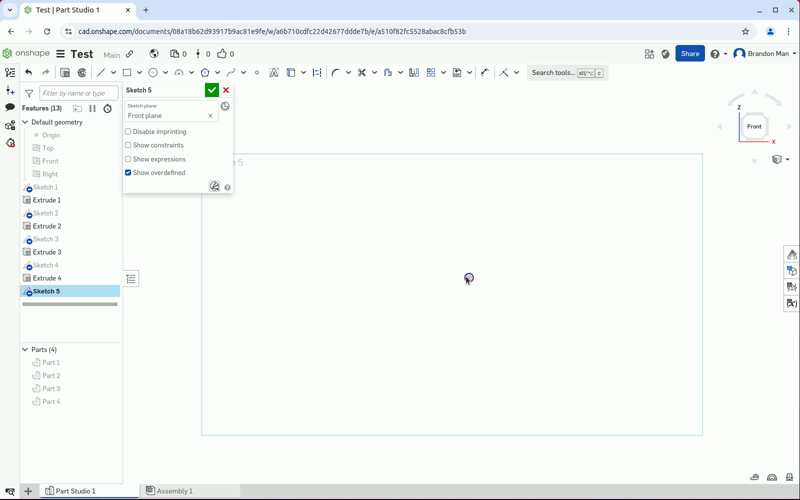
scroll(6)
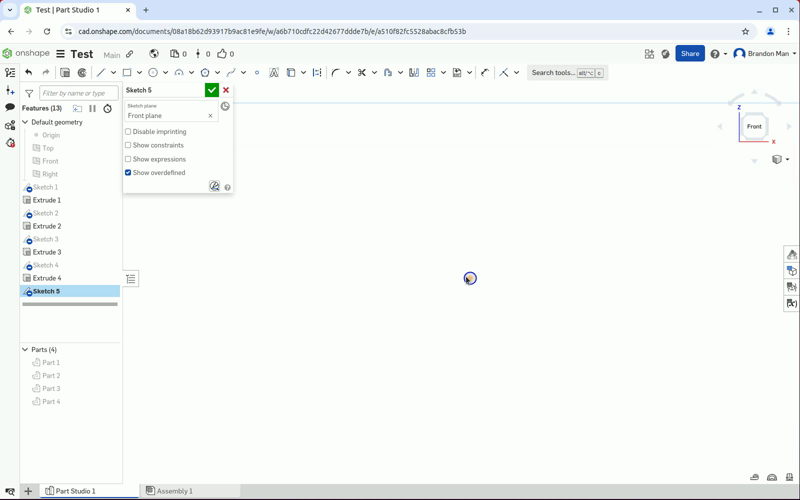
scroll(6)
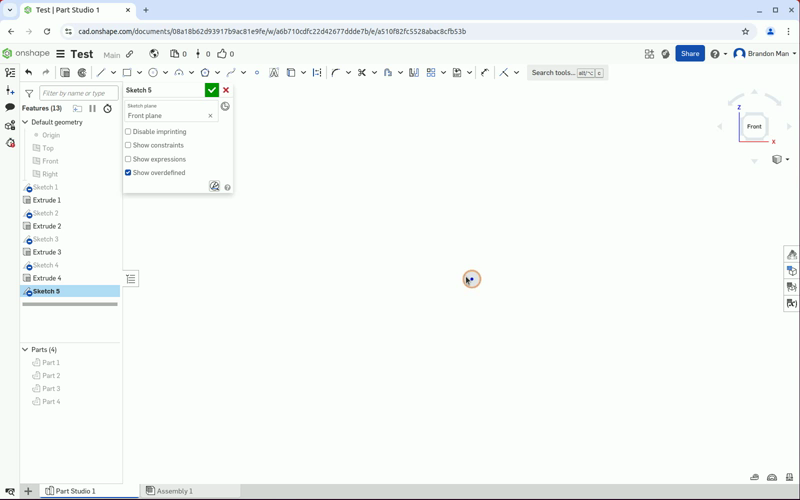
scroll(6)
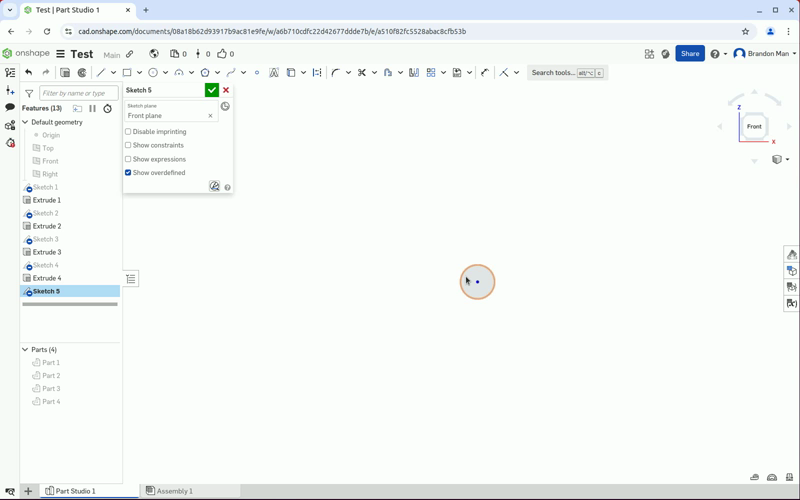
click(466, 276)
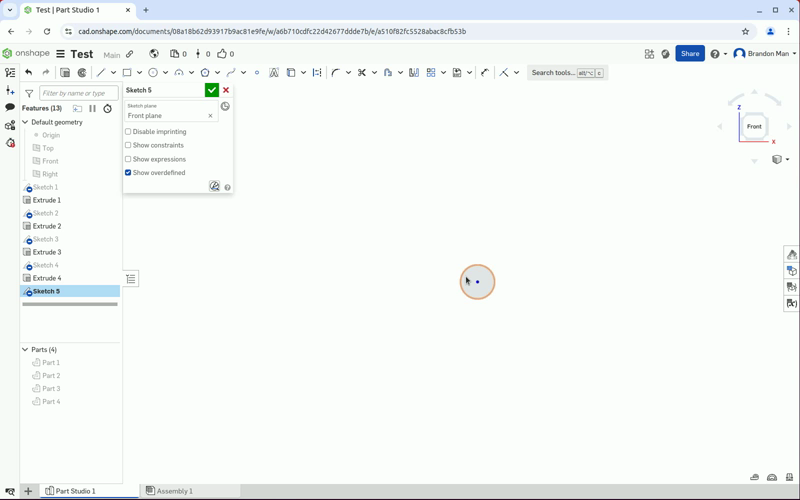
scroll(-6)
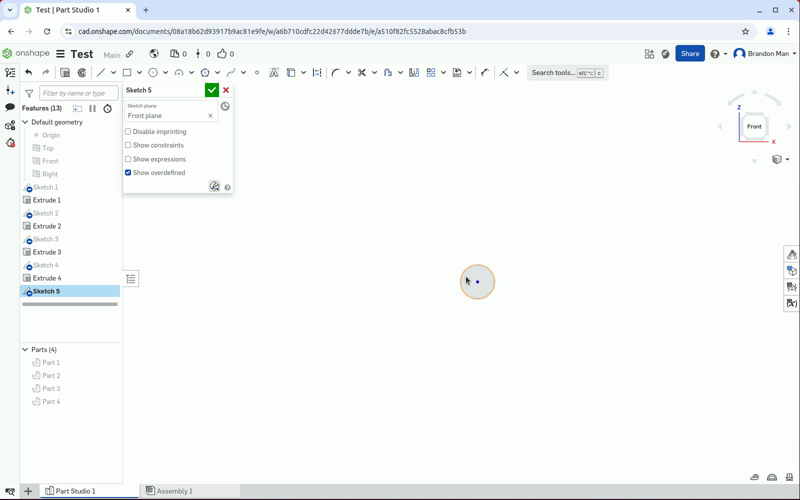
scroll(-6)
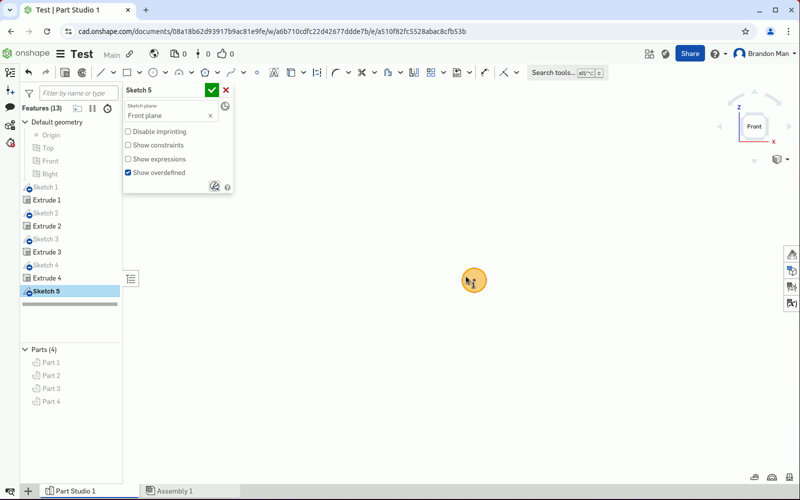
scroll(-6)
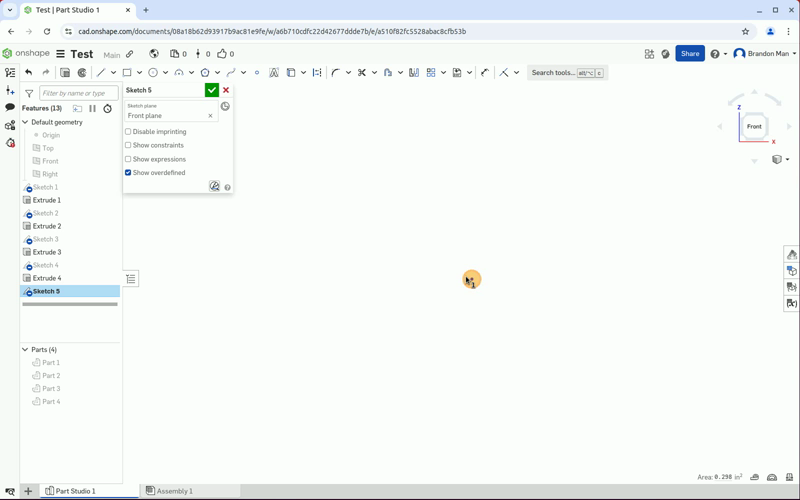
scroll(-6)
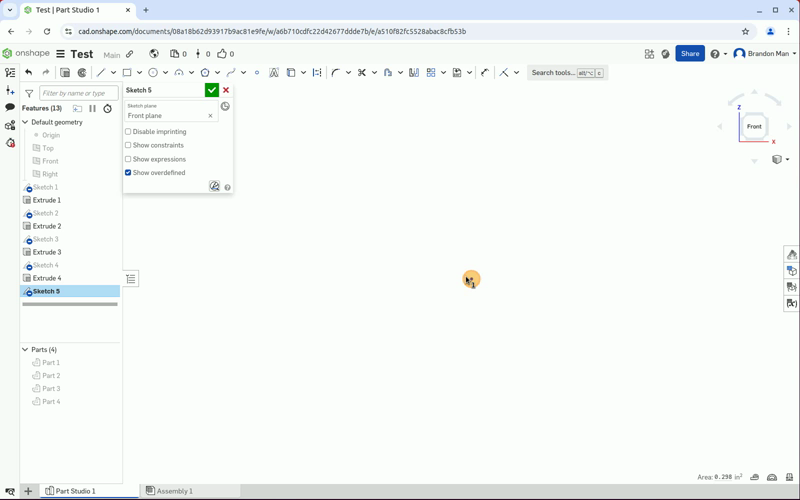
scroll(-6)
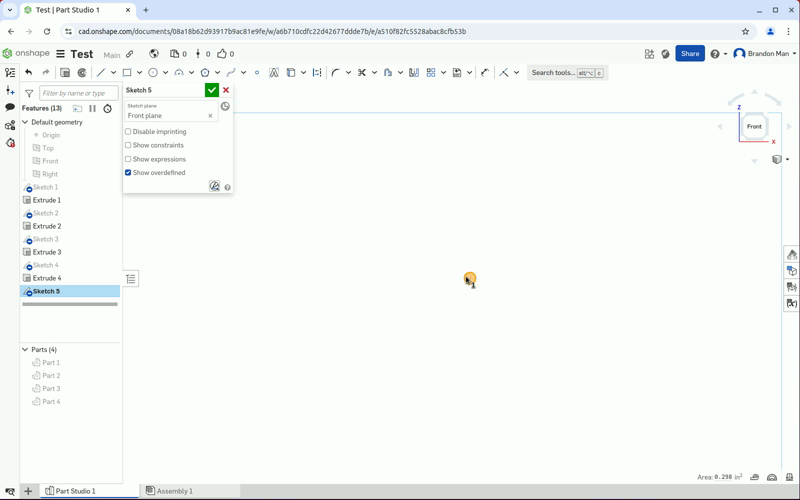
scroll(-6)
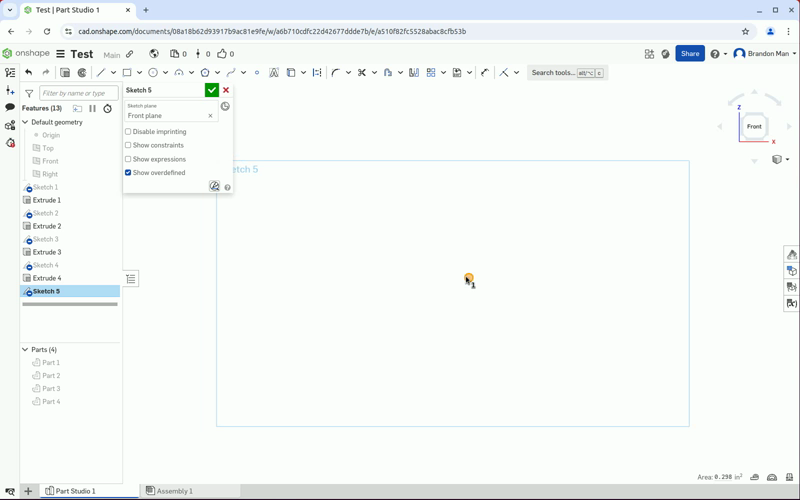
scroll(-6)
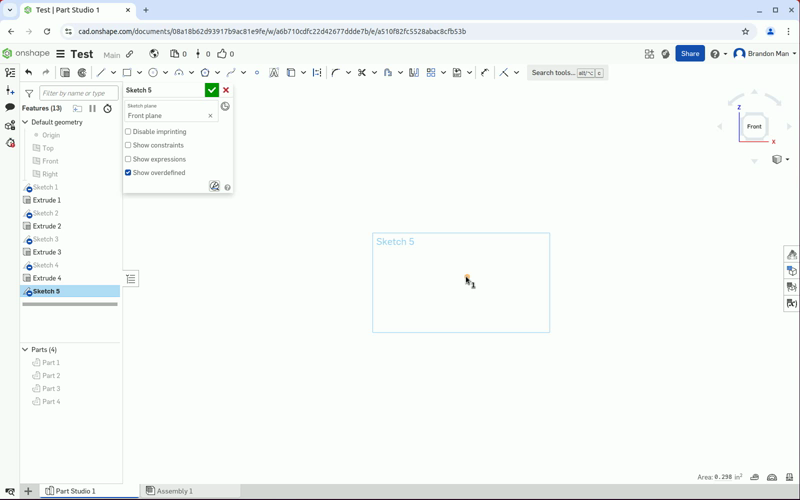
mouse_move(73, 352)
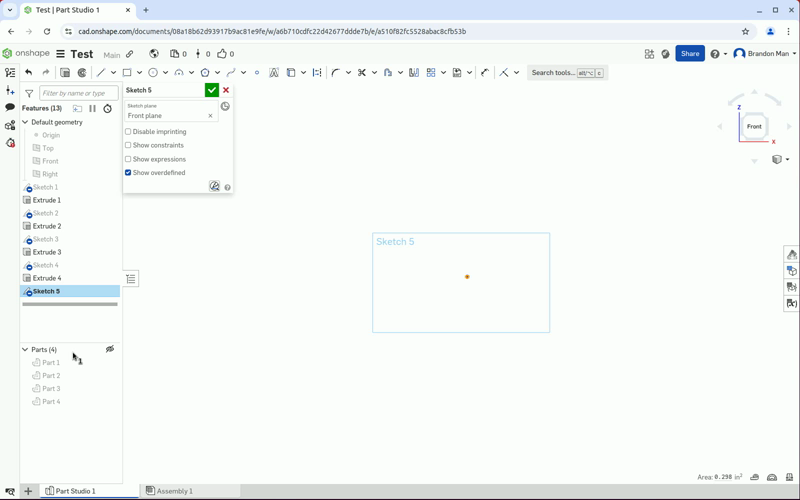
key(shift+y)
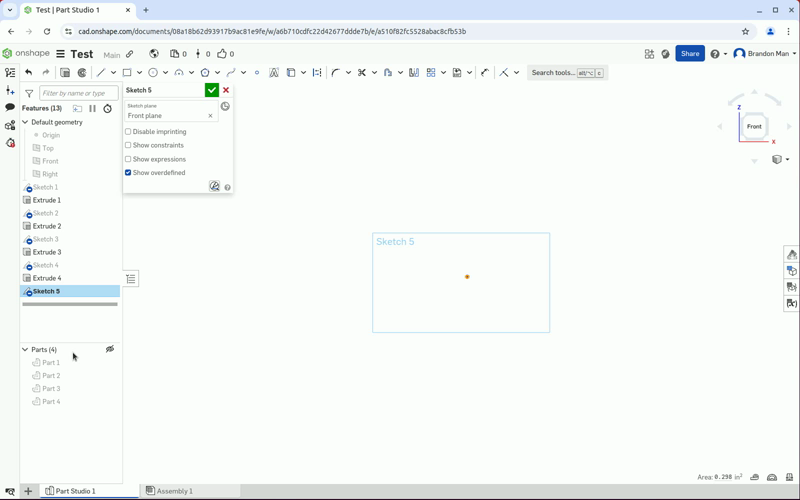
key(shift+e)
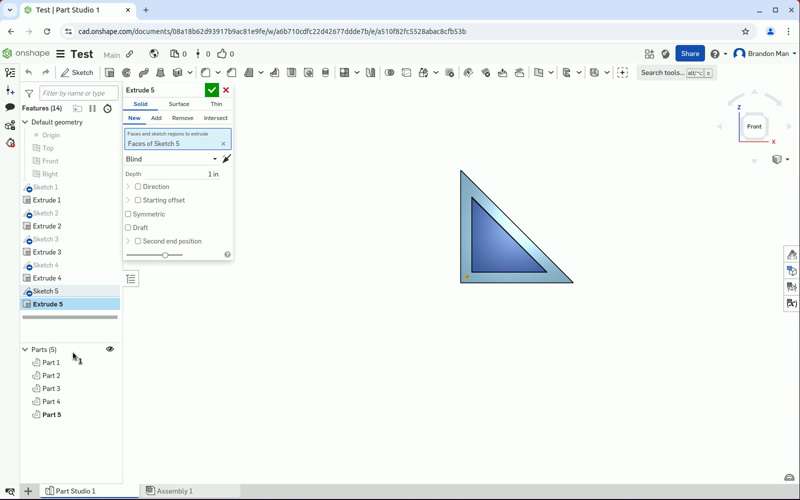
mouse_move(143, 106)
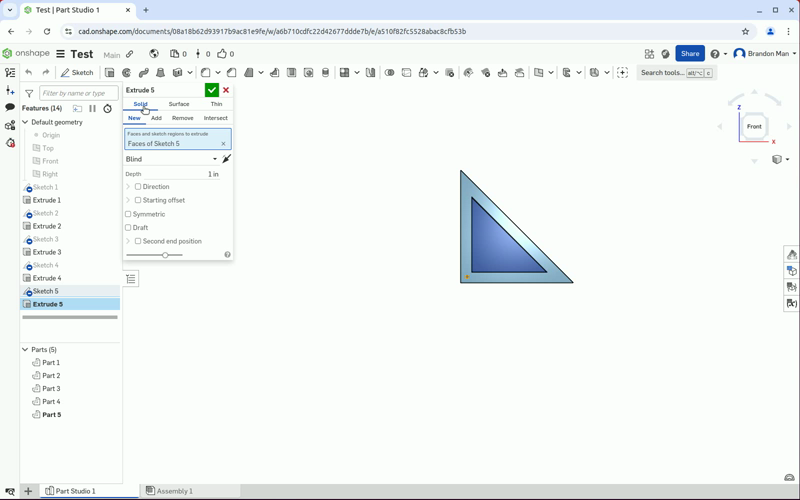
click(143, 106)
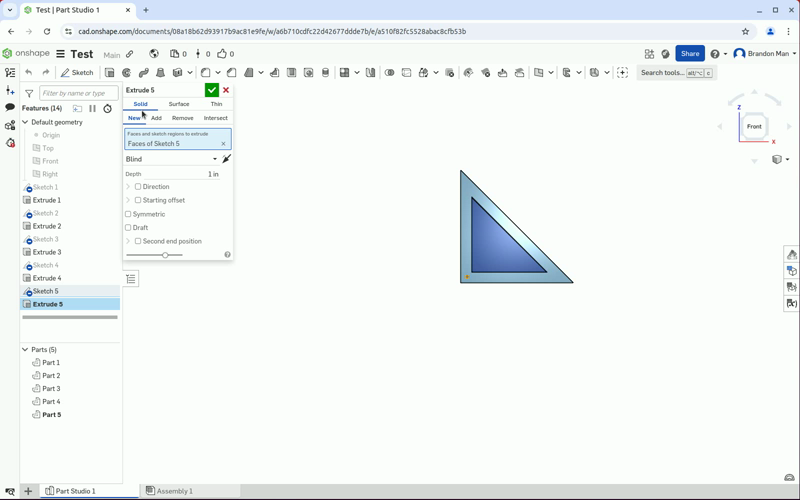
mouse_move(137, 120)
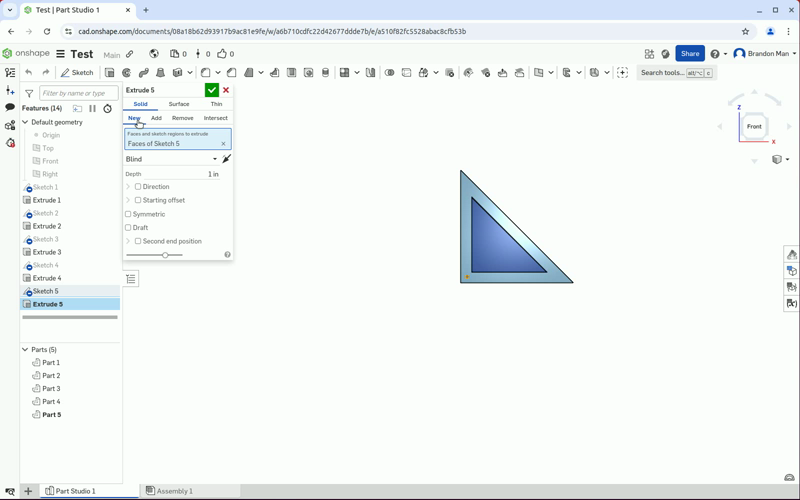
click(137, 120)
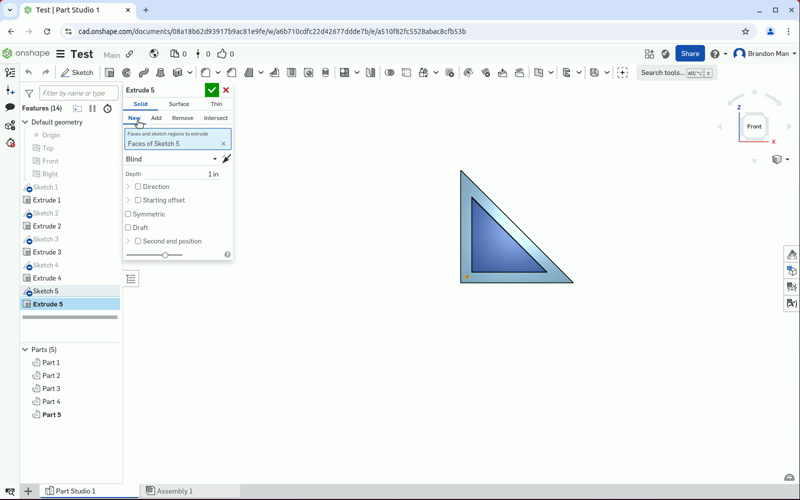
key(tab, 4)
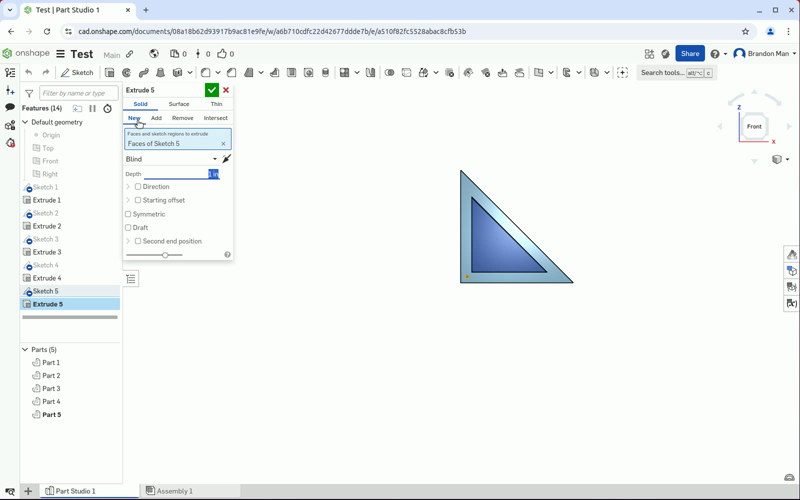
text(-0.481)
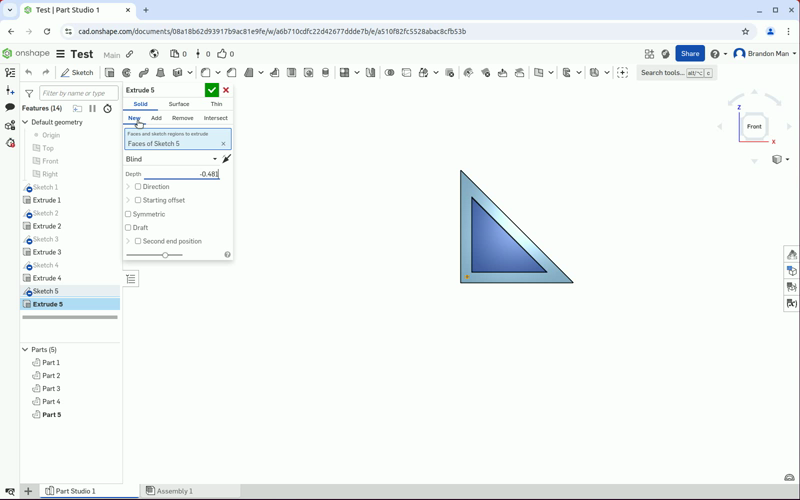
key(enter)
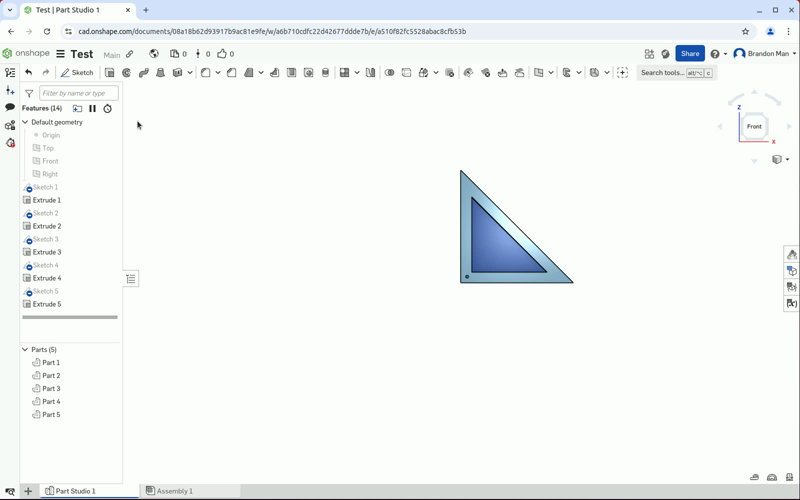
key(shift+h)
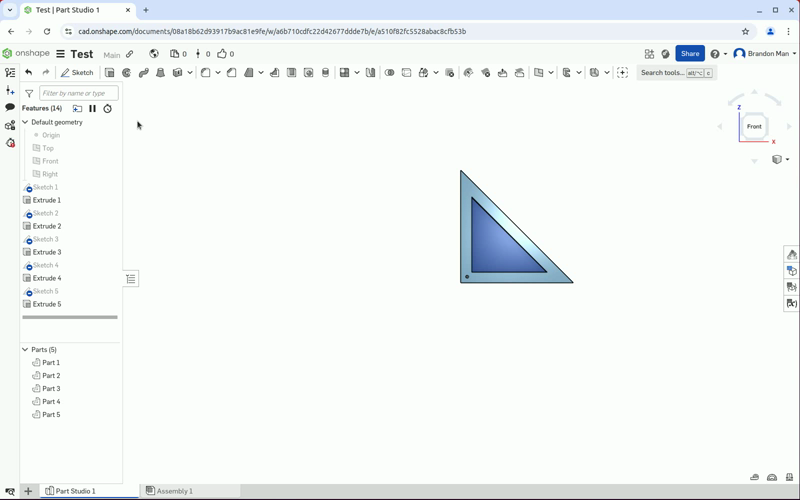
key(shift+h)
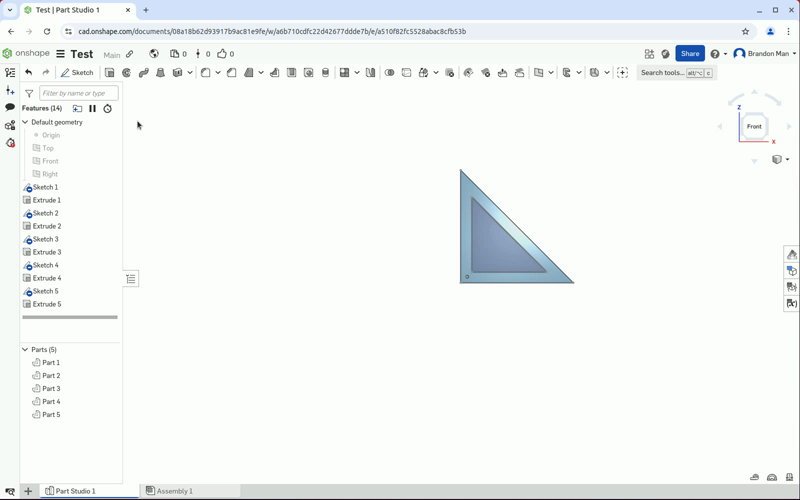
key(shift+7)
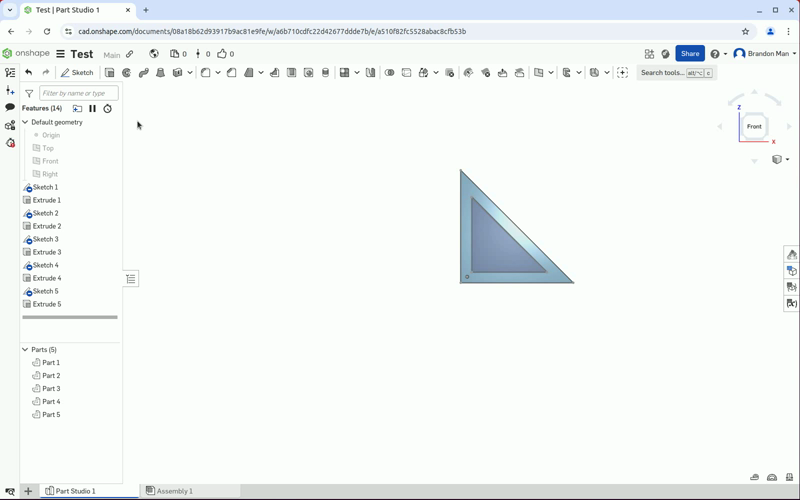
key(left, 2)
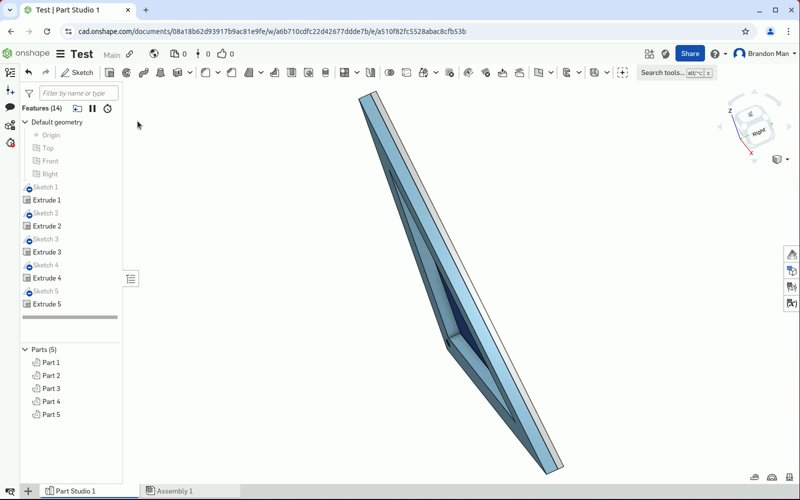
key(down, 2)
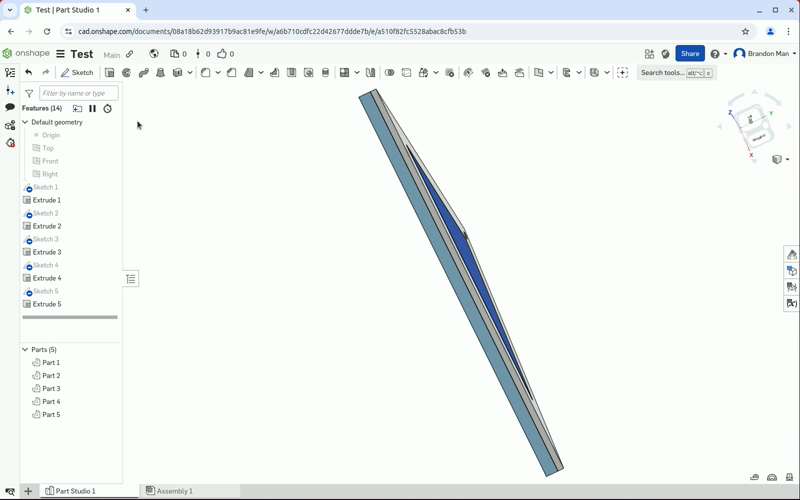
key(up, 2)
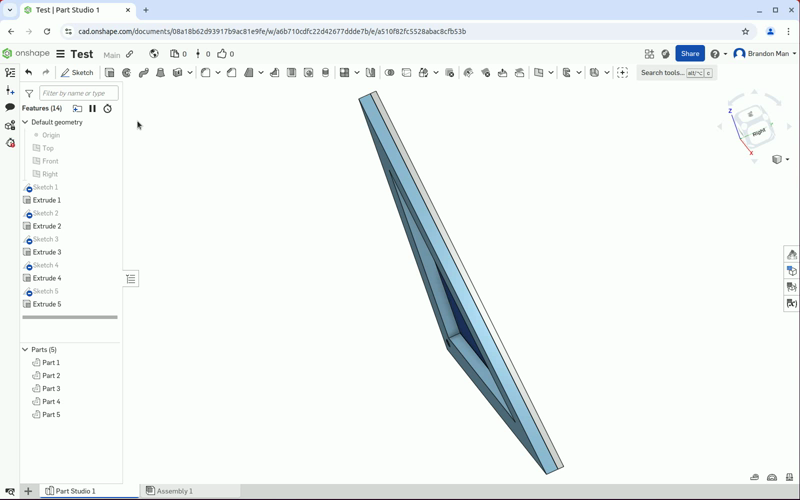
key(right, 2)
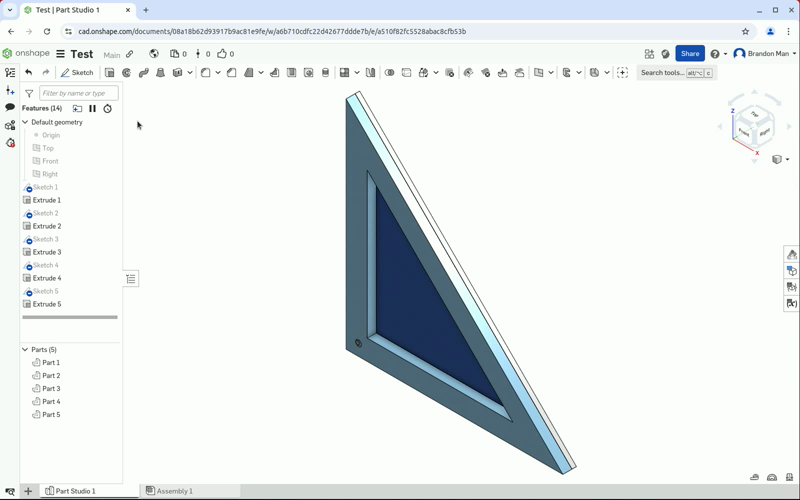
mouse_move(73, 189)
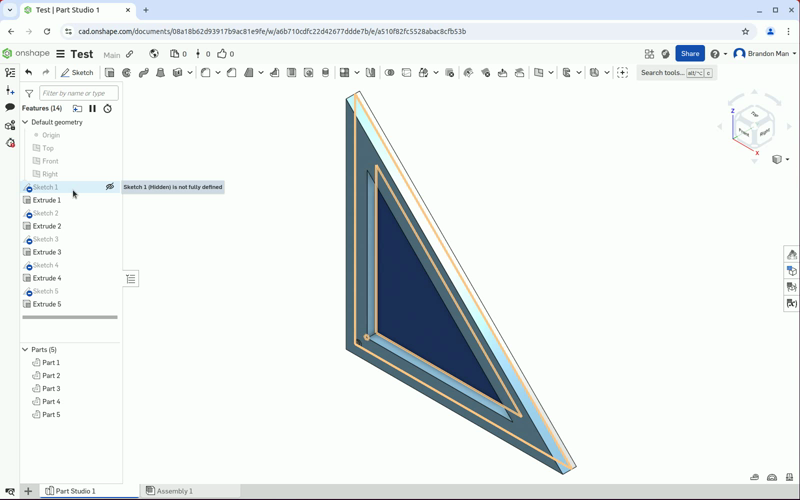
click(73, 189)